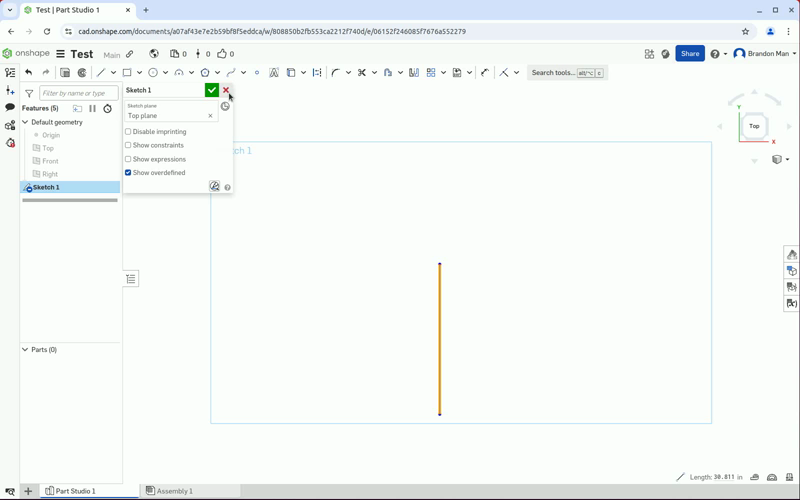
key(shift+h)
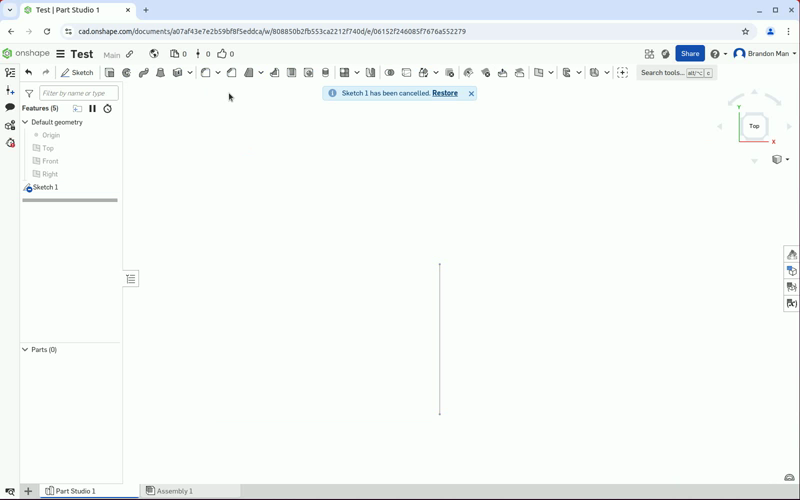
key(shift+s)
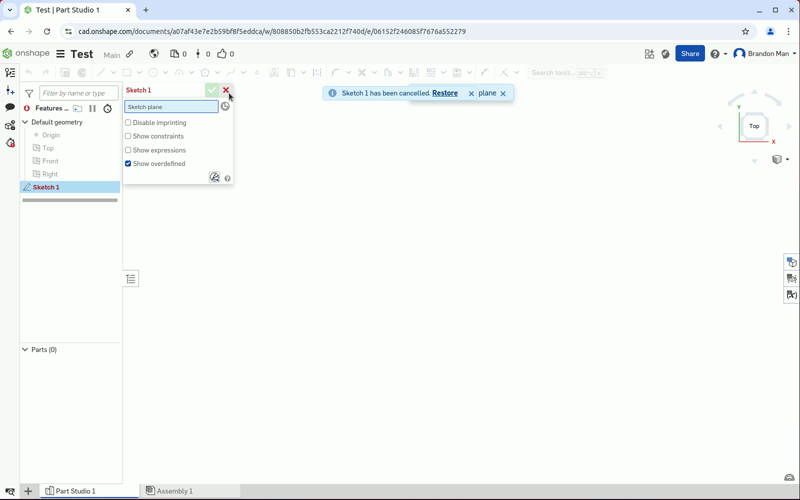
mouse_move(73, 150)
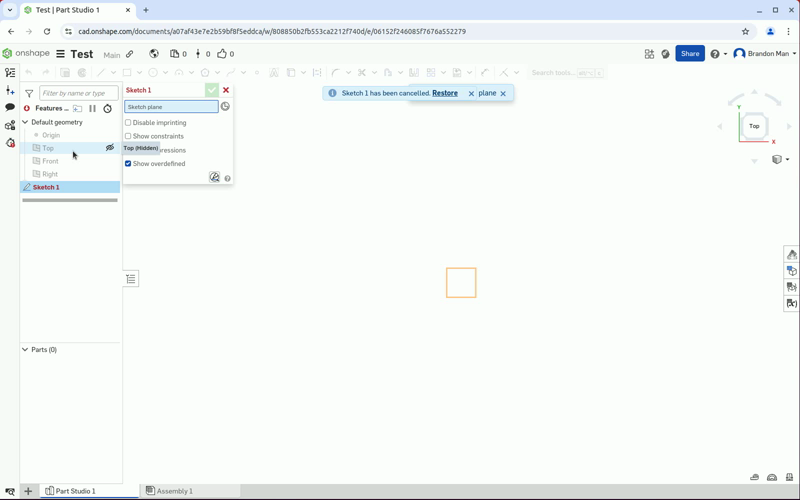
click(73, 150)
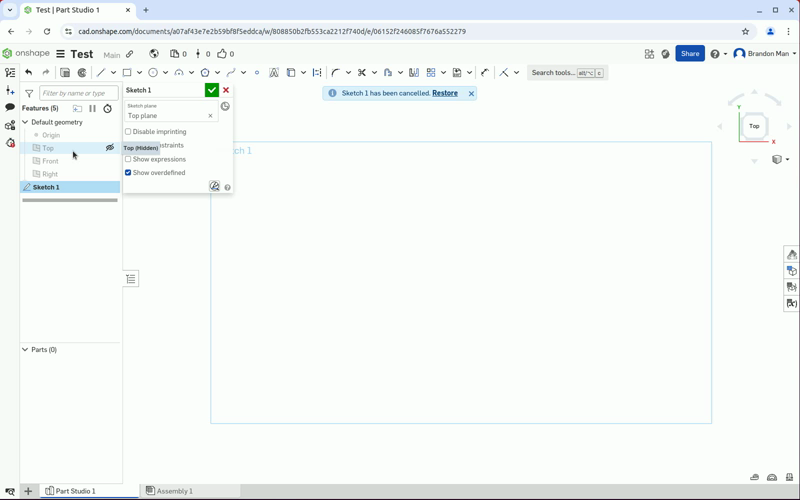
mouse_move(73, 352)
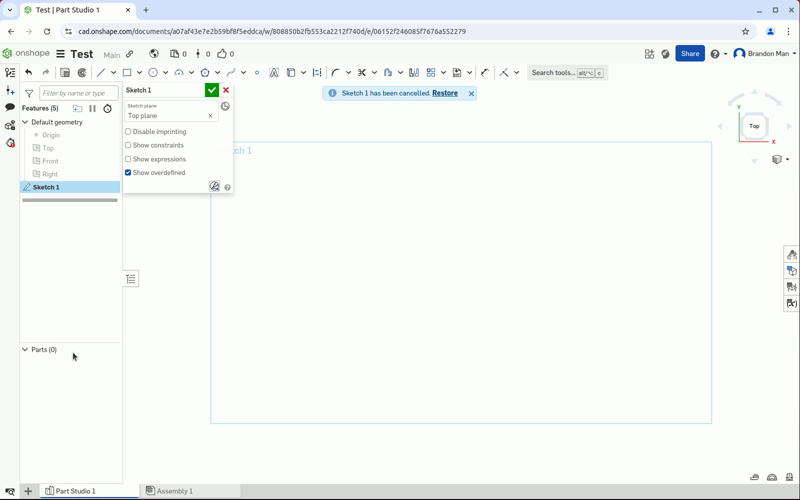
key(y)
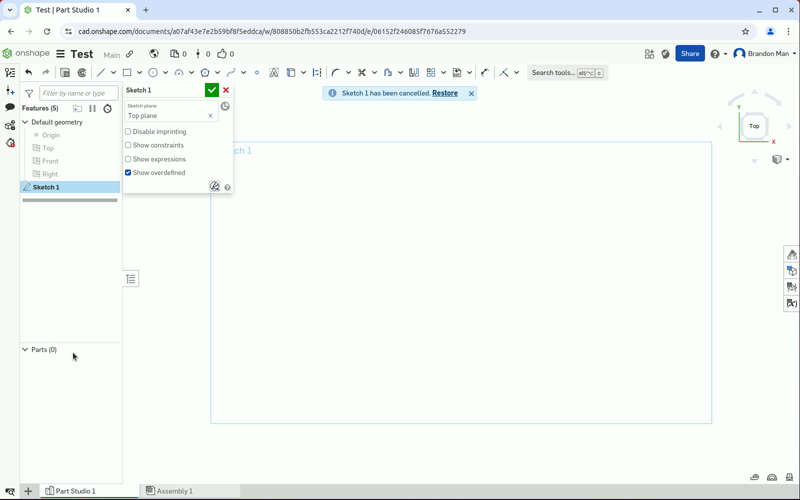
key(a)
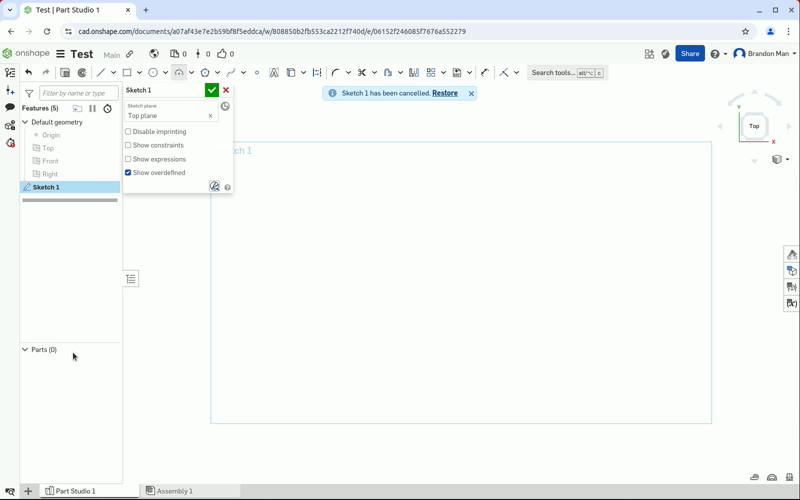
key_down(shift)
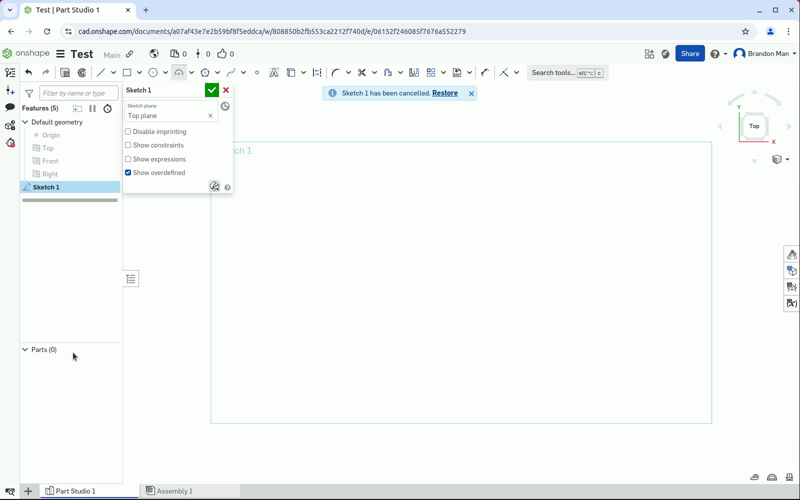
mouse_move(460, 275)
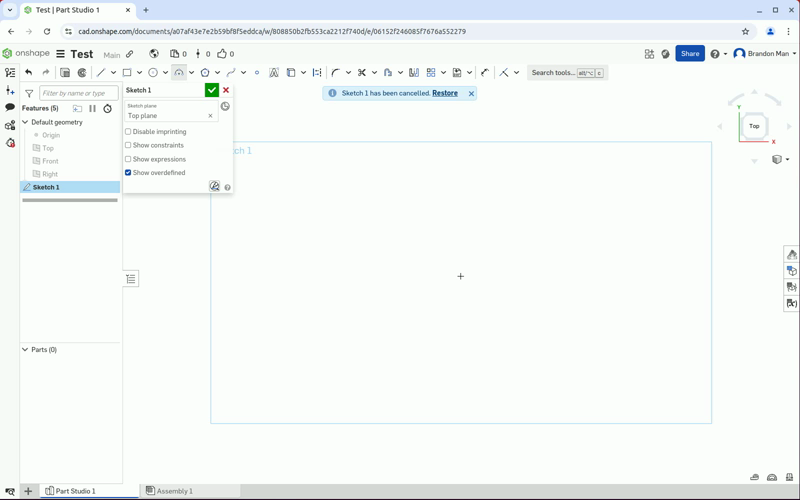
click(460, 275)
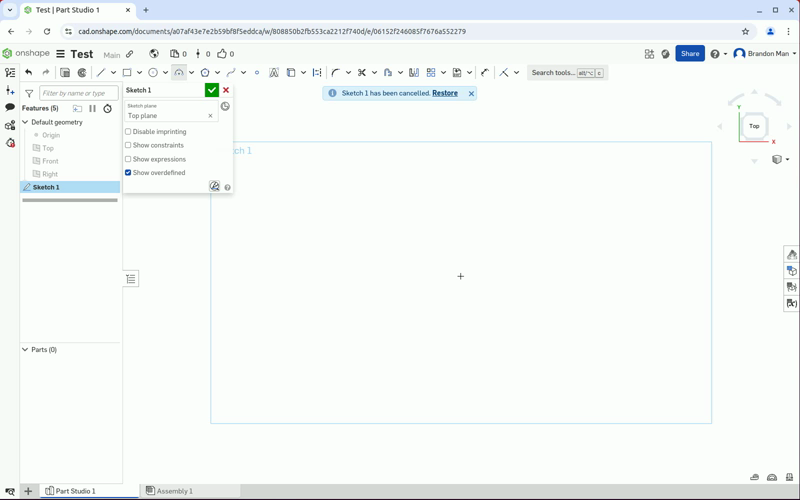
key_up(shift)
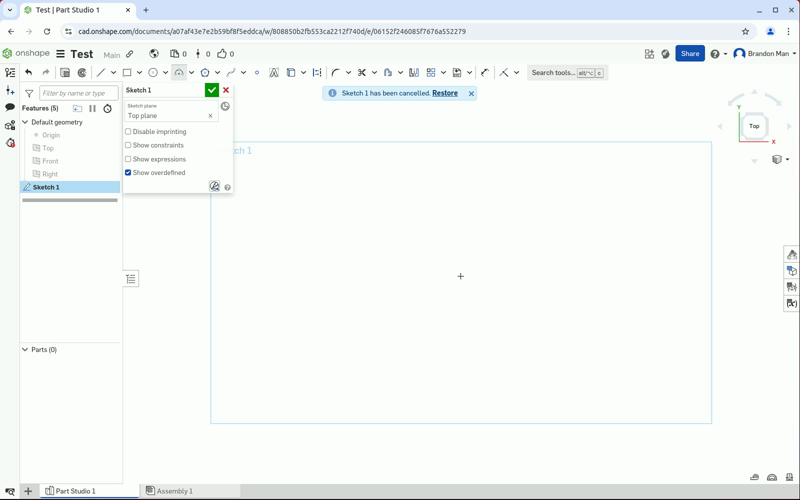
key_down(shift)
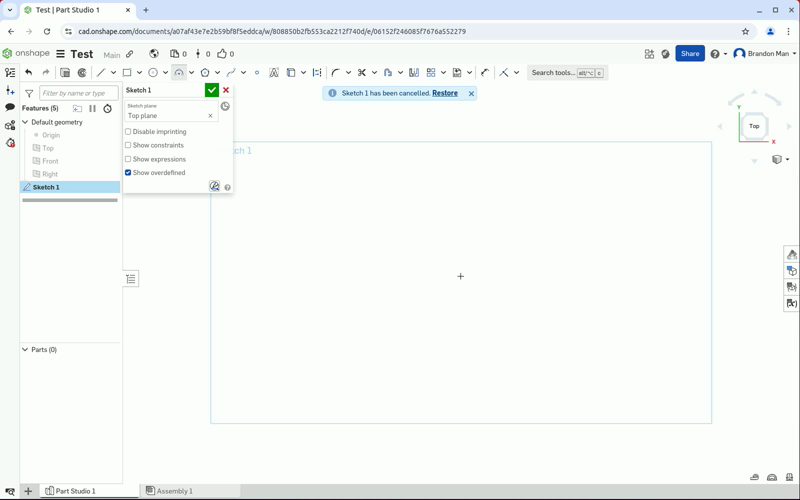
mouse_move(467, 282)
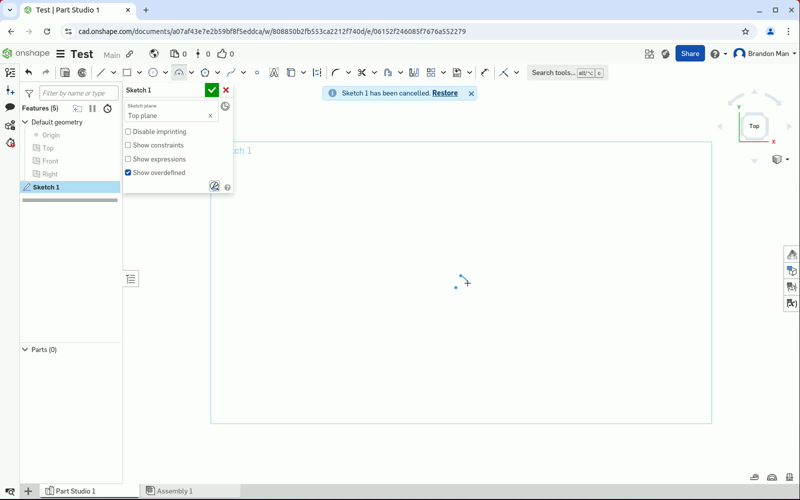
click(467, 282)
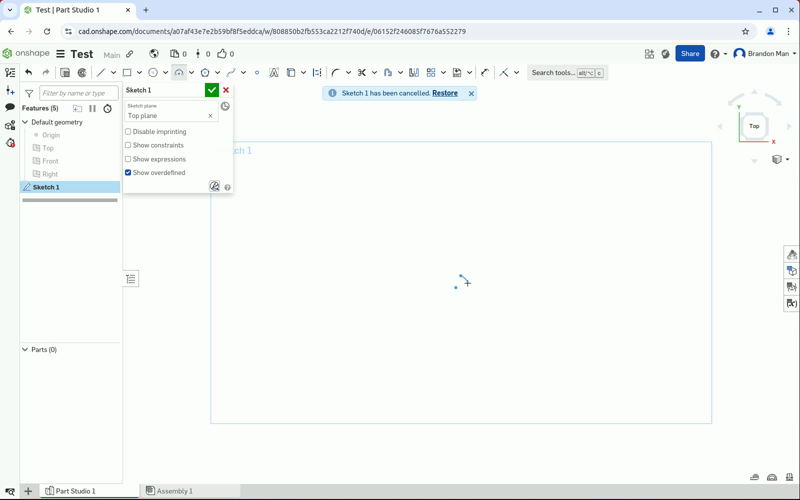
mouse_move(462, 280)
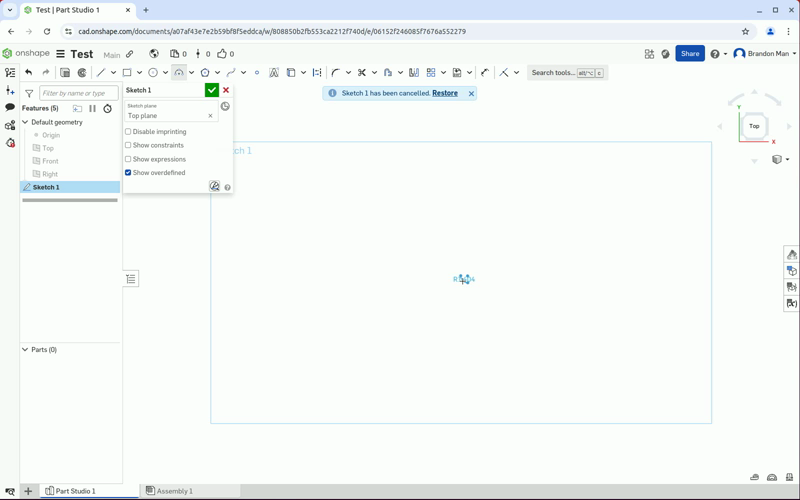
click(462, 280)
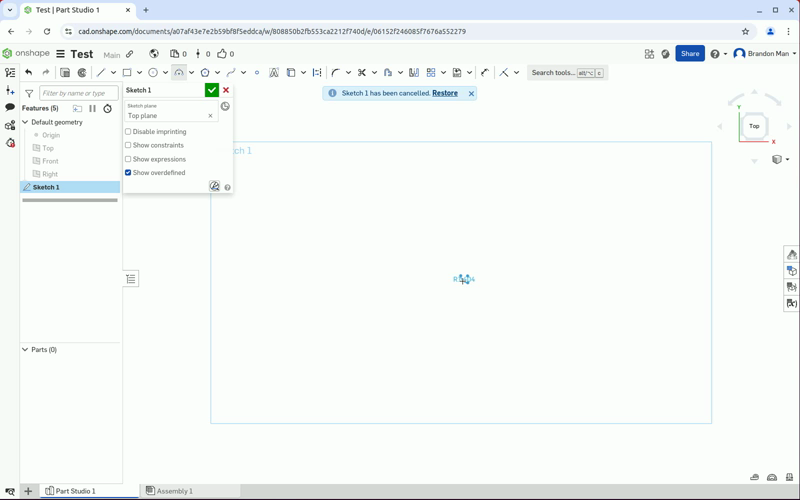
key_up(shift)
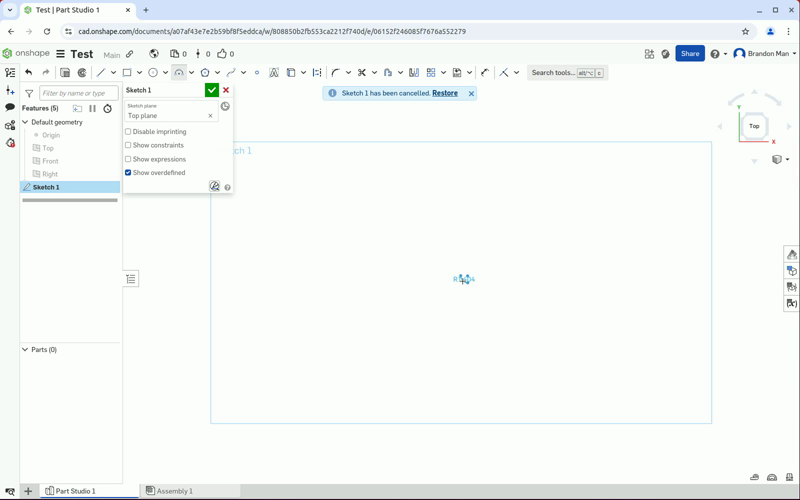
key(esc)
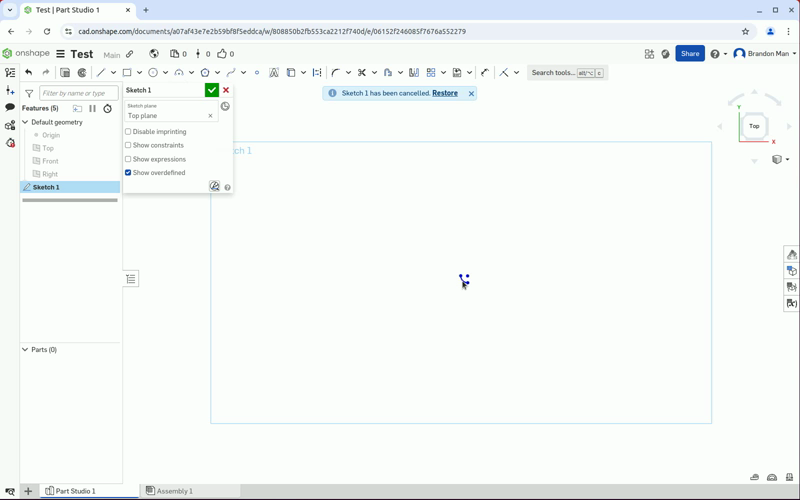
key(l)
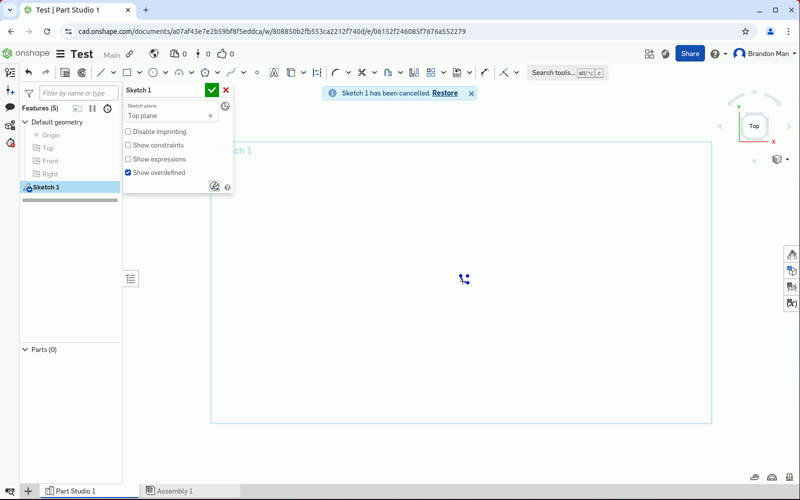
mouse_move(467, 282)
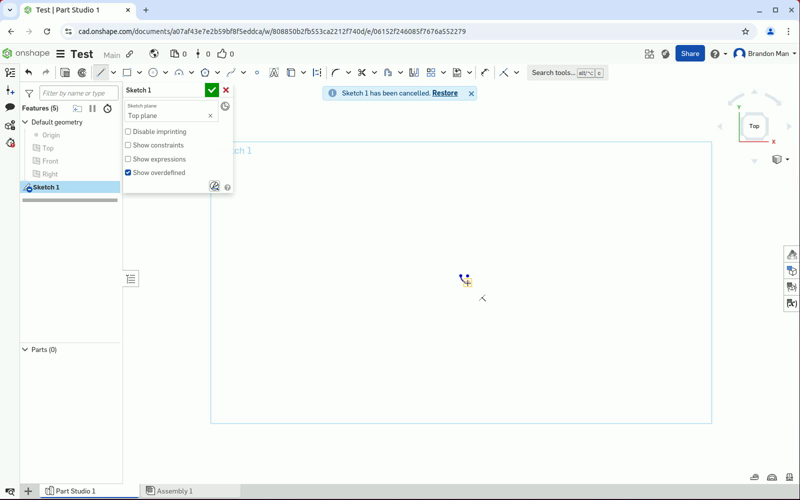
click(467, 282)
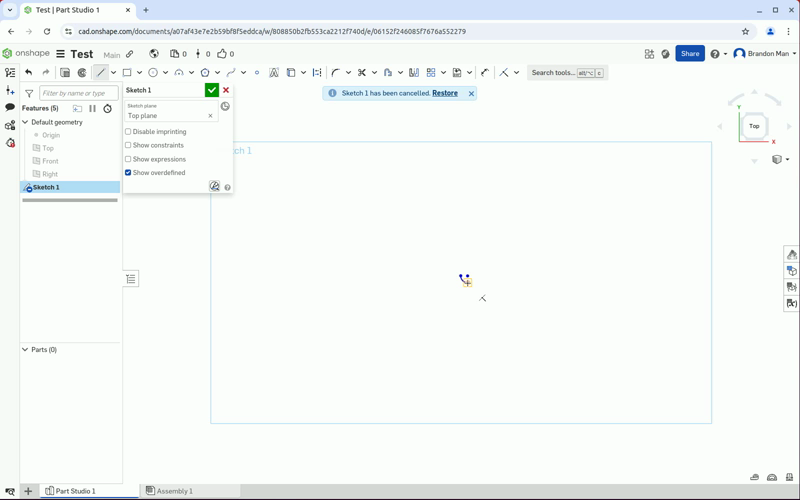
key_down(shift)
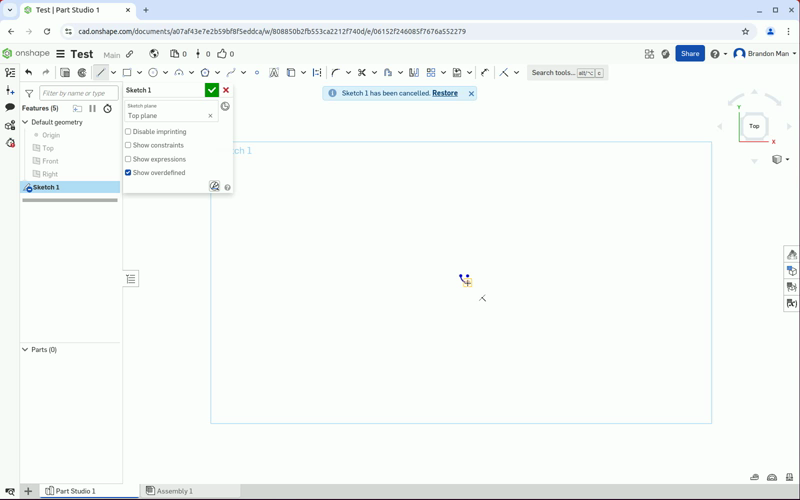
mouse_move(566, 282)
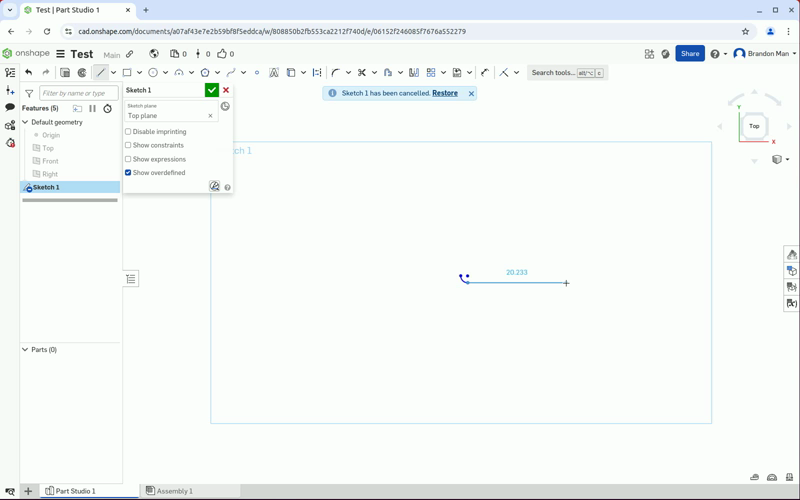
click(566, 282)
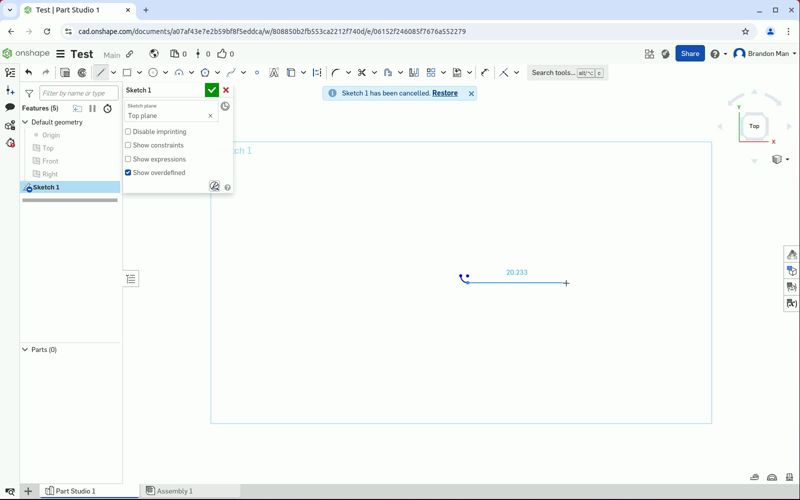
key_up(shift)
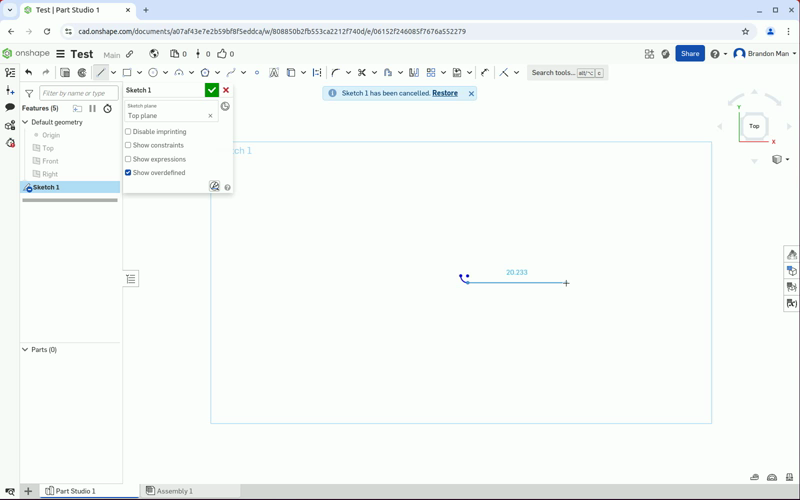
key(esc)
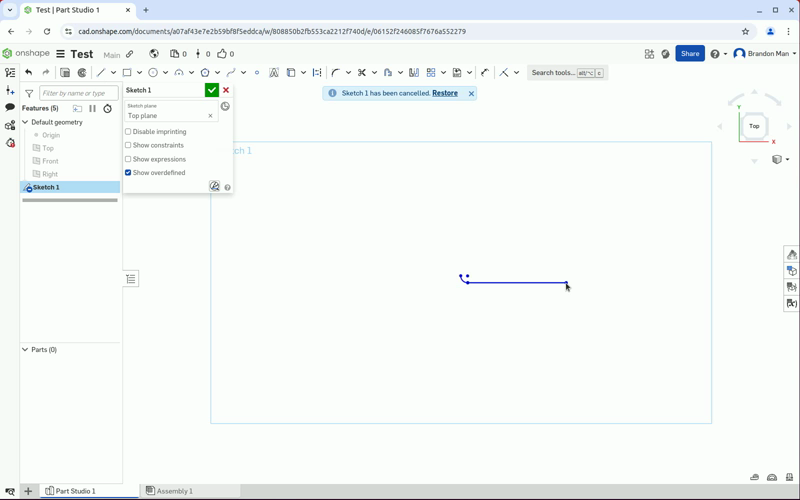
key(a)
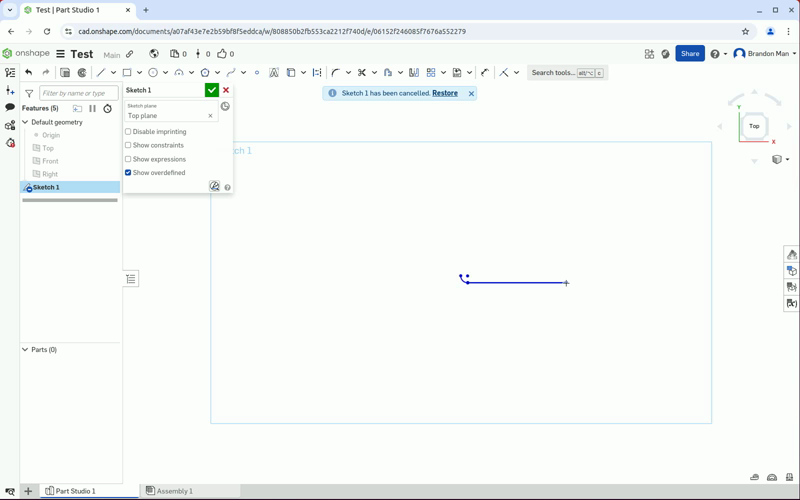
mouse_move(566, 282)
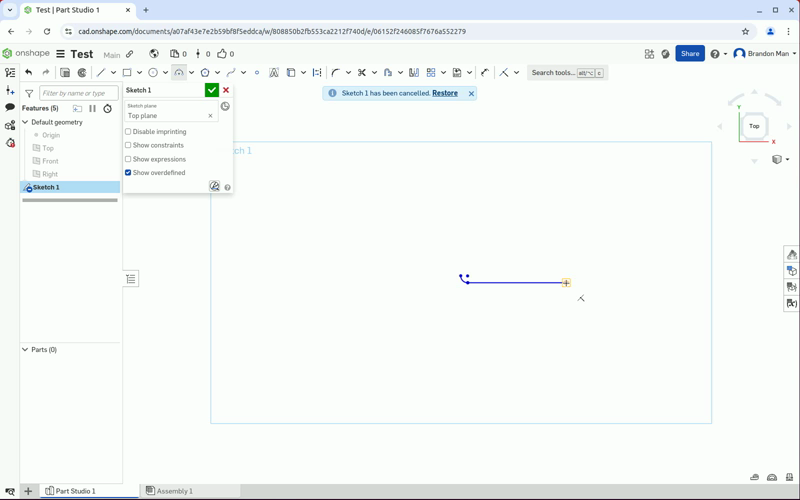
click(566, 282)
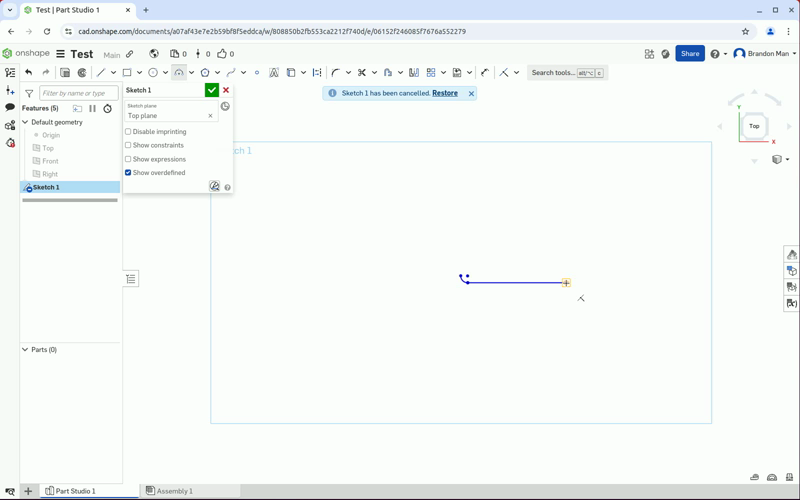
key_down(shift)
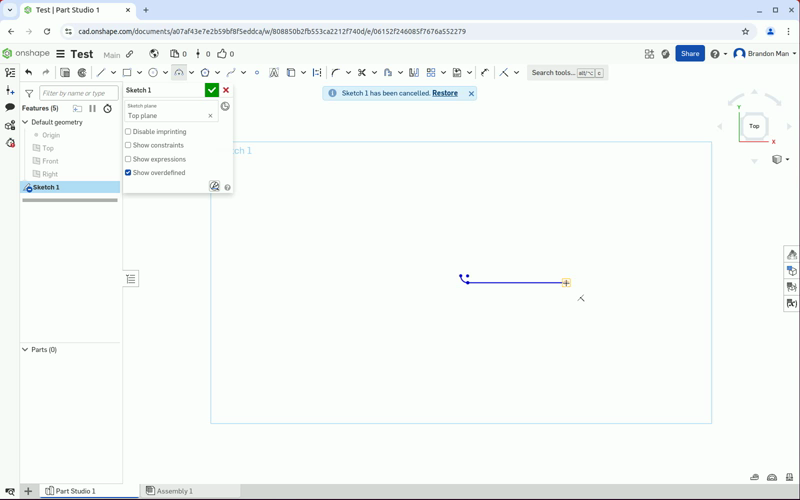
mouse_move(573, 275)
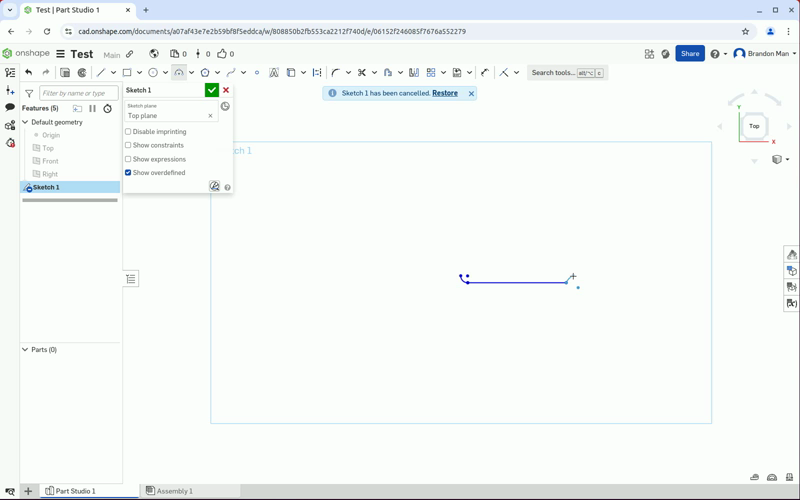
click(573, 275)
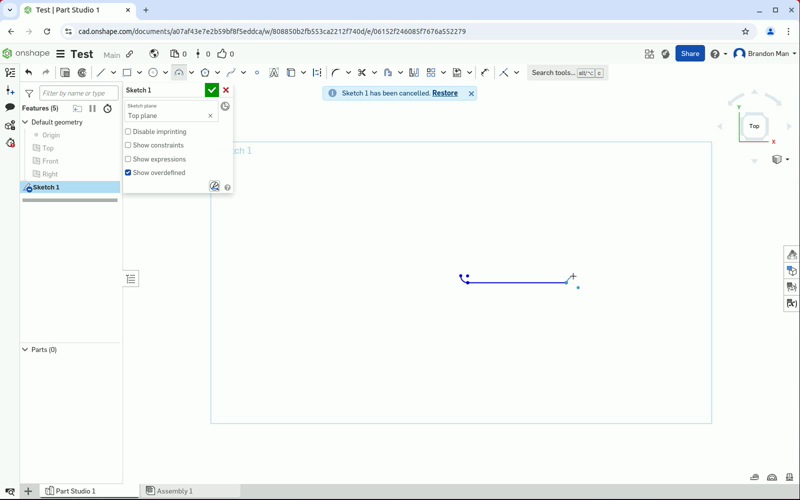
mouse_move(571, 280)
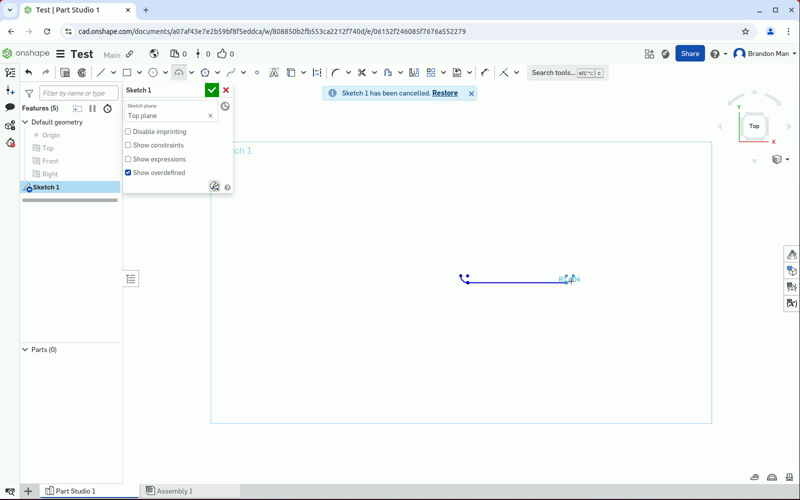
click(571, 280)
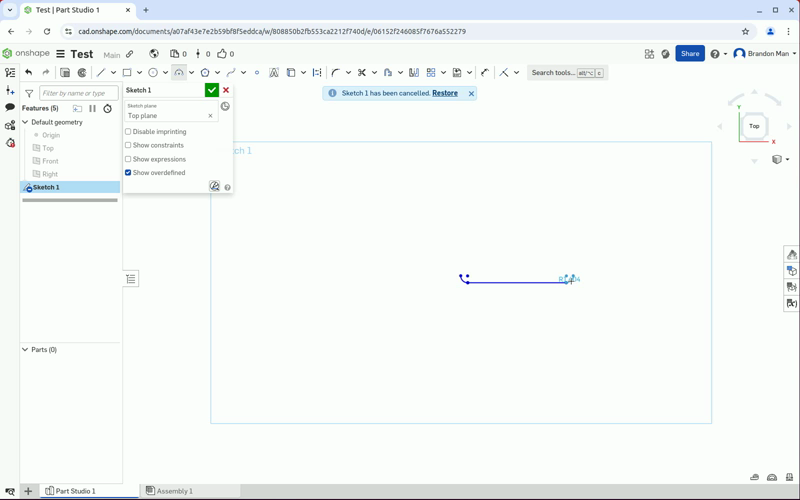
key_up(shift)
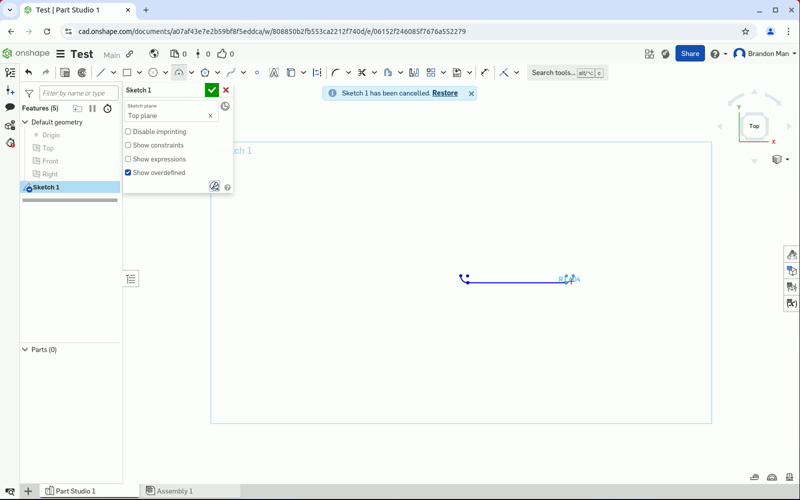
key(esc)
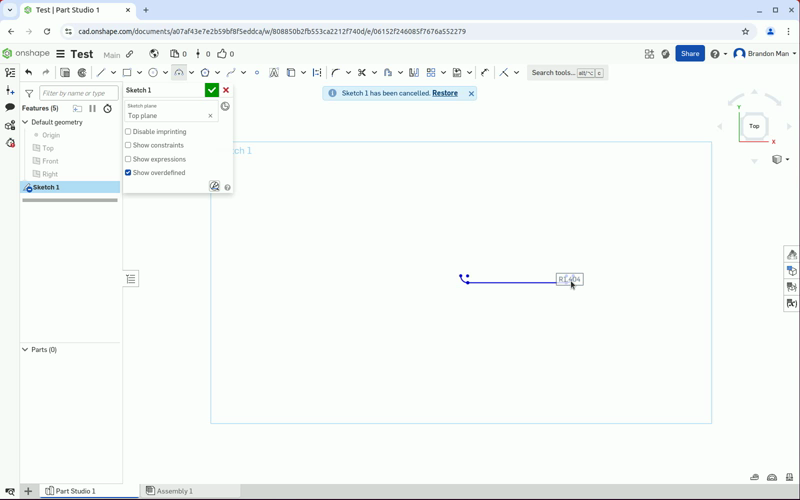
key(l)
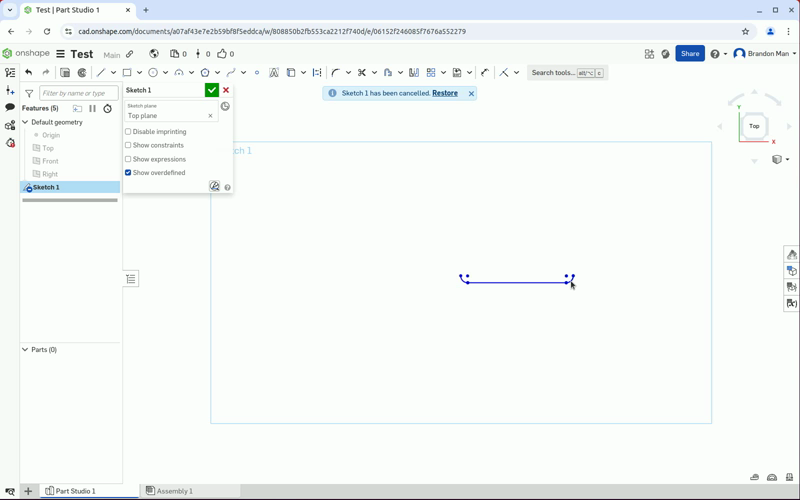
mouse_move(573, 275)
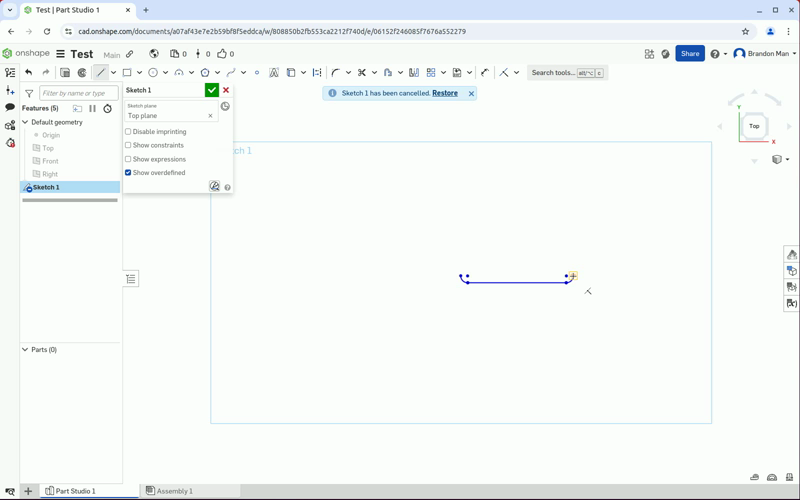
click(573, 275)
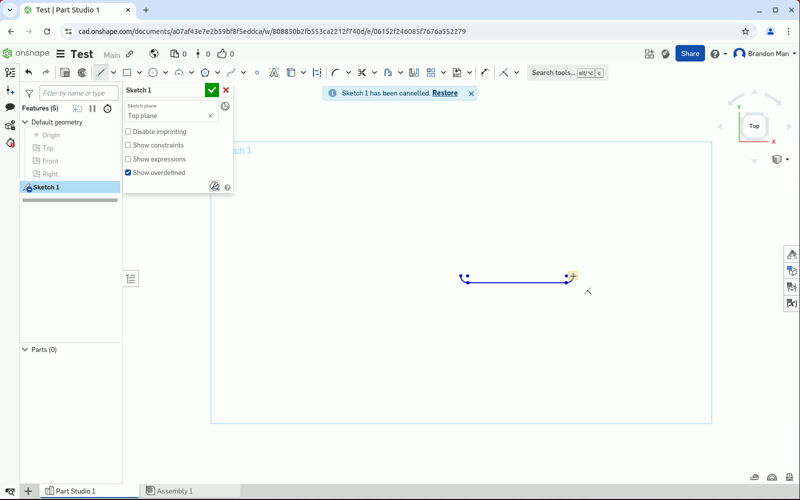
key_down(shift)
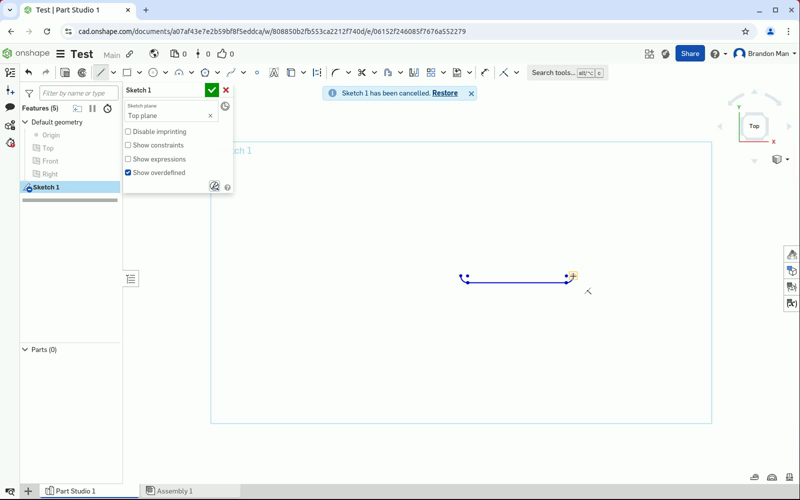
mouse_move(589, 275)
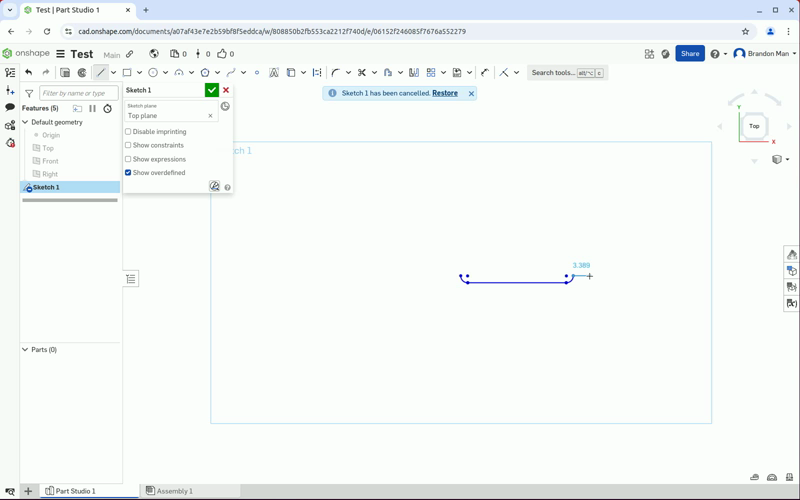
mouse_move(573, 223)
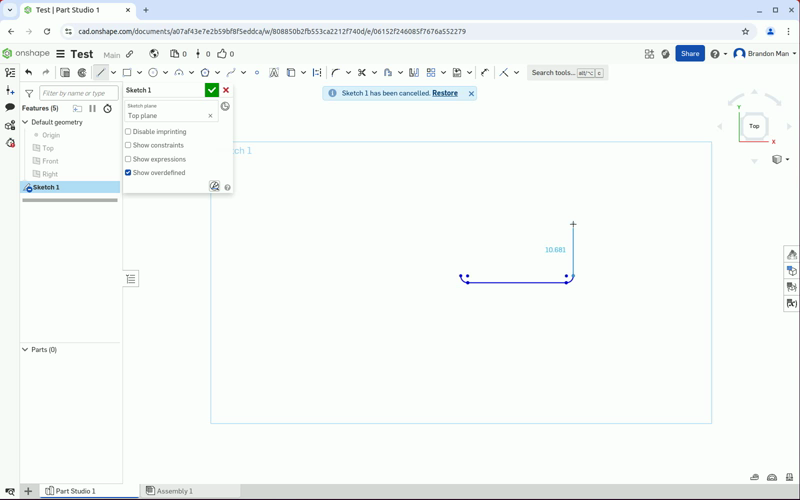
click(573, 223)
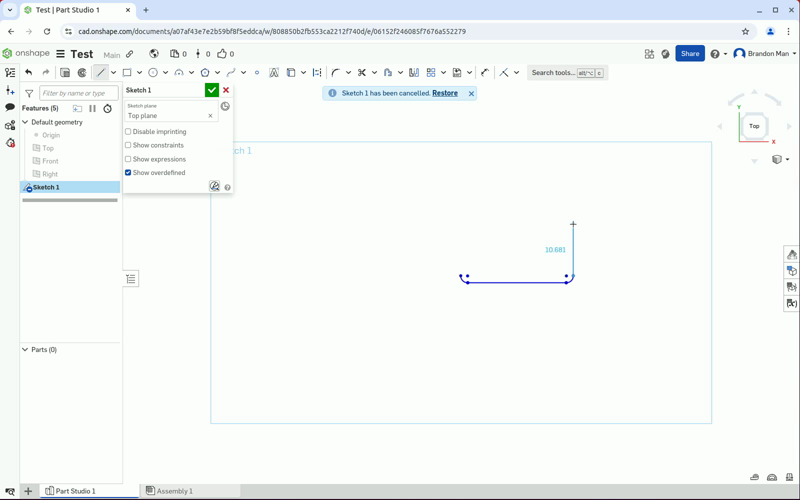
key_up(shift)
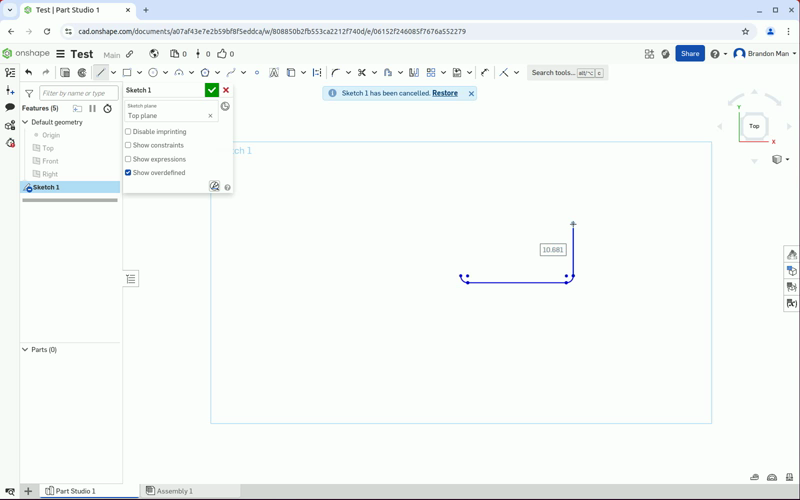
key(esc)
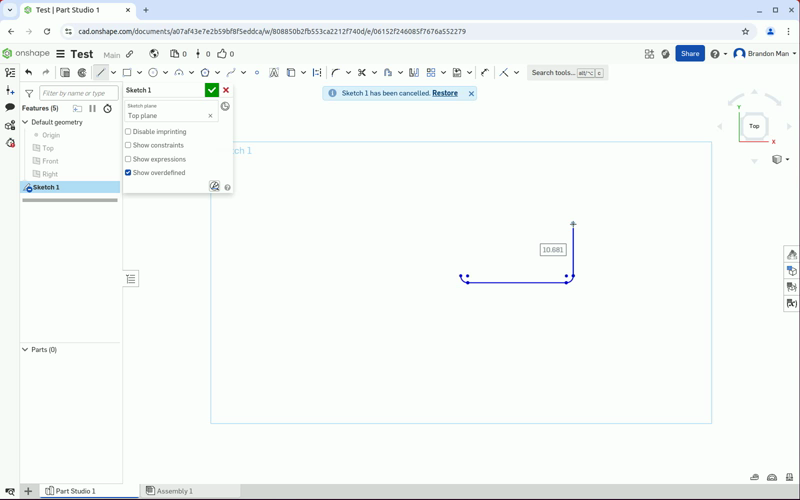
key(a)
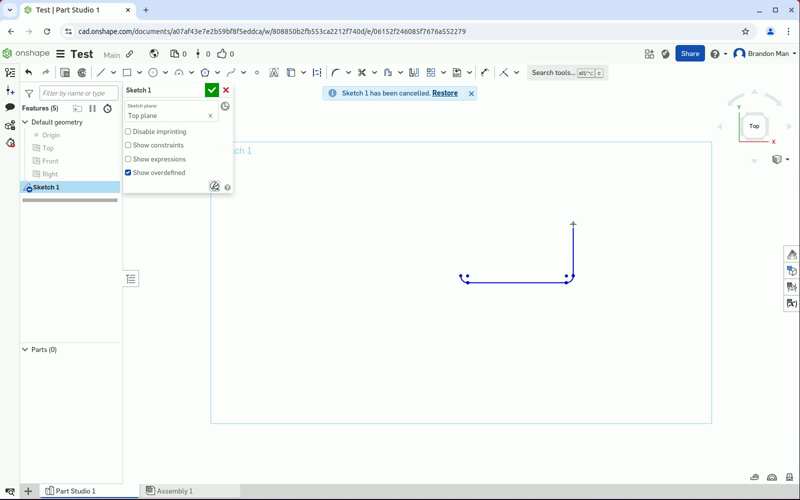
mouse_move(573, 223)
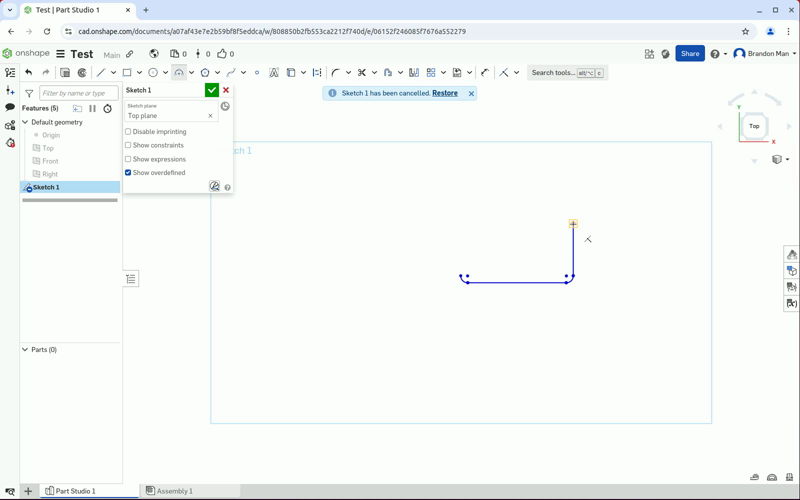
click(573, 223)
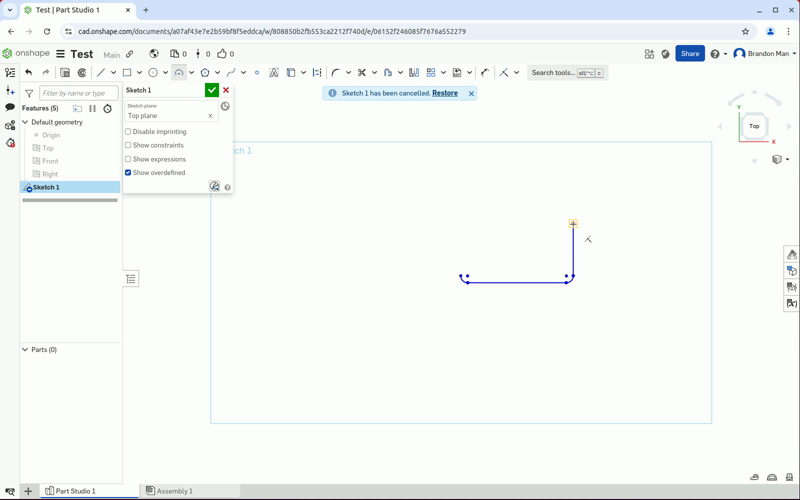
key_down(shift)
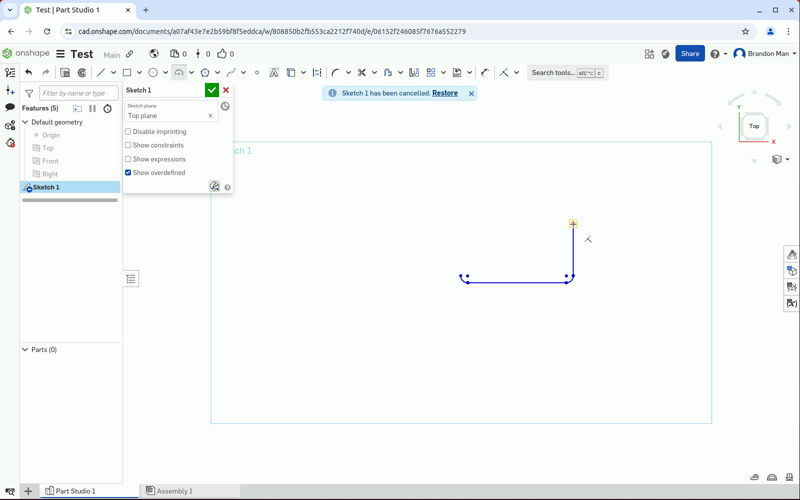
mouse_move(566, 215)
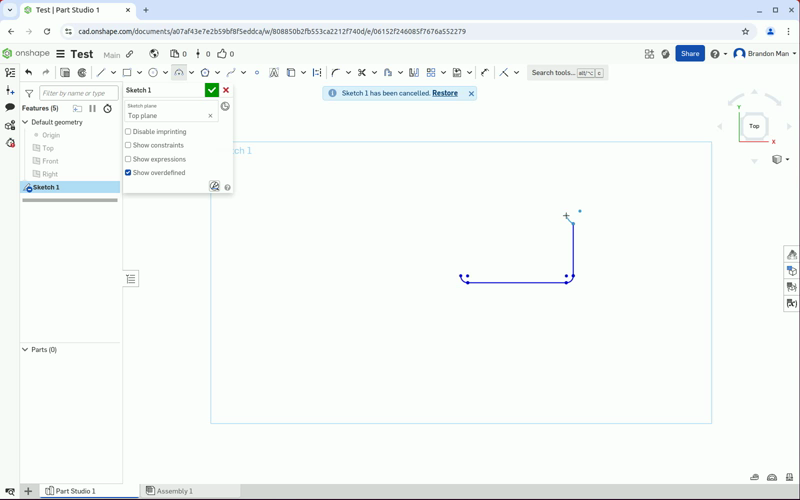
click(566, 215)
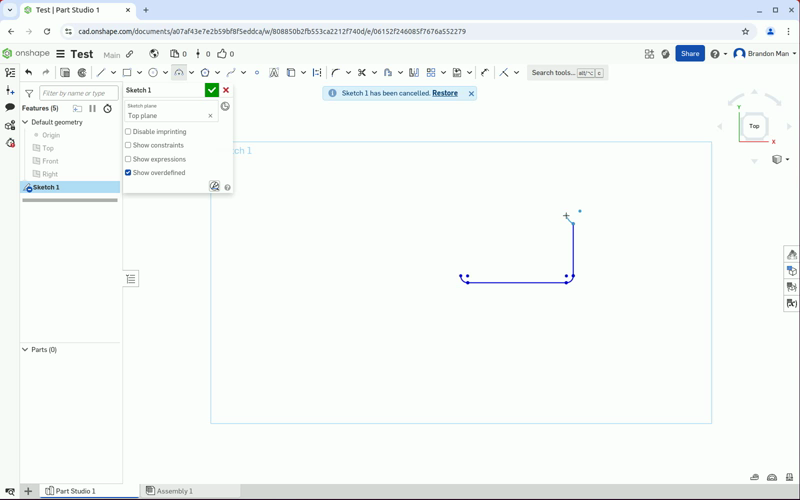
mouse_move(571, 218)
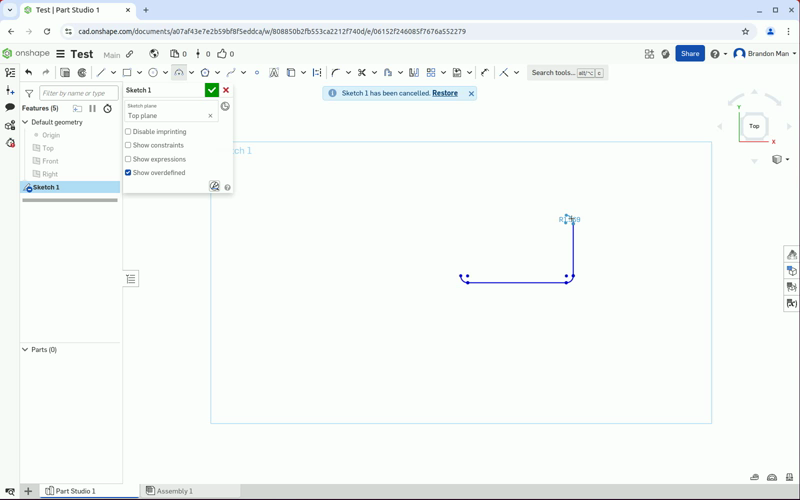
click(571, 218)
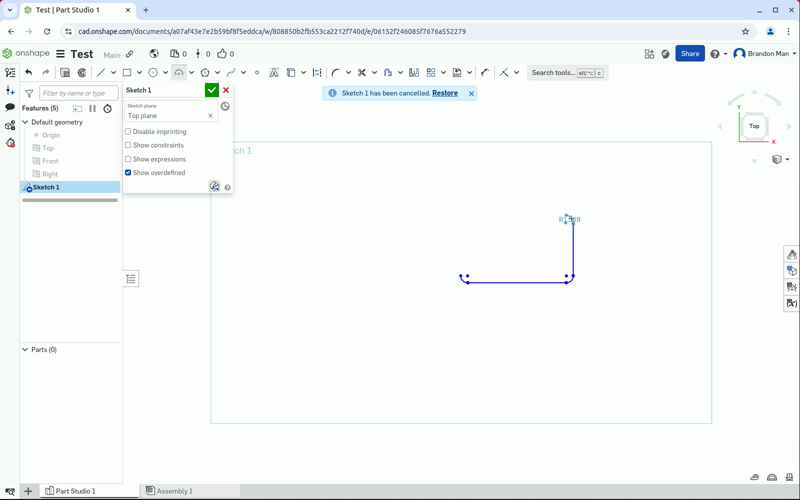
key_up(shift)
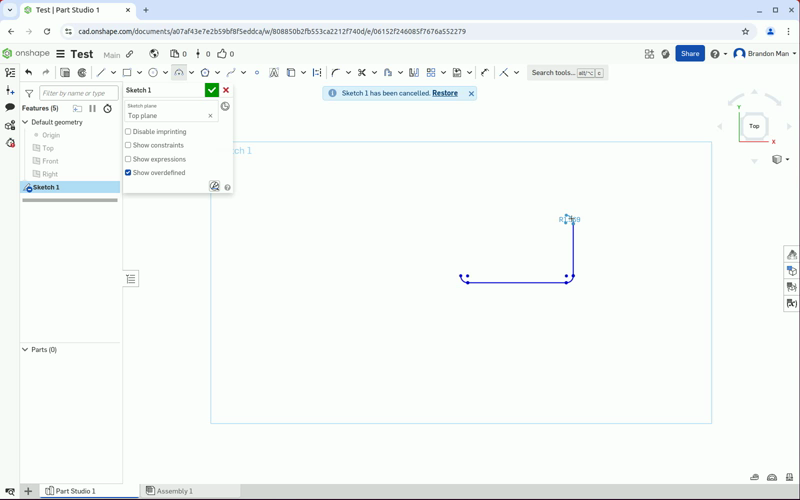
key(esc)
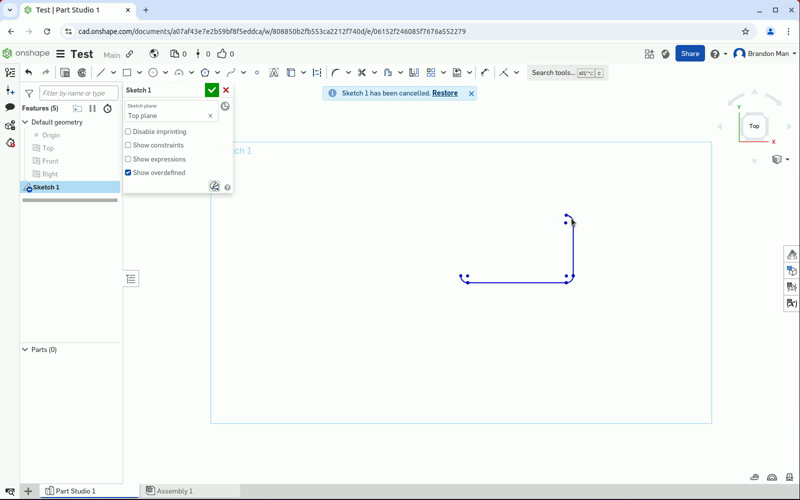
key(l)
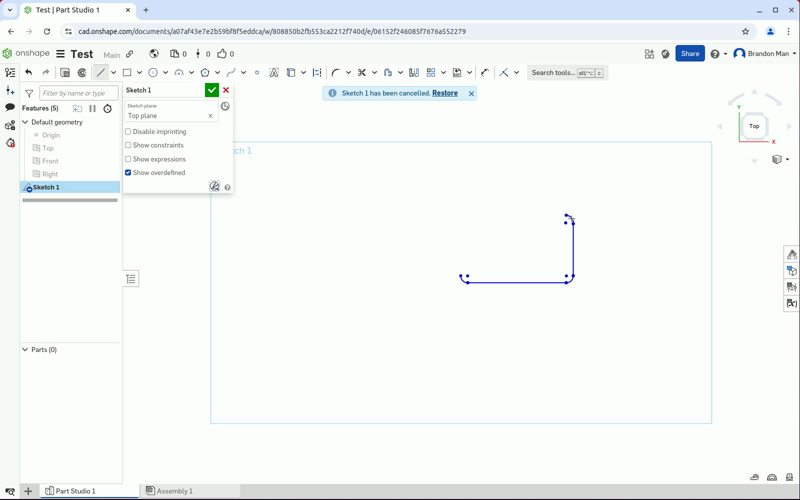
mouse_move(566, 215)
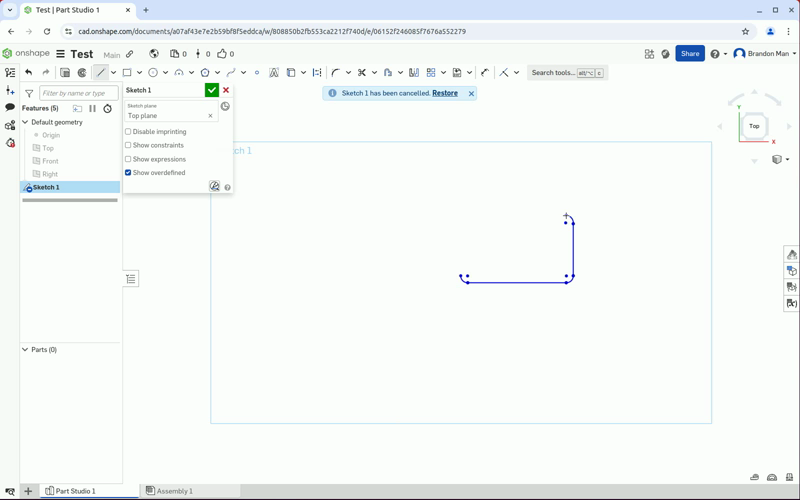
click(566, 215)
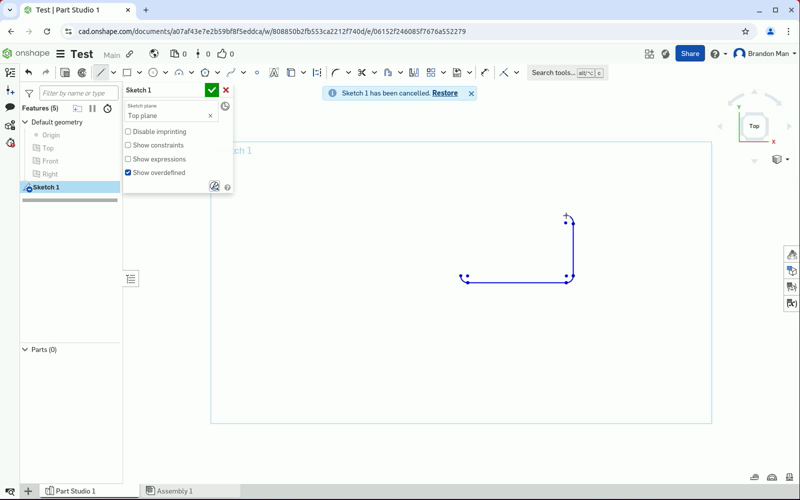
key_down(shift)
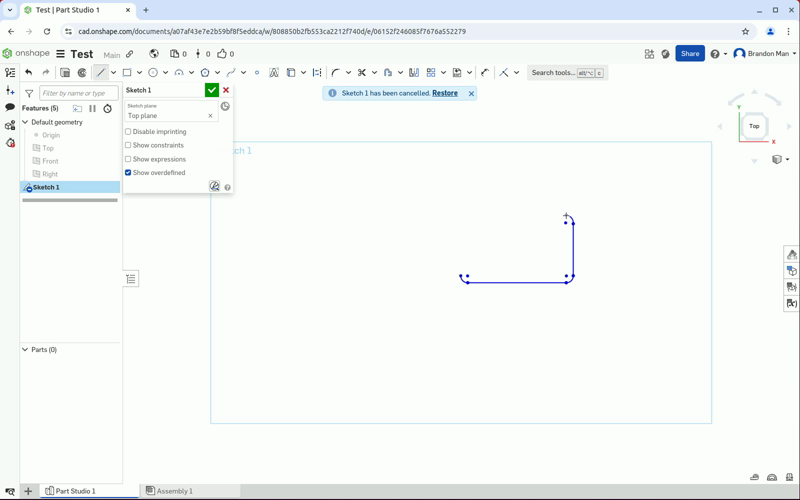
mouse_move(467, 215)
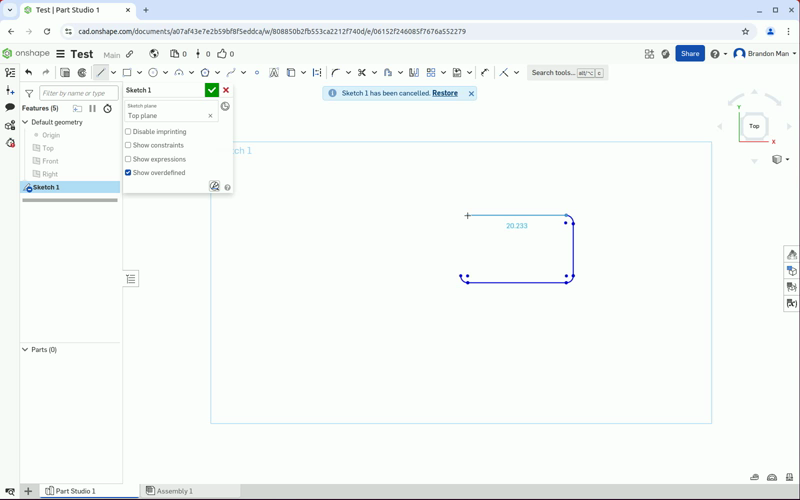
click(467, 215)
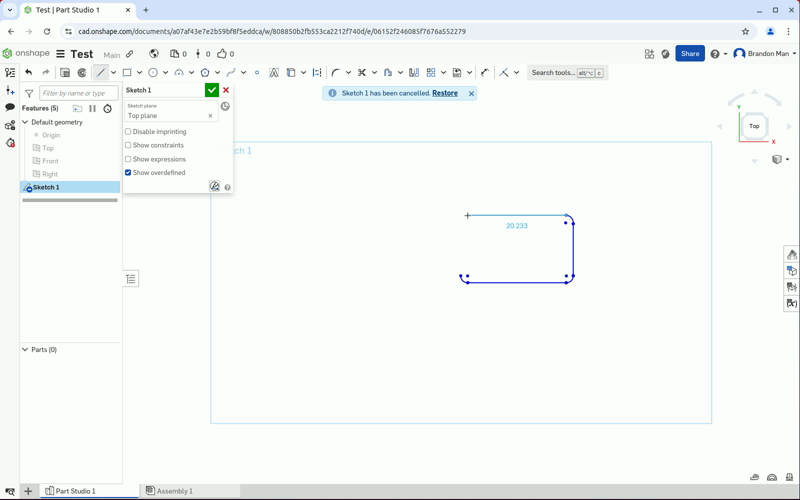
key_up(shift)
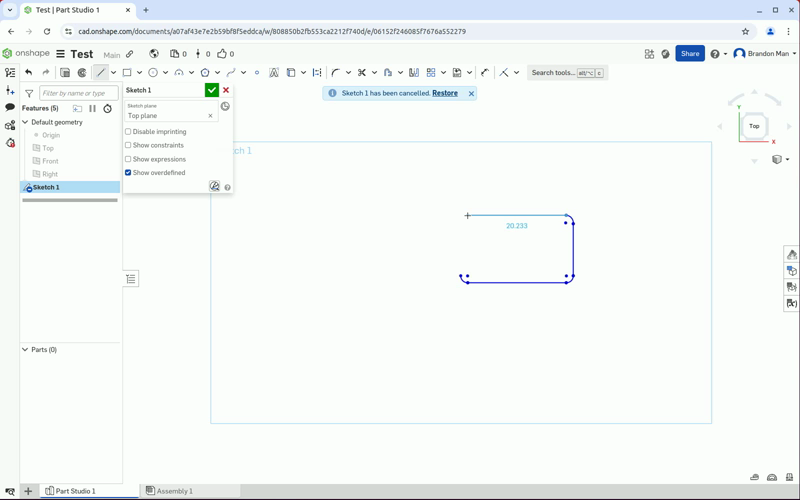
key(esc)
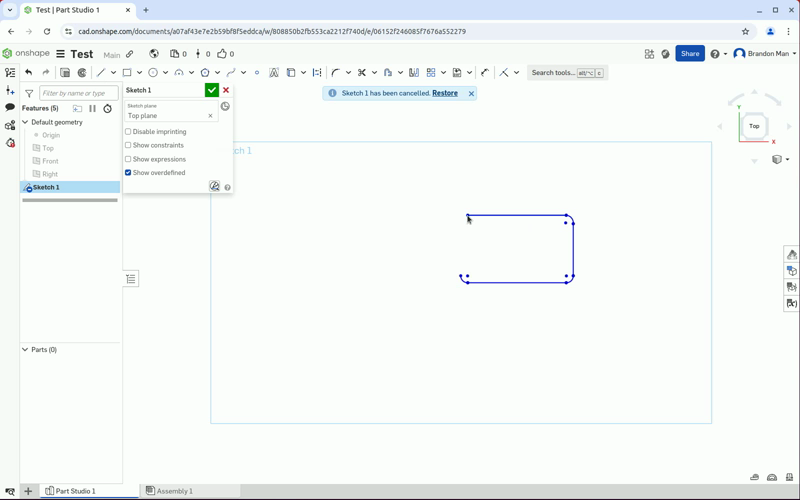
key(a)
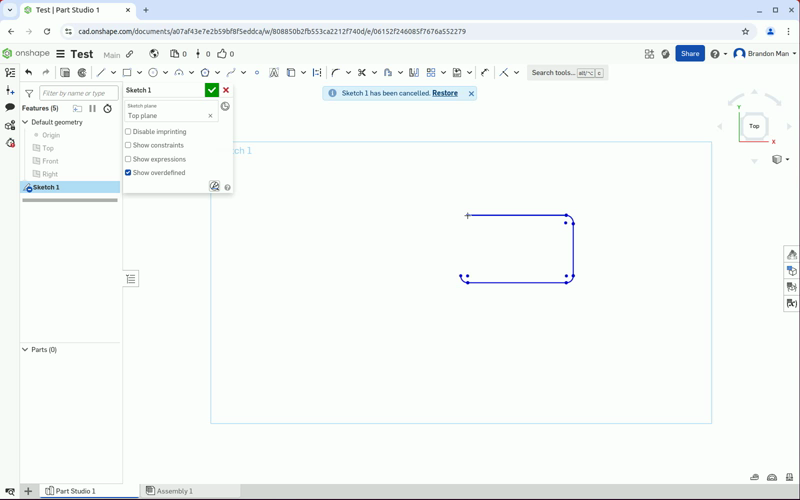
mouse_move(467, 215)
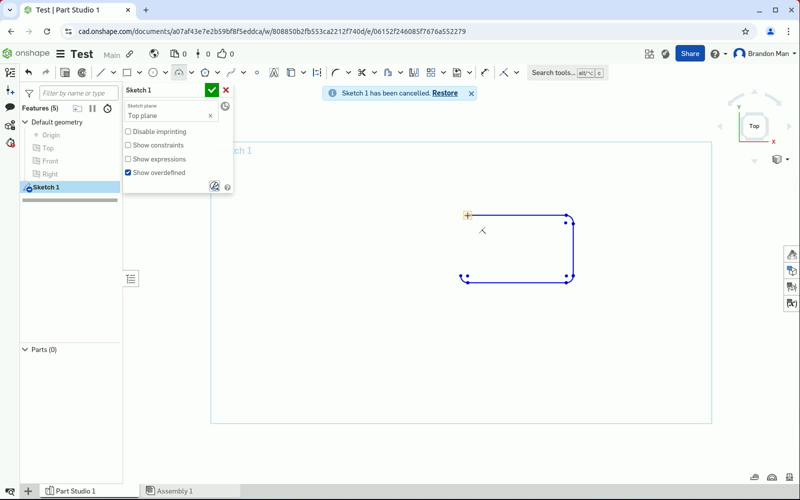
click(467, 215)
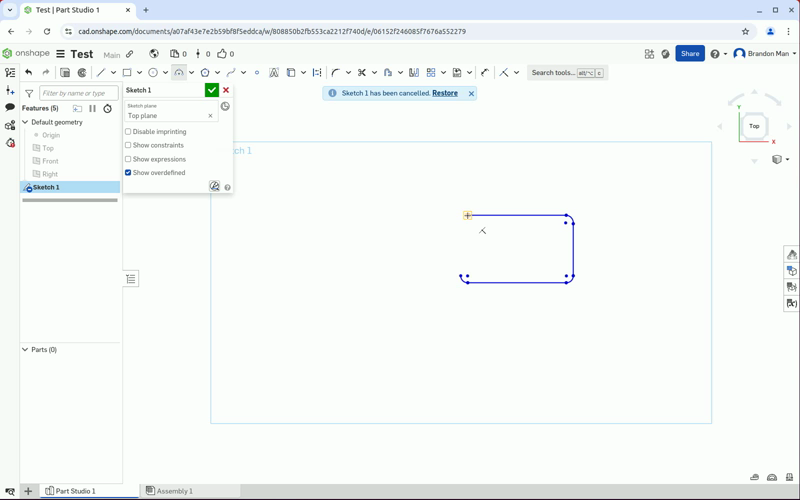
key_down(shift)
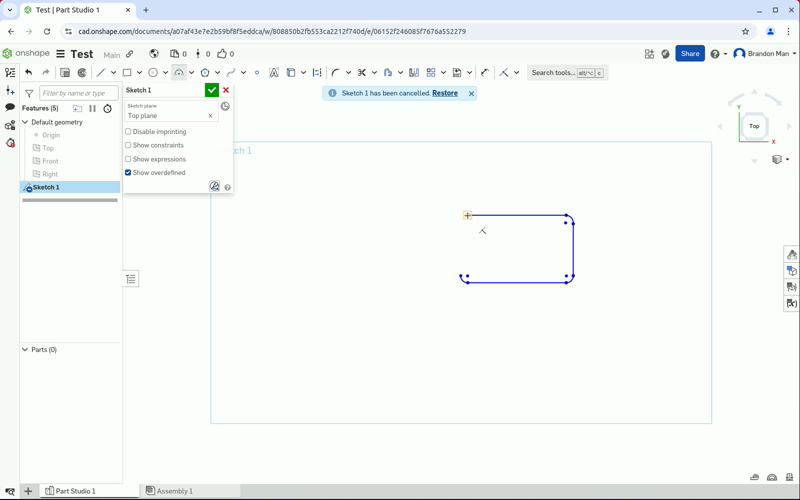
mouse_move(460, 223)
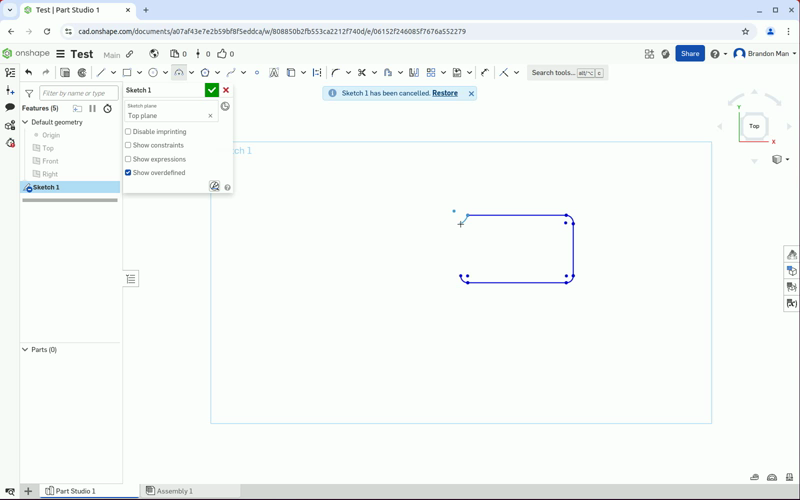
click(460, 223)
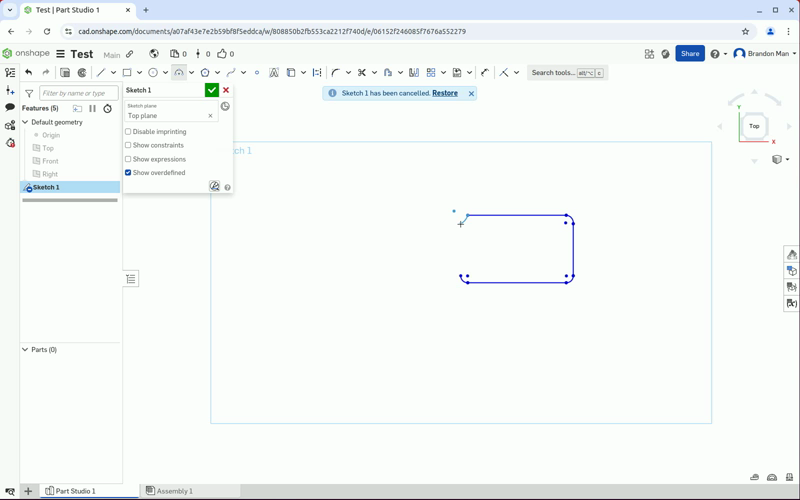
mouse_move(462, 218)
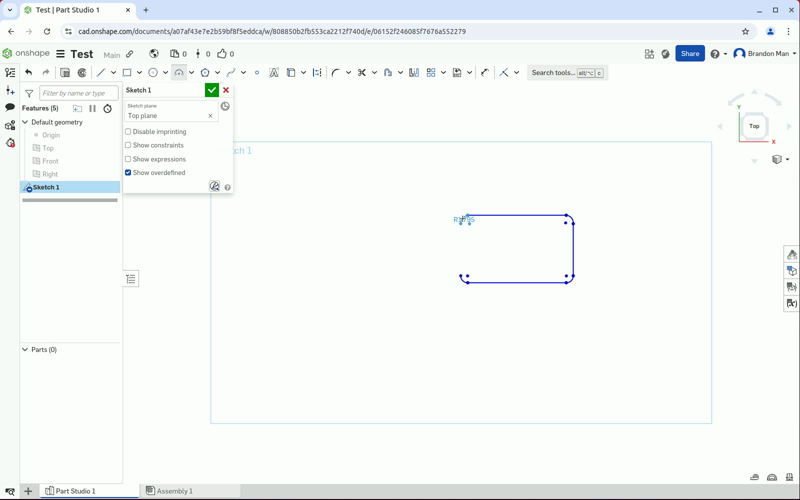
click(462, 218)
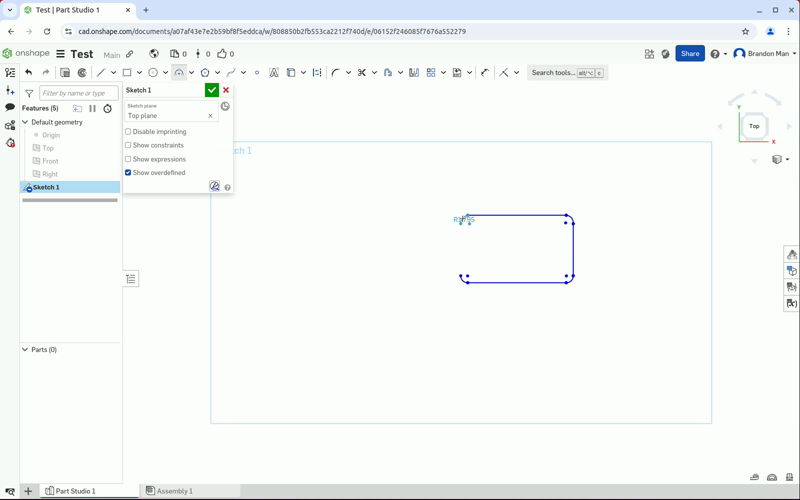
key_up(shift)
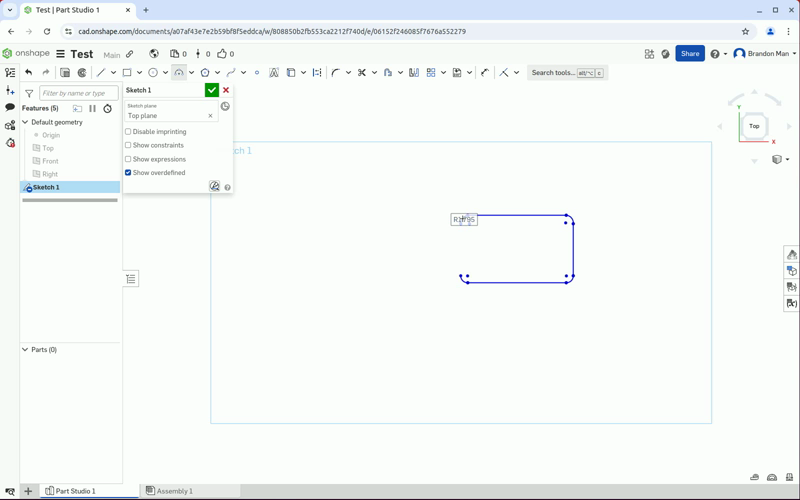
key(esc)
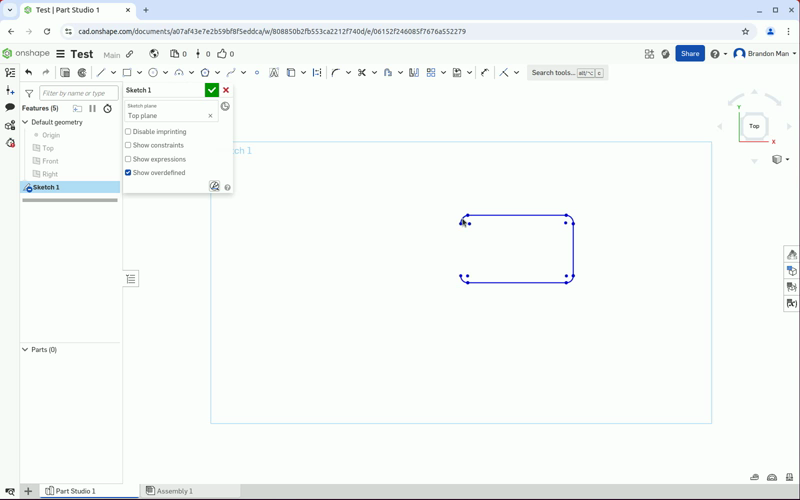
key(l)
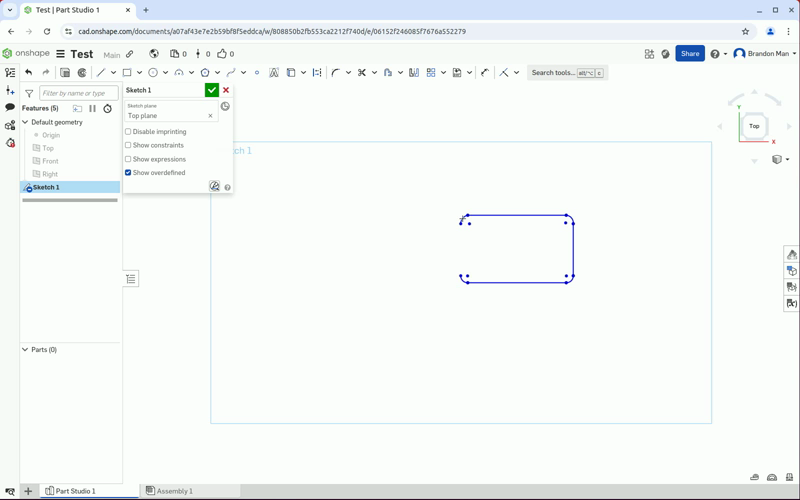
mouse_move(460, 223)
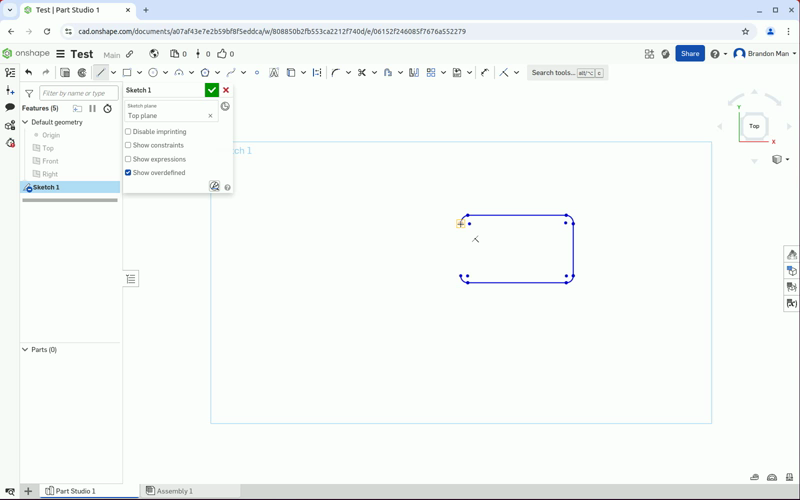
click(460, 223)
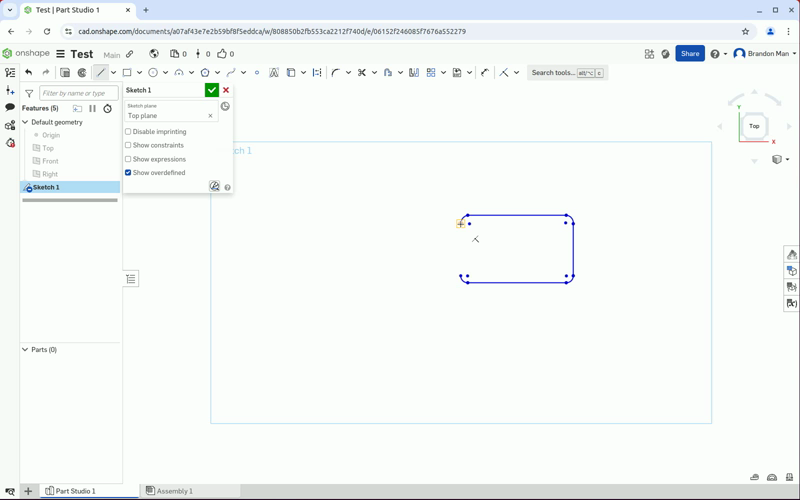
mouse_move(490, 223)
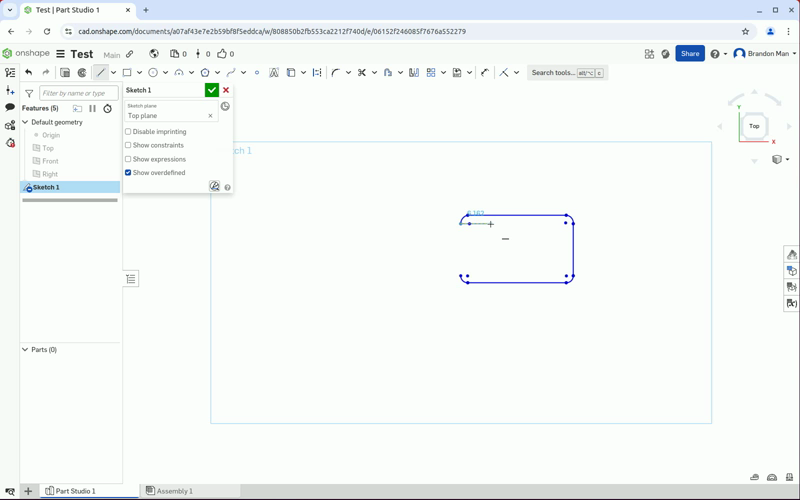
key_down(shift)
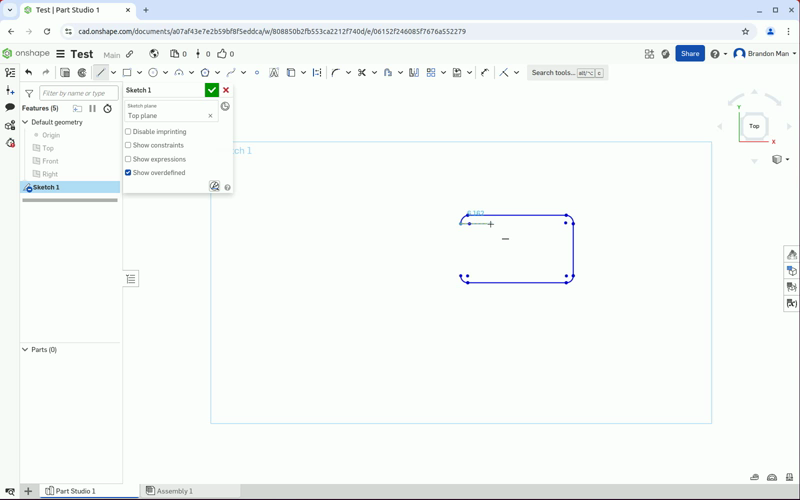
mouse_move(460, 275)
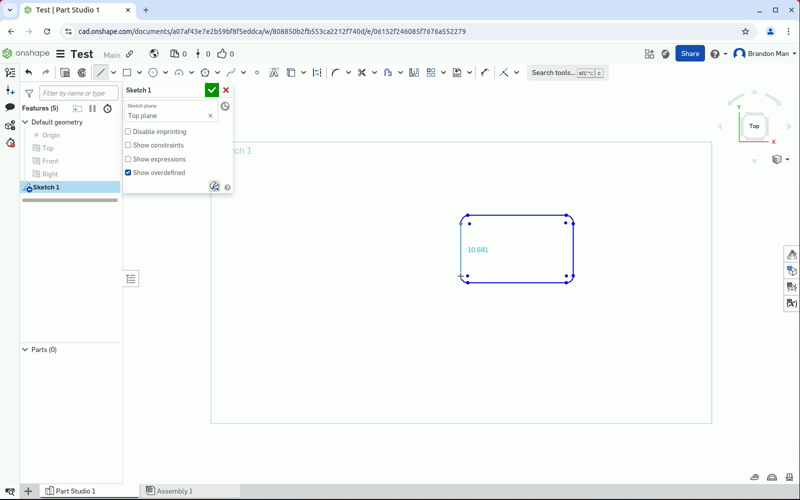
key_up(shift)
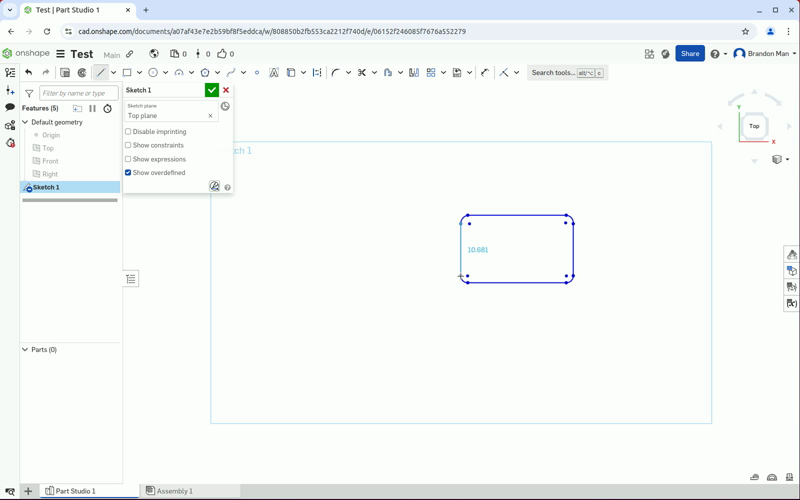
click(460, 275)
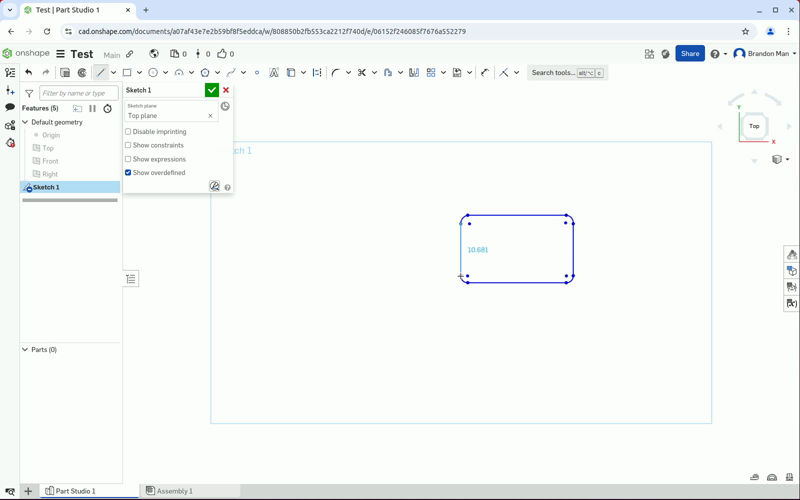
key(esc)
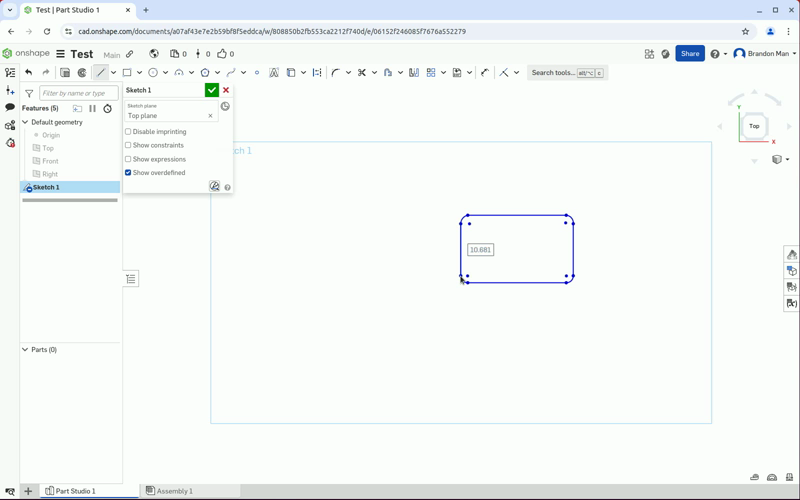
mouse_move(542, 224)
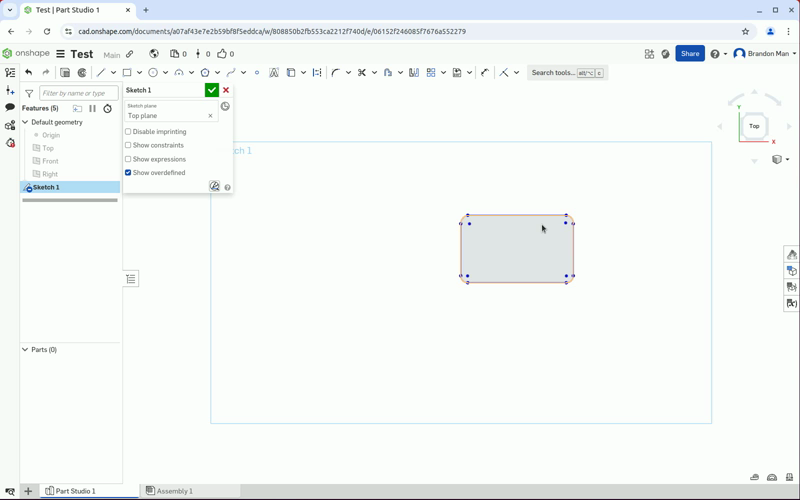
click(542, 224)
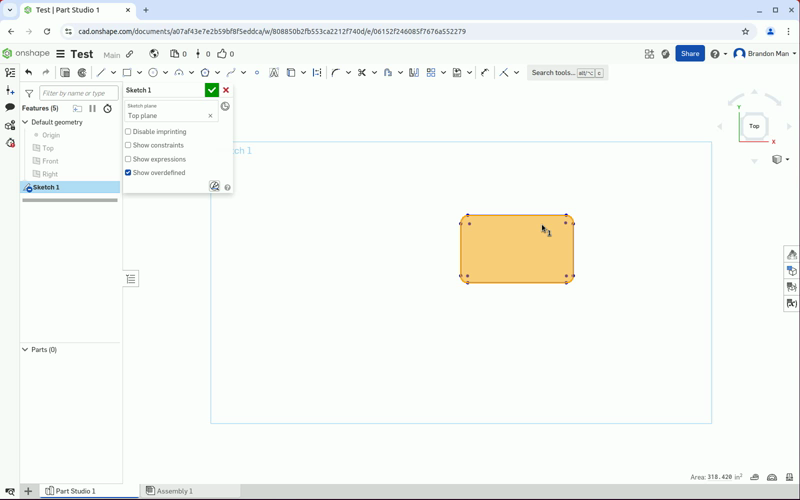
mouse_move(73, 352)
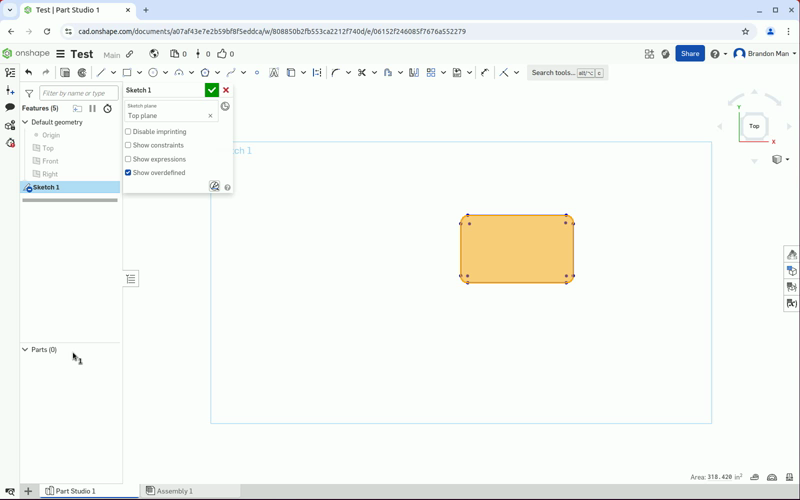
key(shift+y)
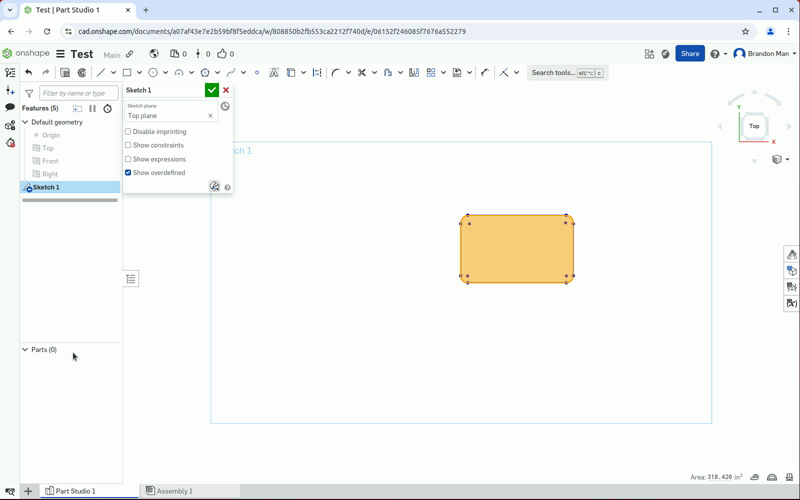
key(shift+e)
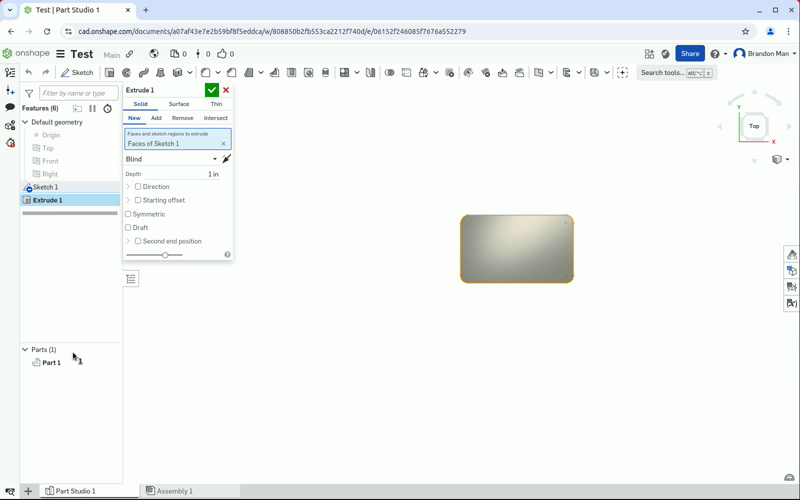
mouse_move(143, 106)
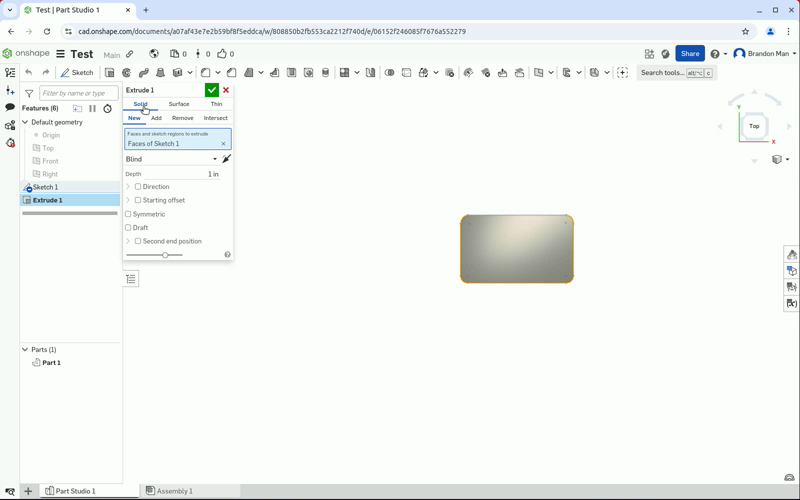
click(143, 106)
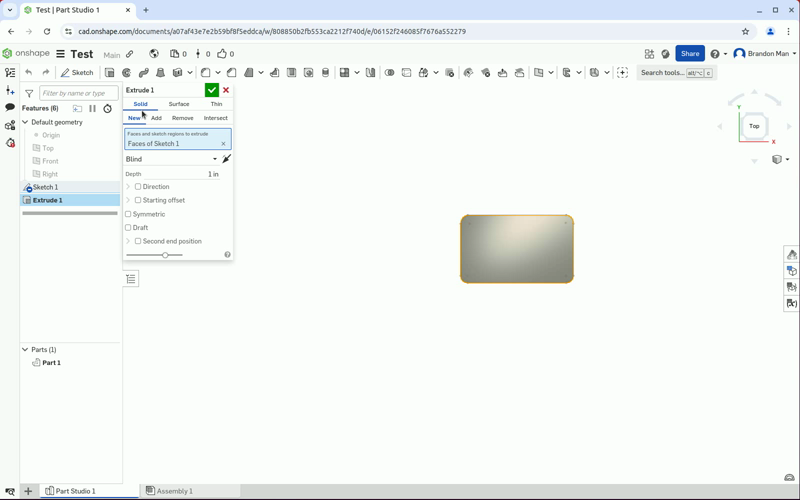
mouse_move(137, 120)
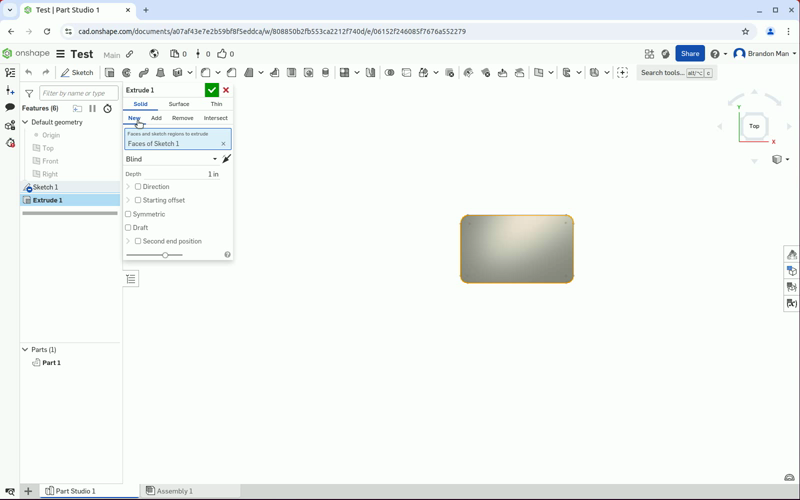
click(137, 120)
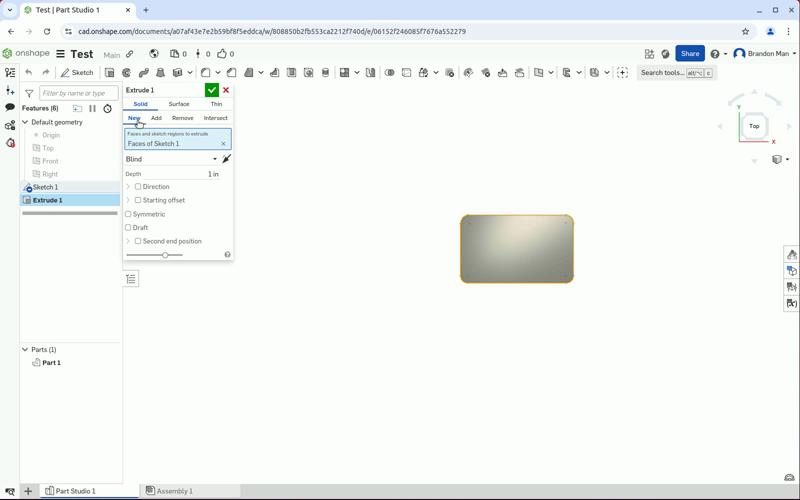
key(tab, 4)
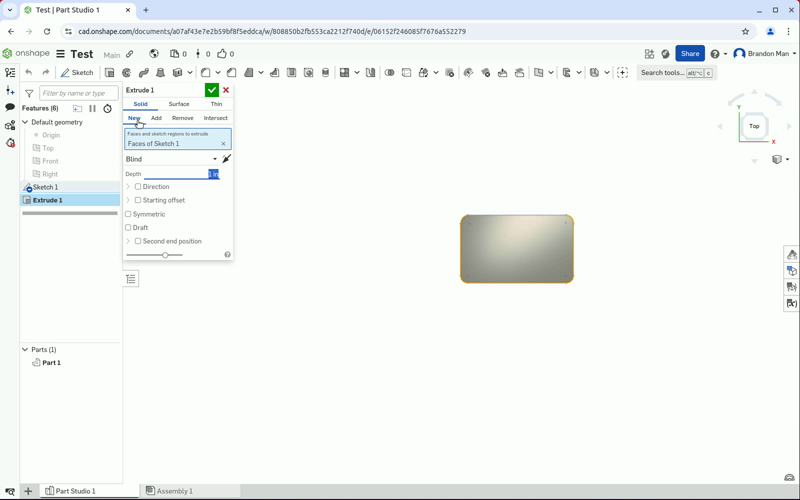
text(0.481)
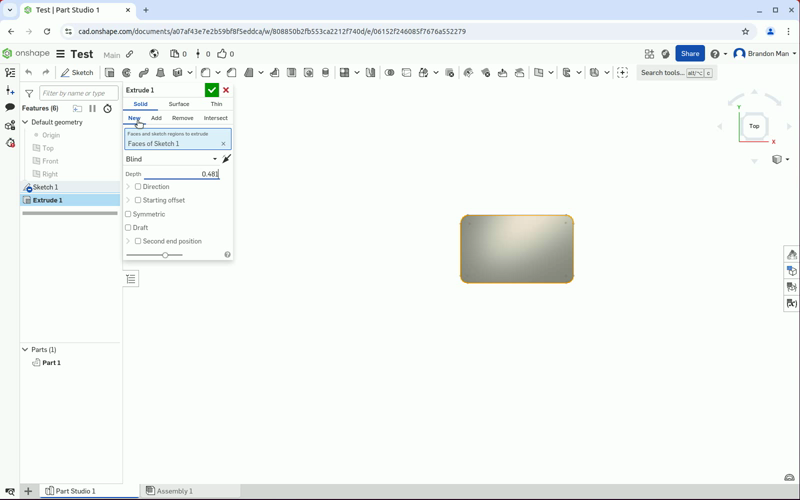
key(enter)
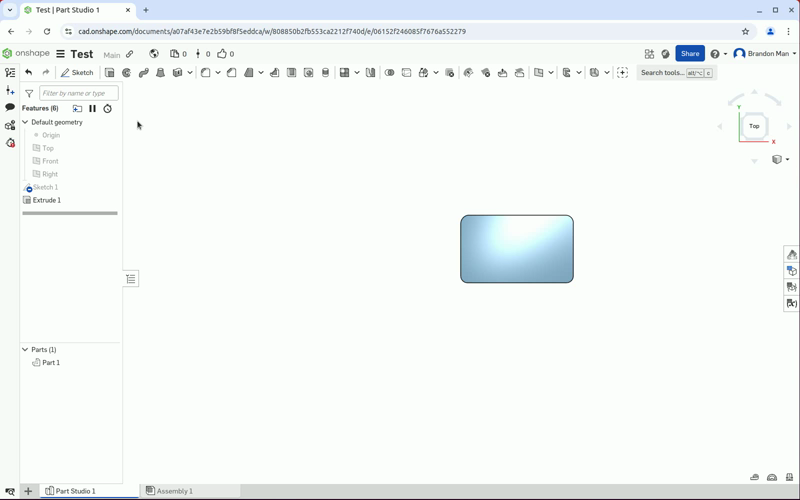
key(shift+h)
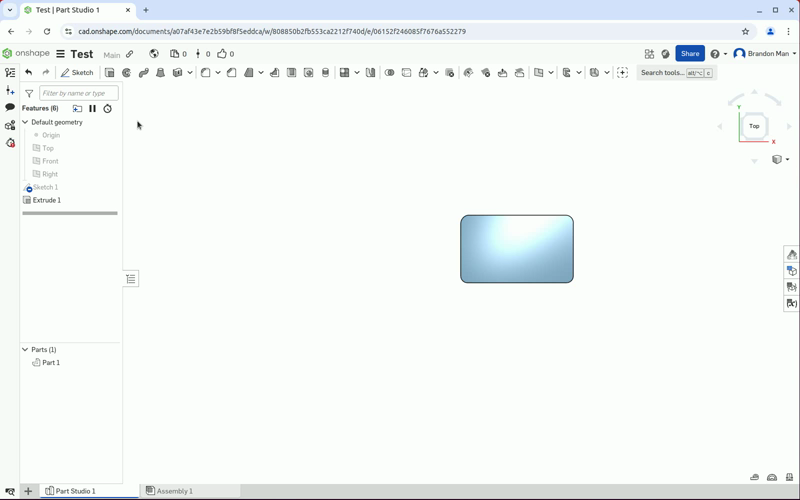
key(shift+h)
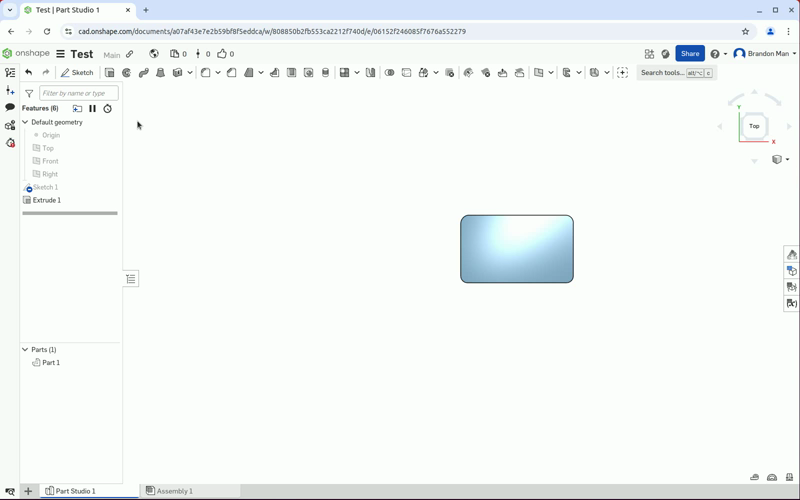
mouse_move(73, 189)
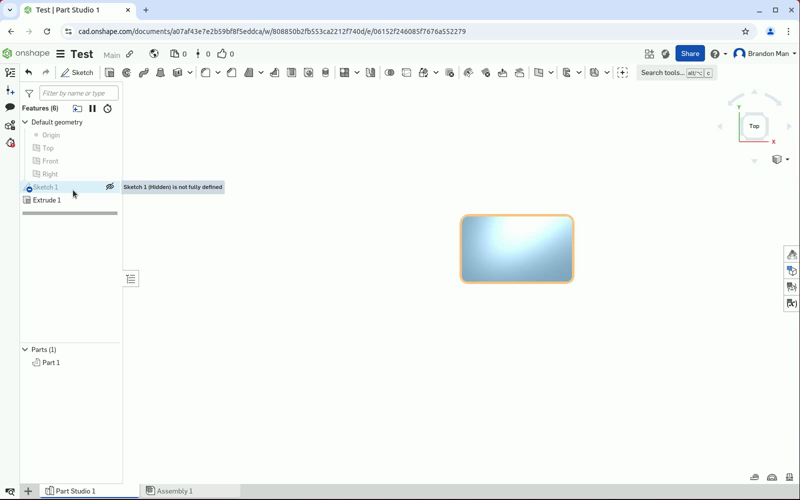
click(73, 189)
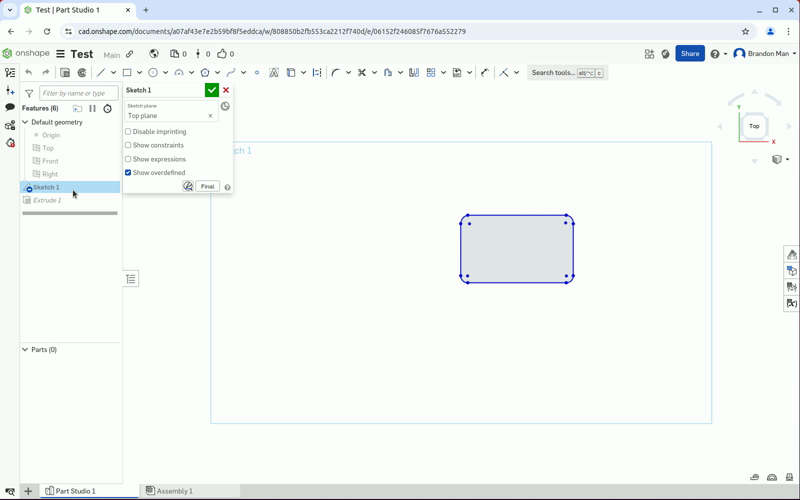
mouse_move(229, 92)
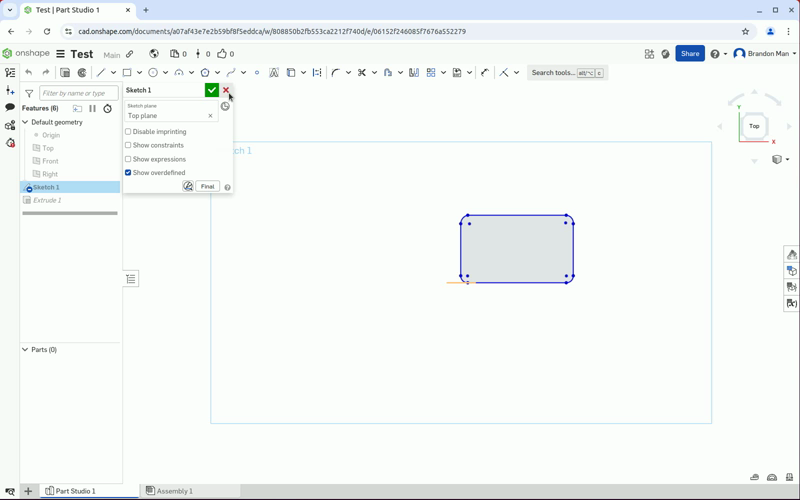
click(229, 92)
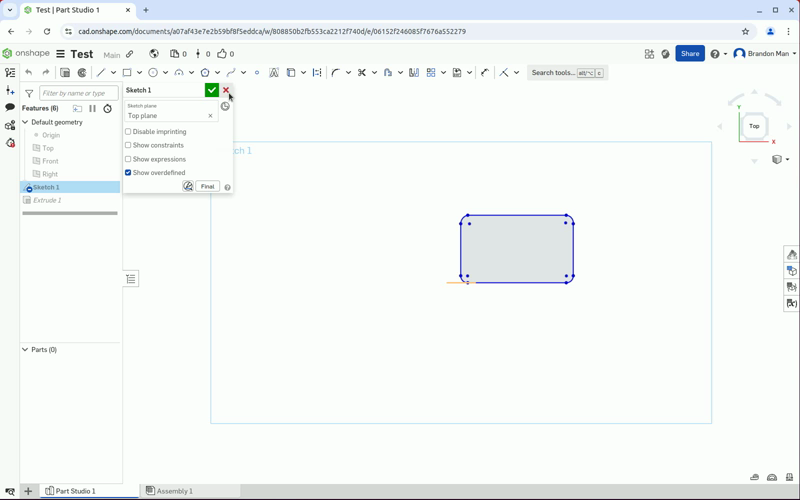
key(shift+s)
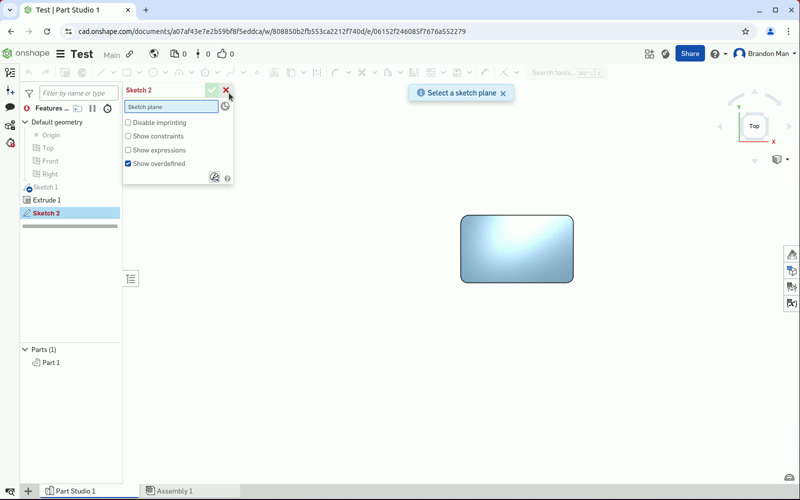
mouse_move(73, 150)
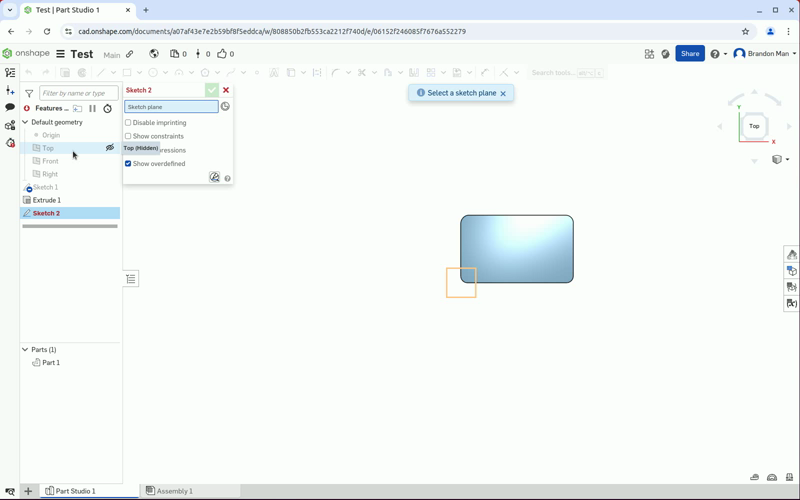
click(73, 150)
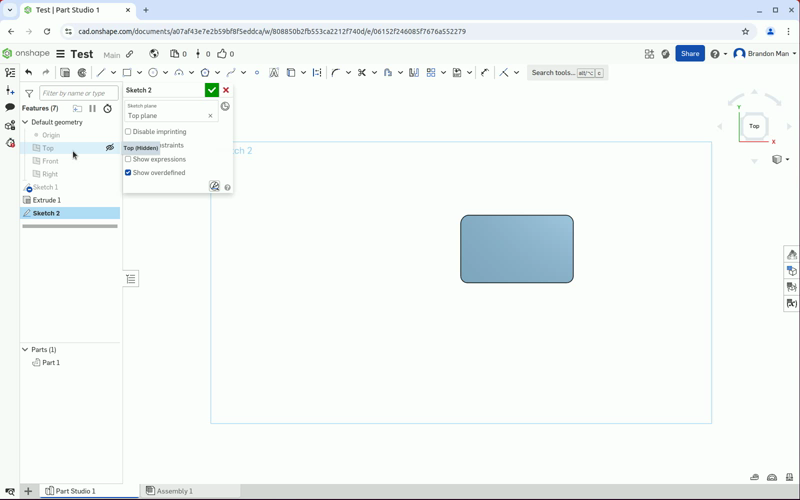
mouse_move(73, 352)
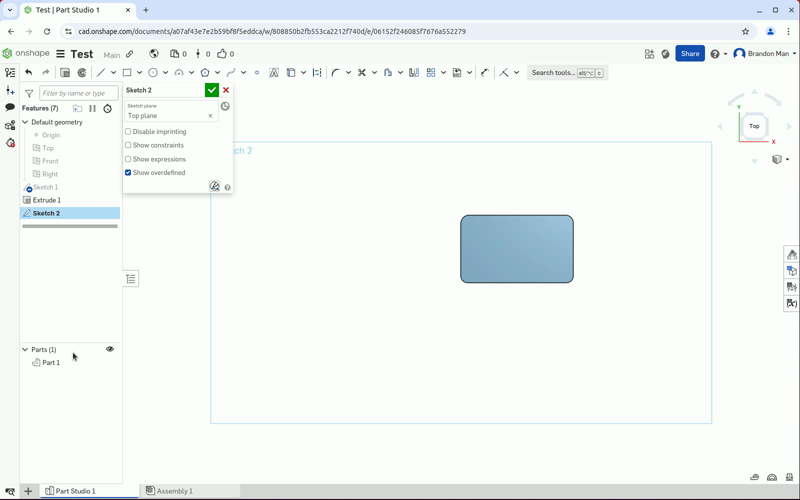
key(y)
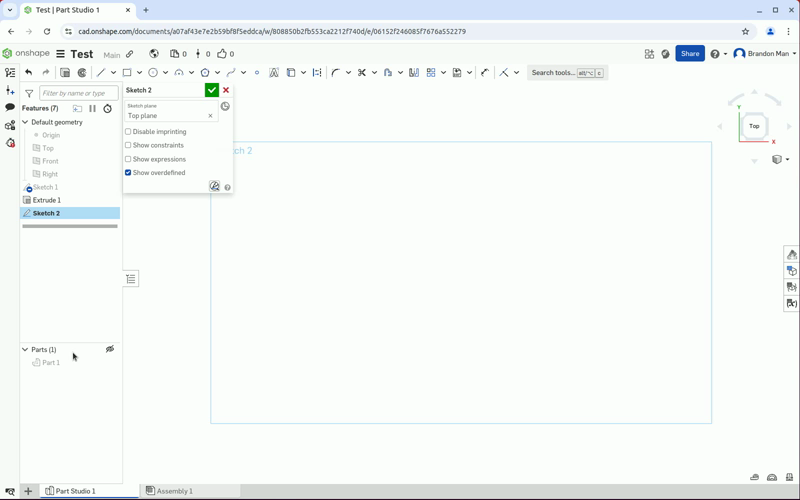
key(l)
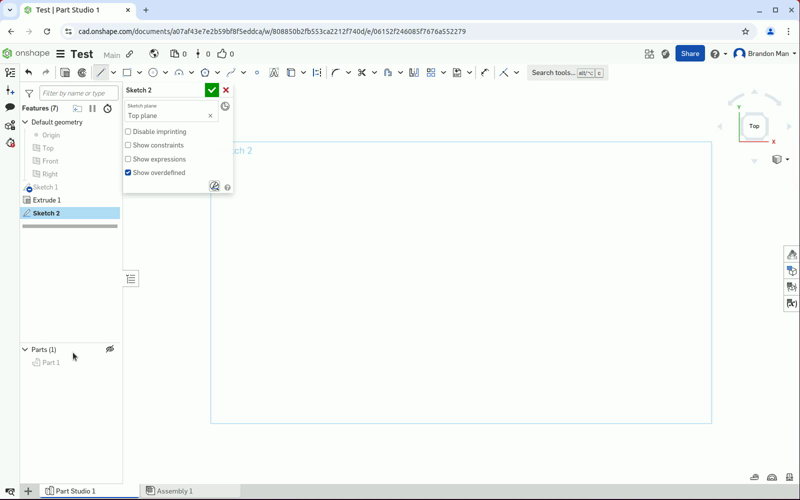
key_down(shift)
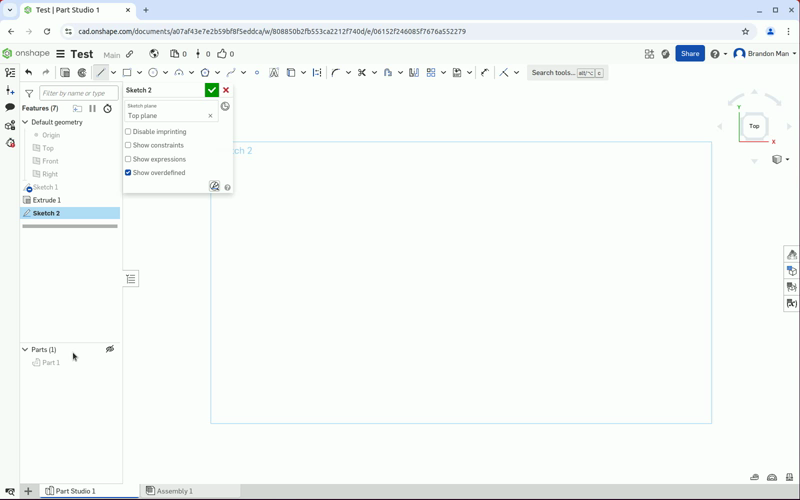
mouse_move(486, 281)
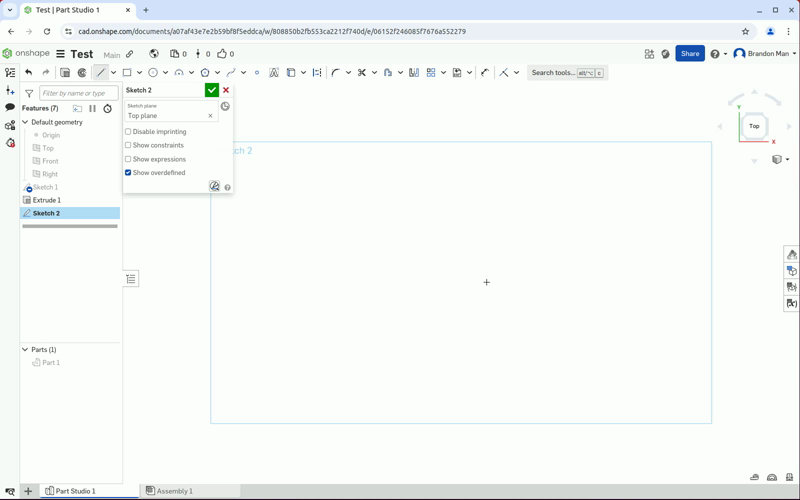
click(486, 281)
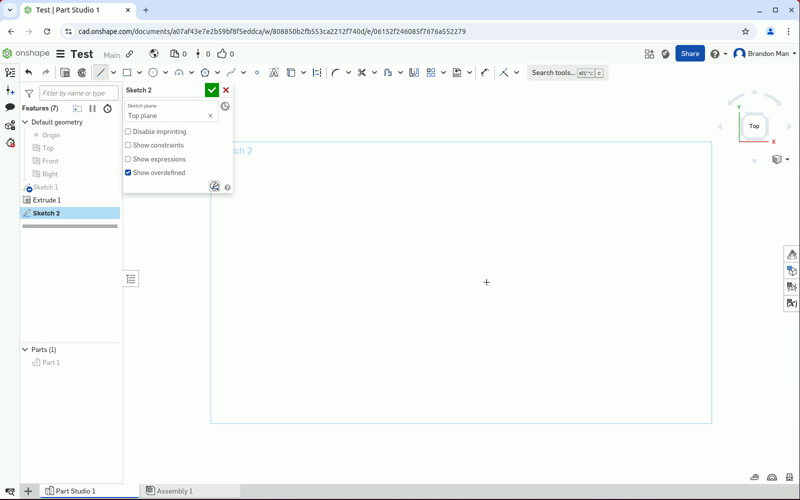
key_up(shift)
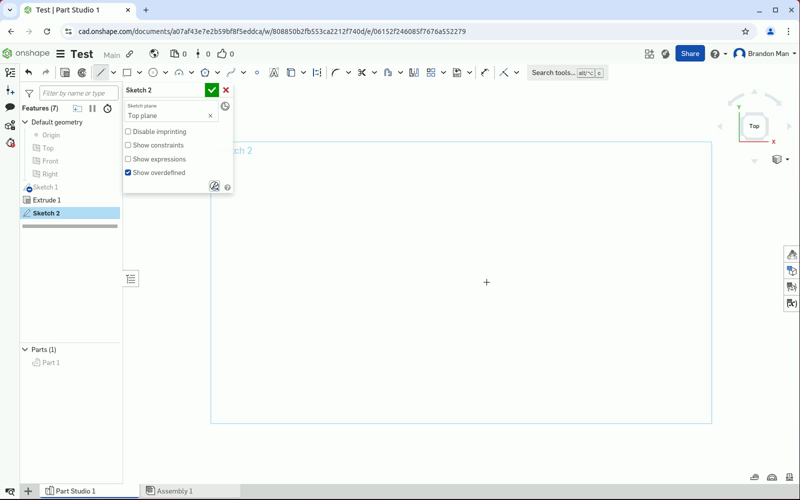
key_down(shift)
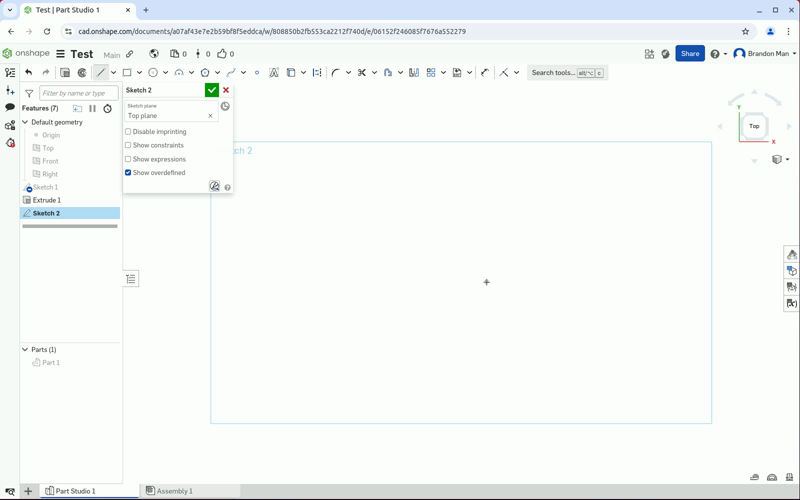
mouse_move(516, 281)
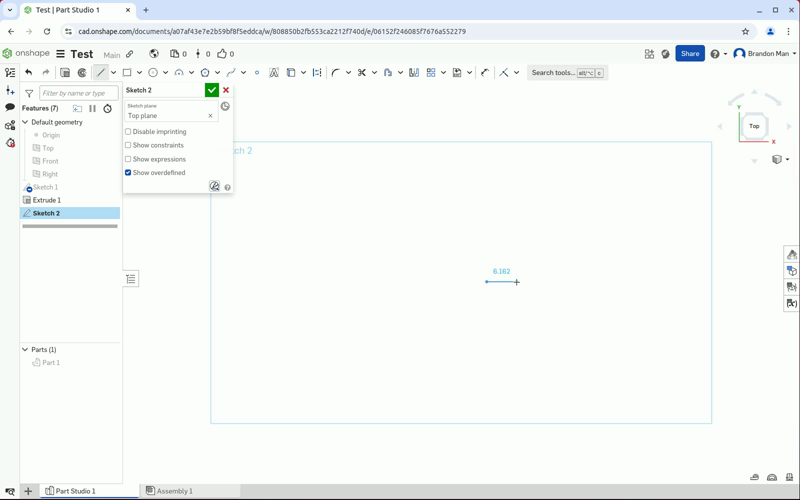
mouse_move(492, 281)
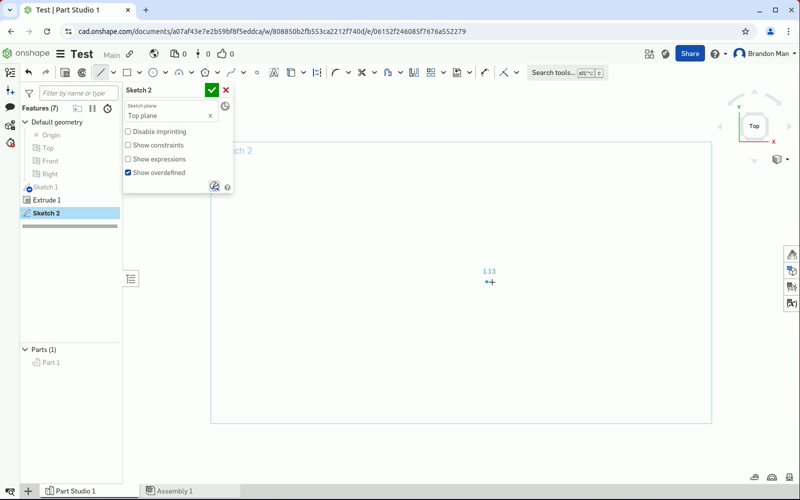
scroll(6)
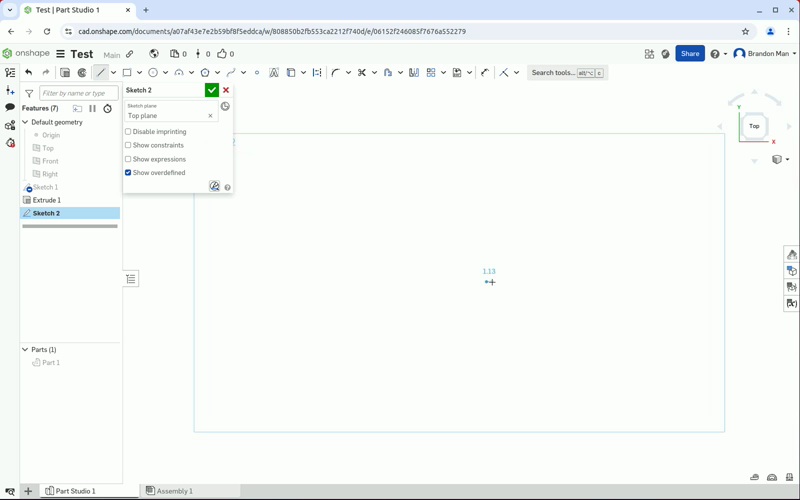
scroll(6)
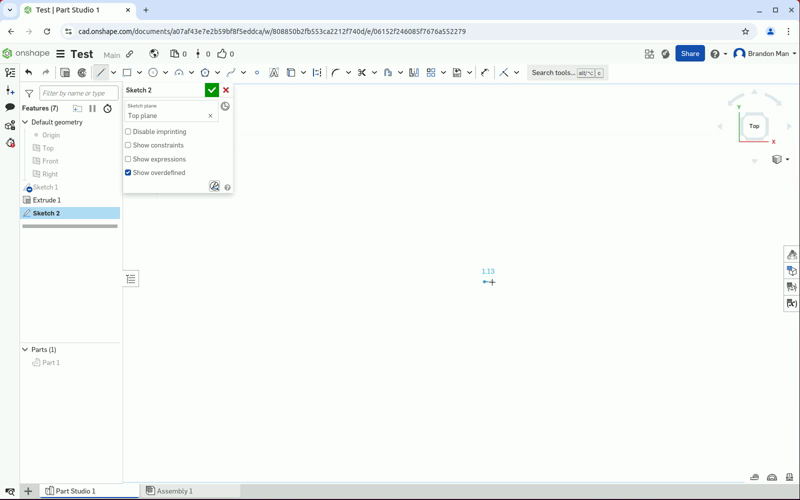
scroll(6)
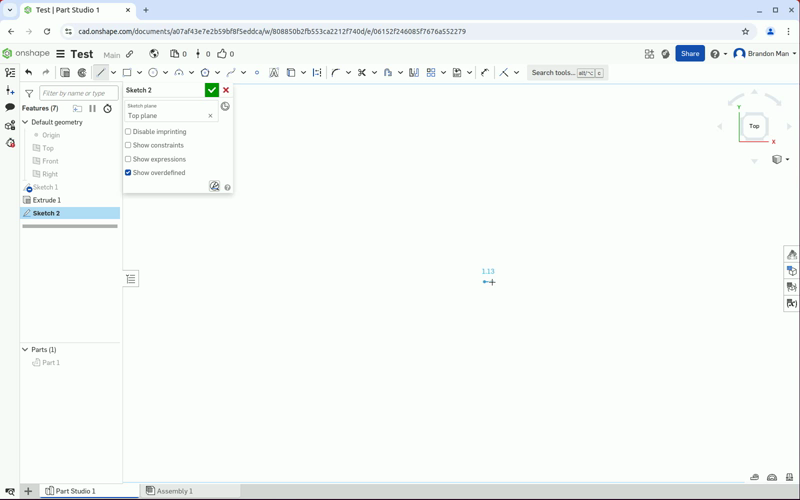
scroll(6)
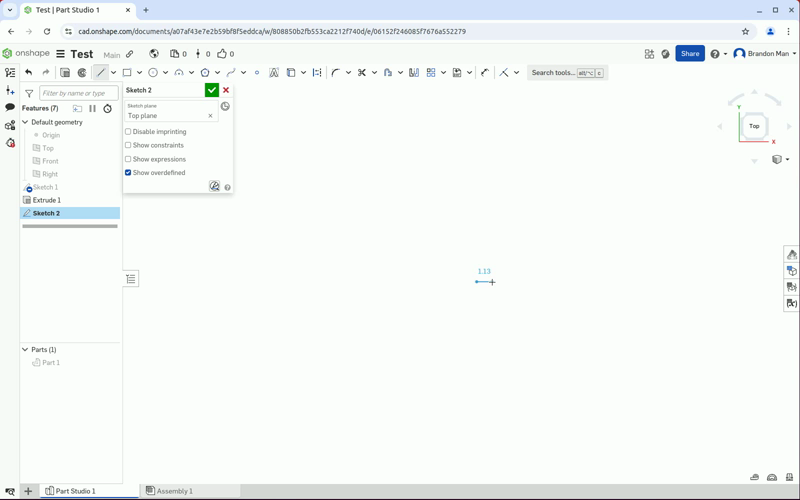
scroll(6)
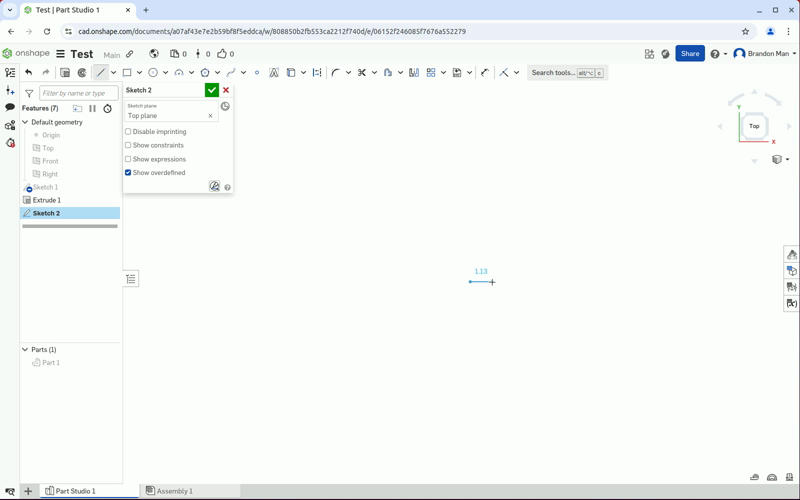
scroll(6)
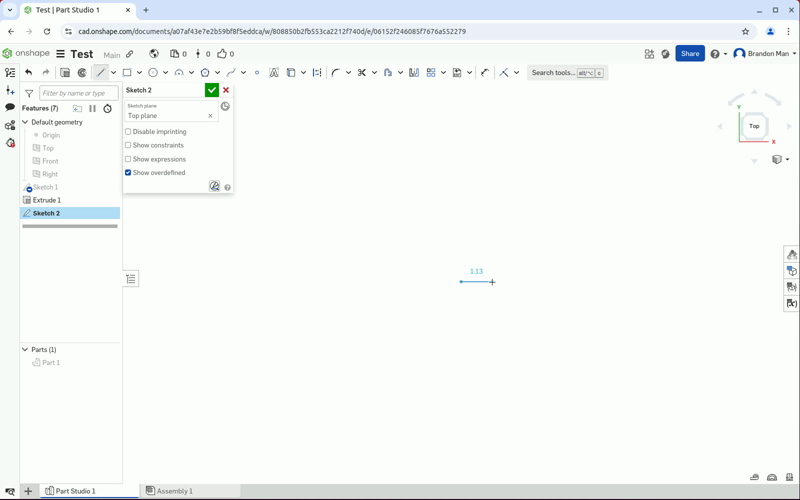
scroll(6)
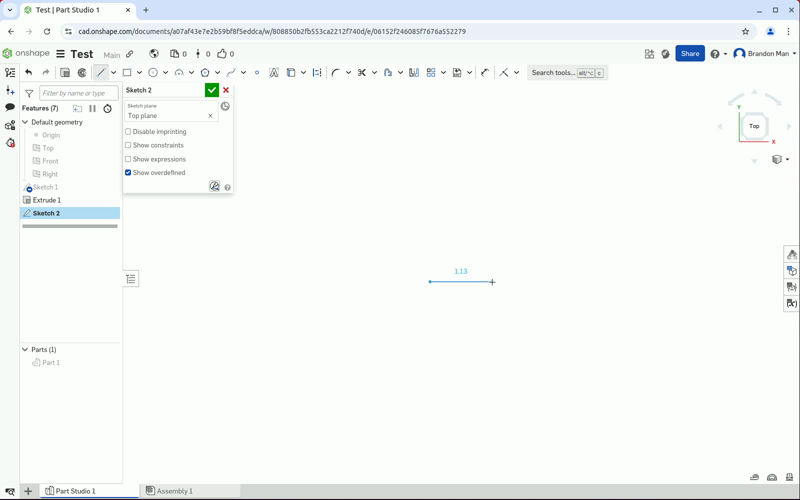
click(492, 281)
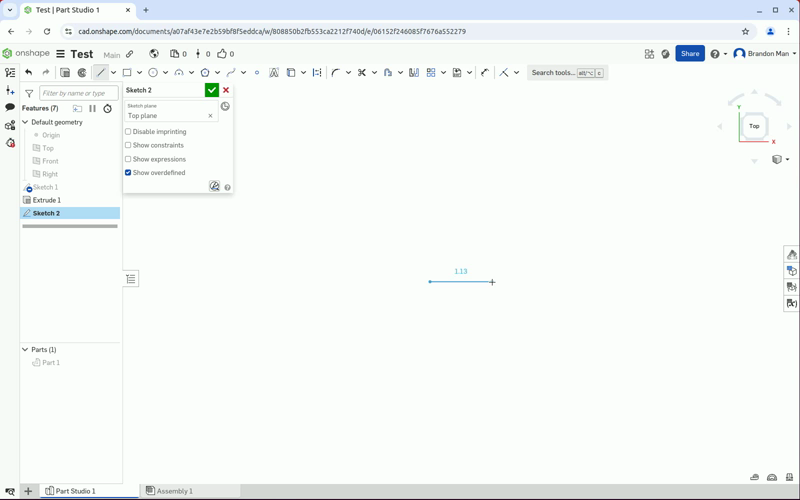
scroll(-6)
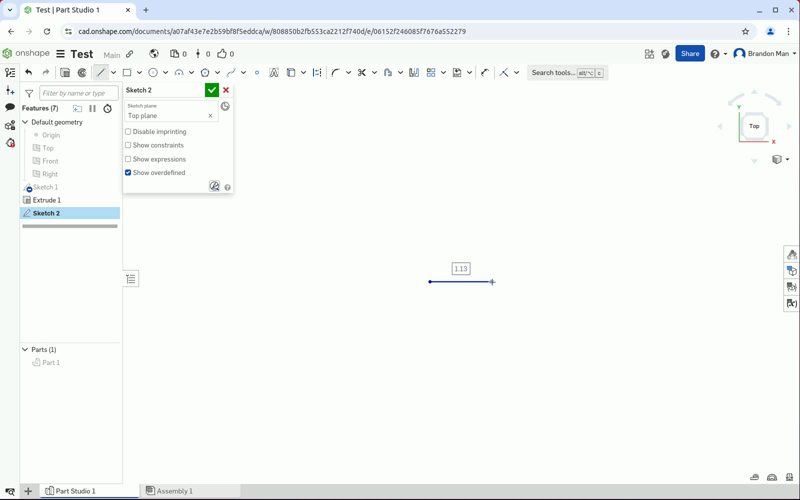
scroll(-6)
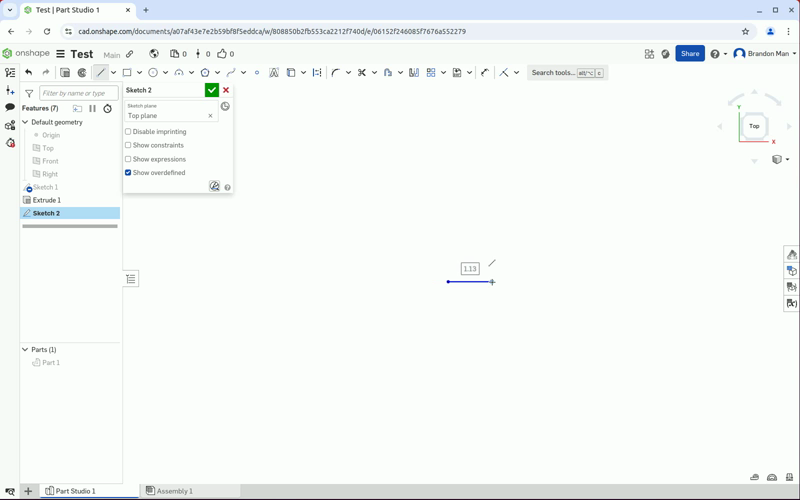
scroll(-6)
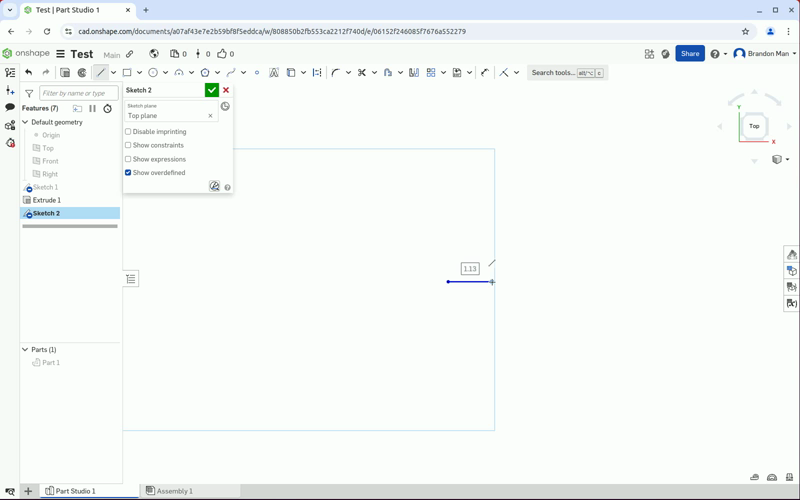
scroll(-6)
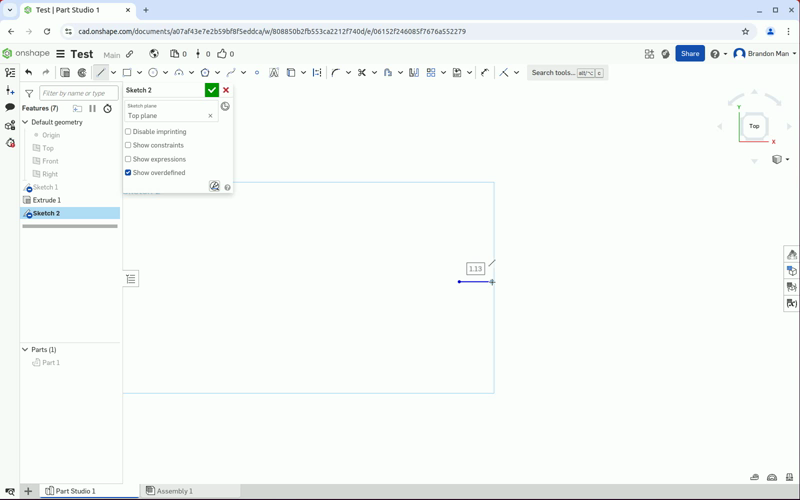
scroll(-6)
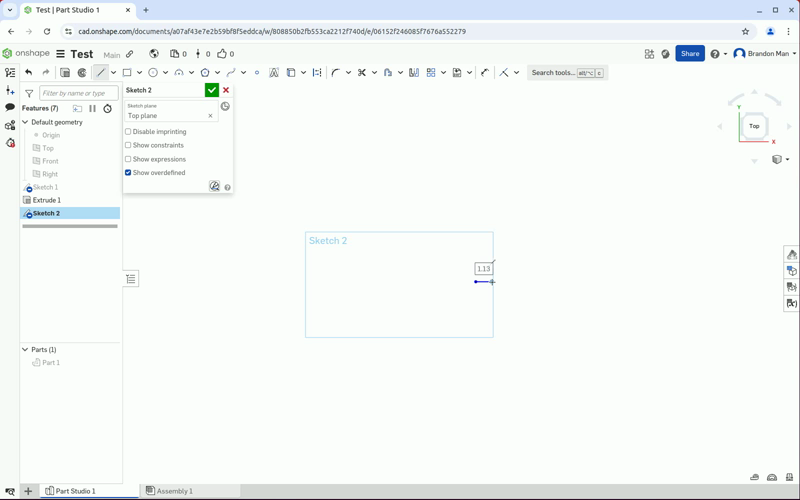
scroll(-6)
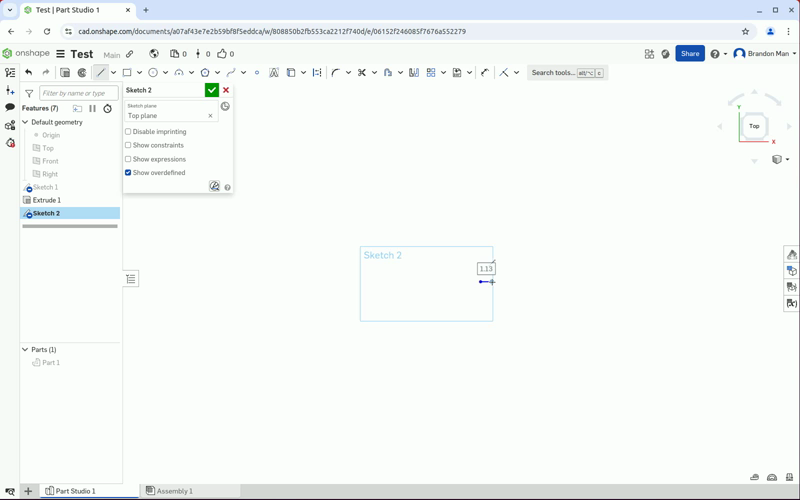
scroll(-6)
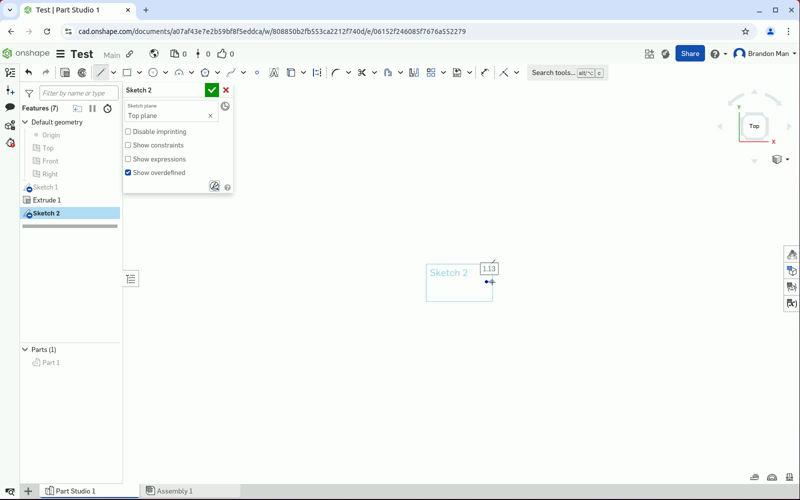
key_up(shift)
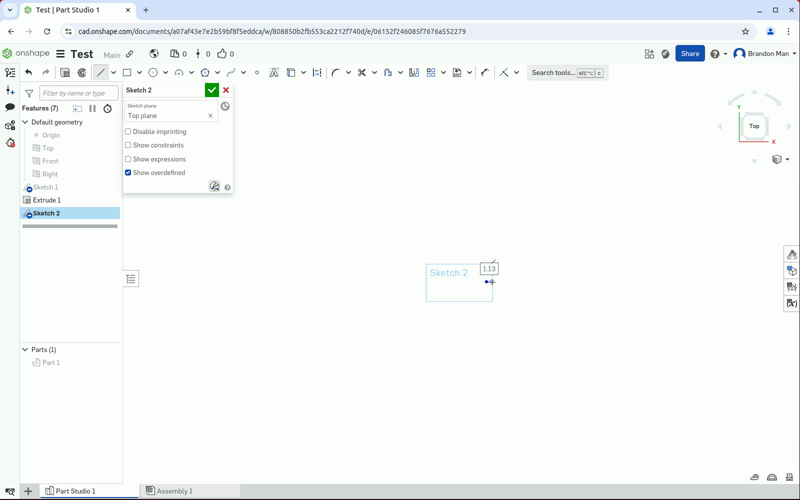
key_down(shift)
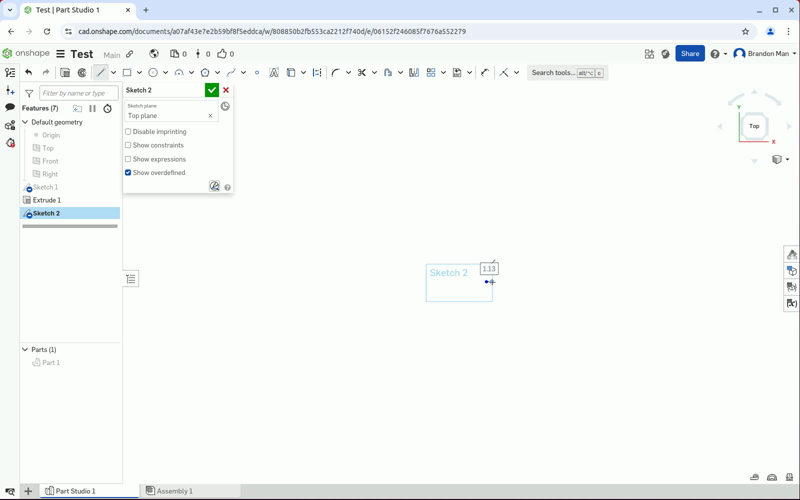
mouse_move(492, 215)
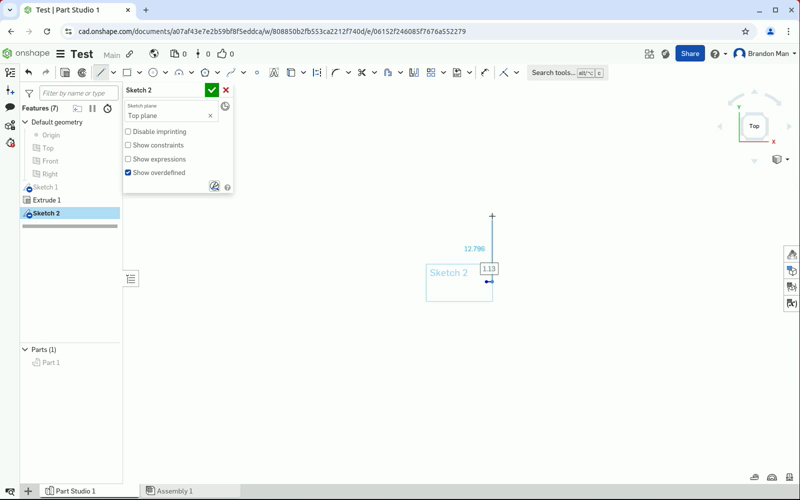
click(492, 215)
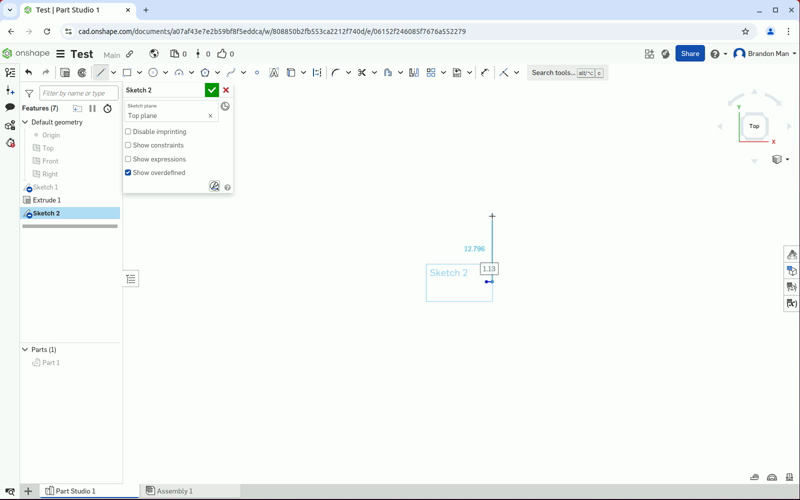
key_up(shift)
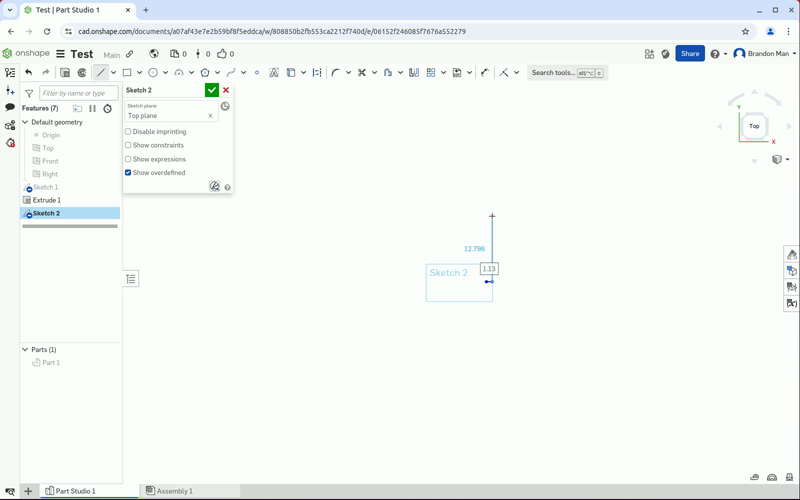
key_down(shift)
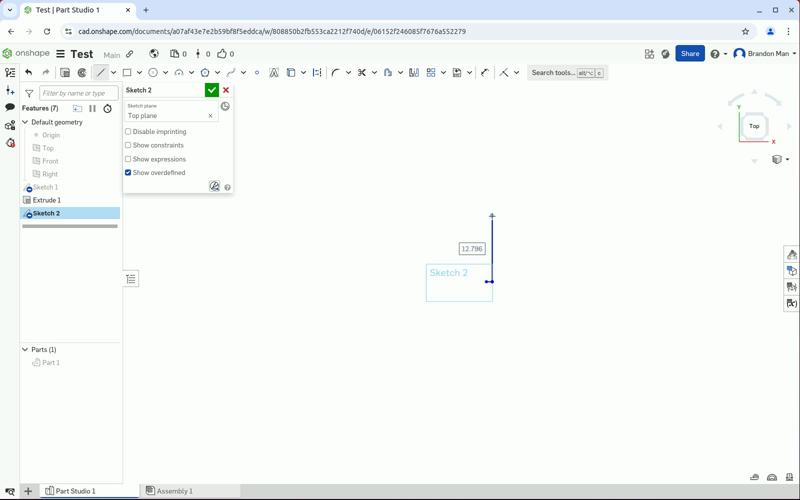
mouse_move(522, 215)
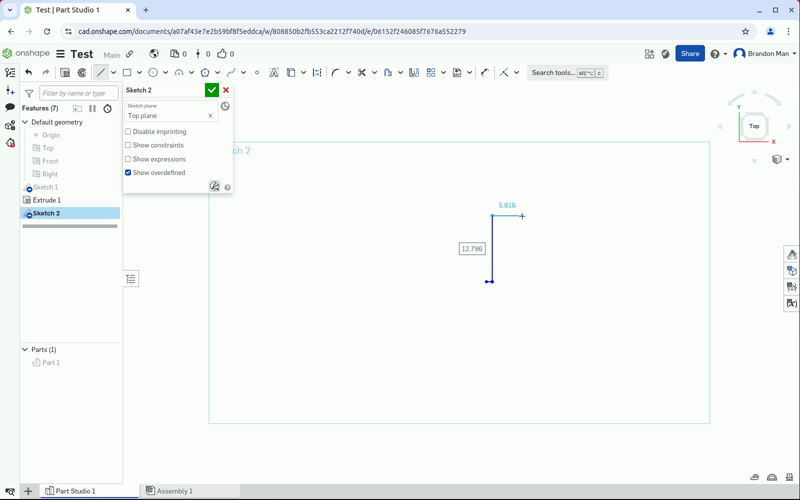
mouse_move(486, 215)
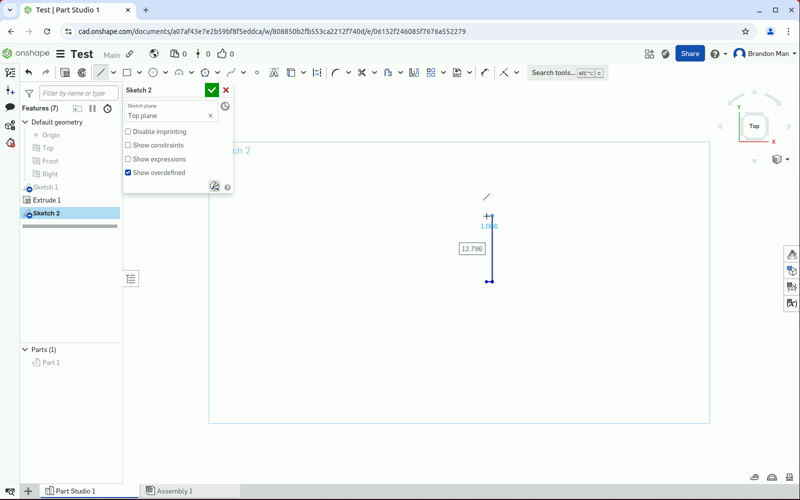
scroll(6)
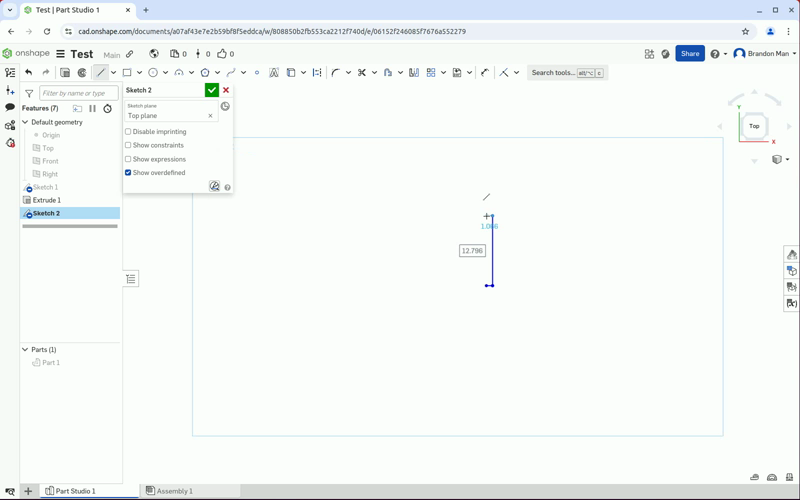
scroll(6)
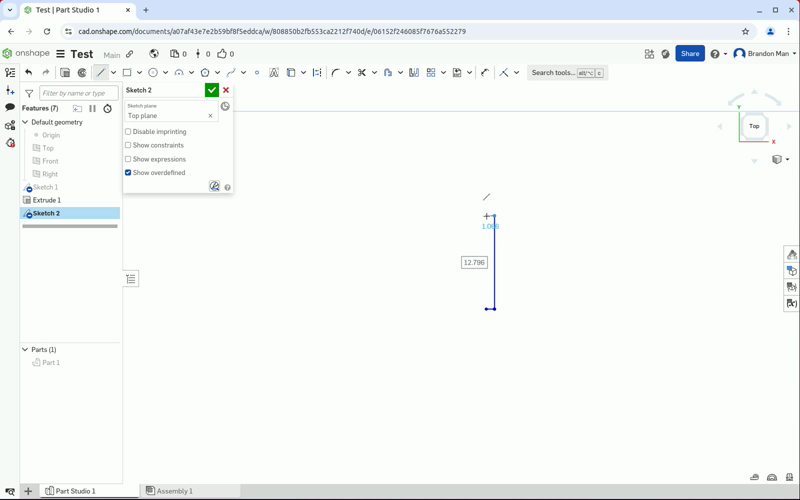
scroll(6)
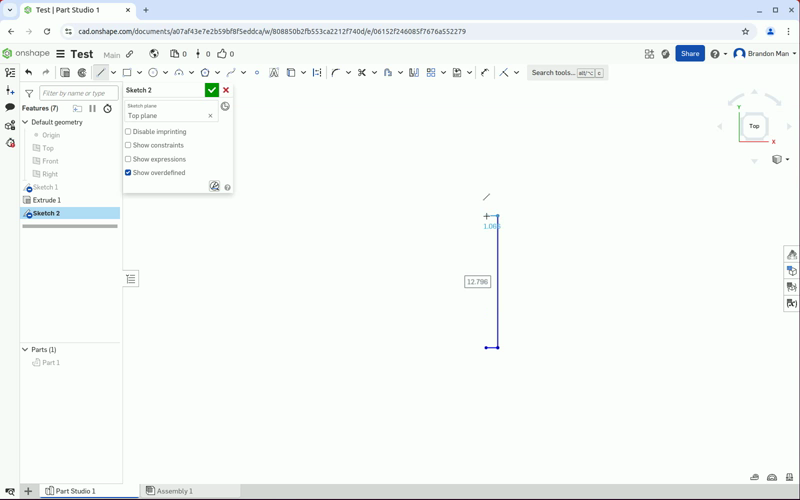
scroll(6)
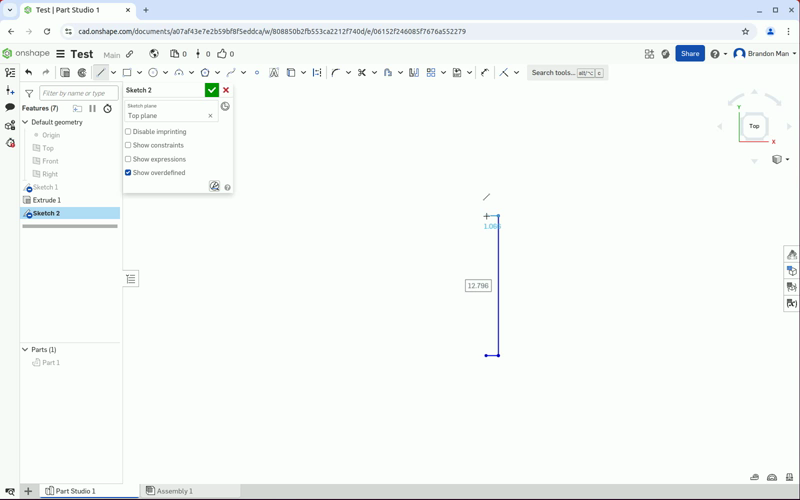
scroll(6)
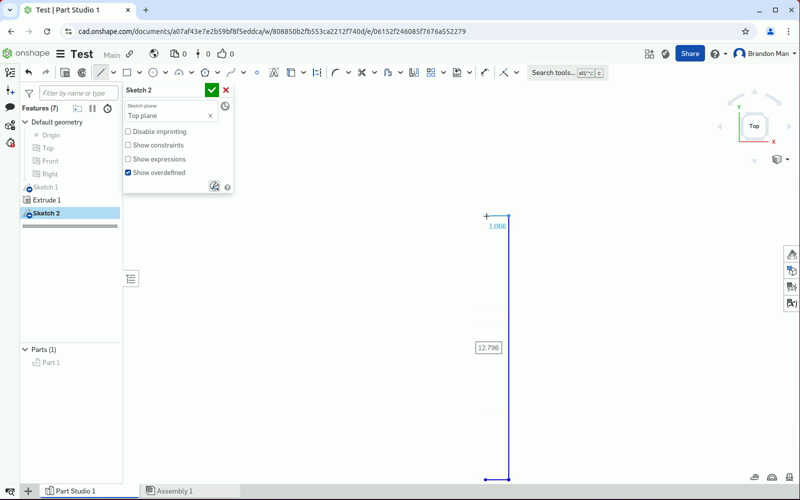
scroll(6)
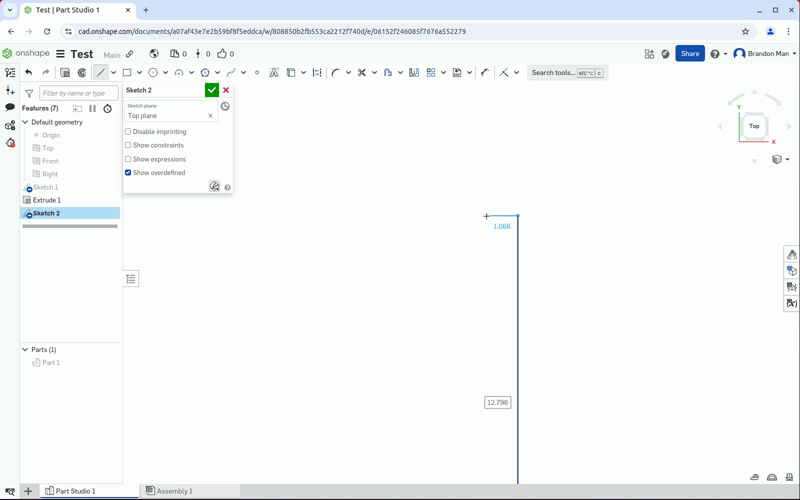
scroll(6)
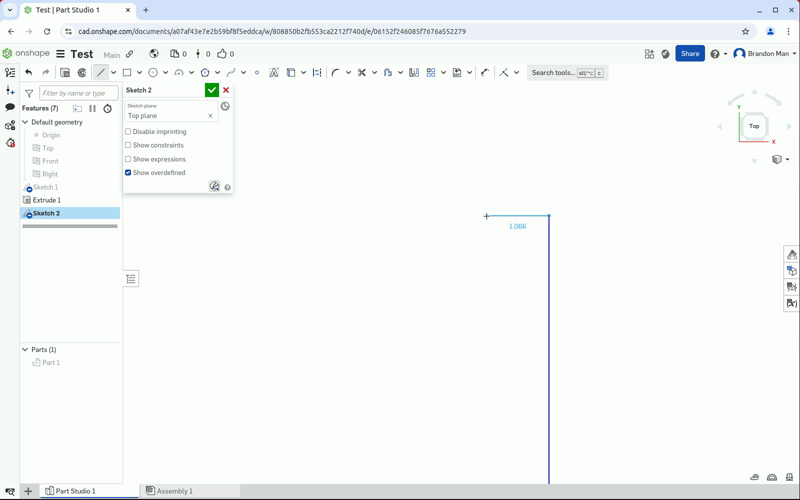
click(486, 215)
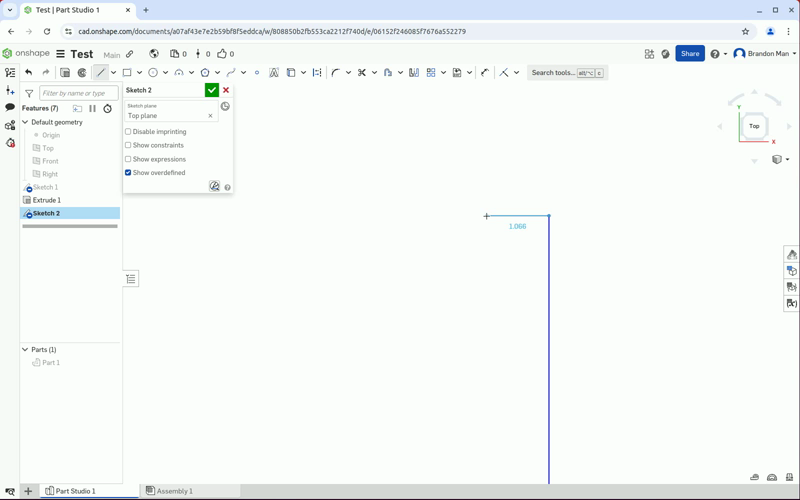
scroll(-6)
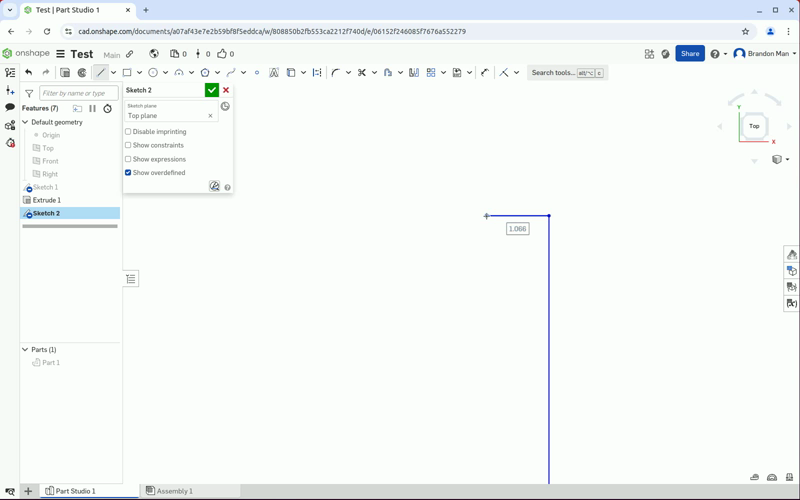
scroll(-6)
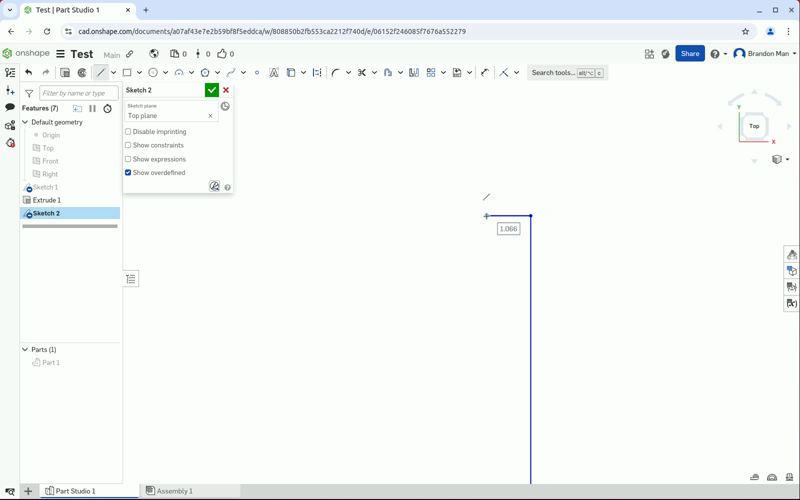
scroll(-6)
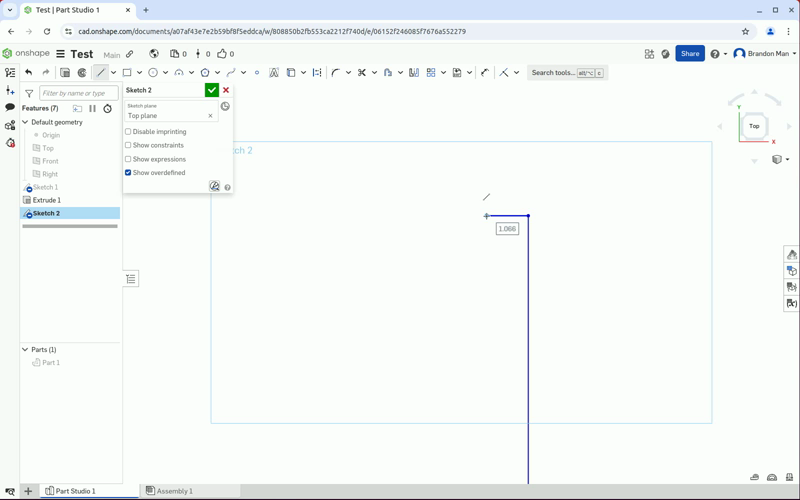
scroll(-6)
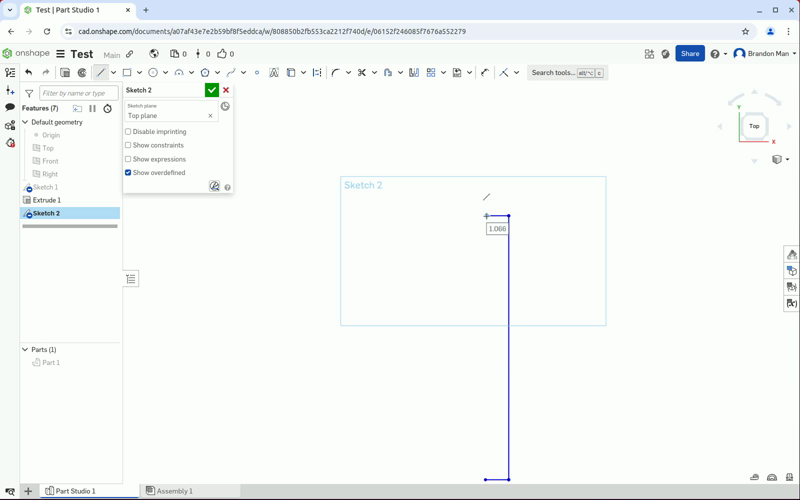
scroll(-6)
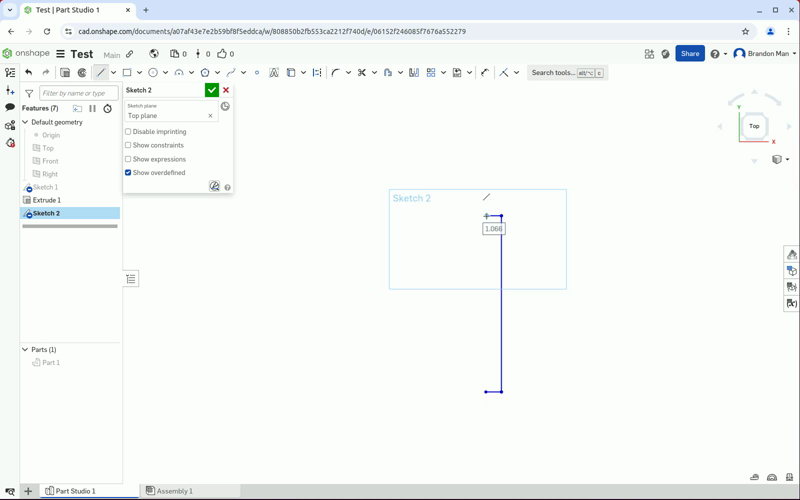
scroll(-6)
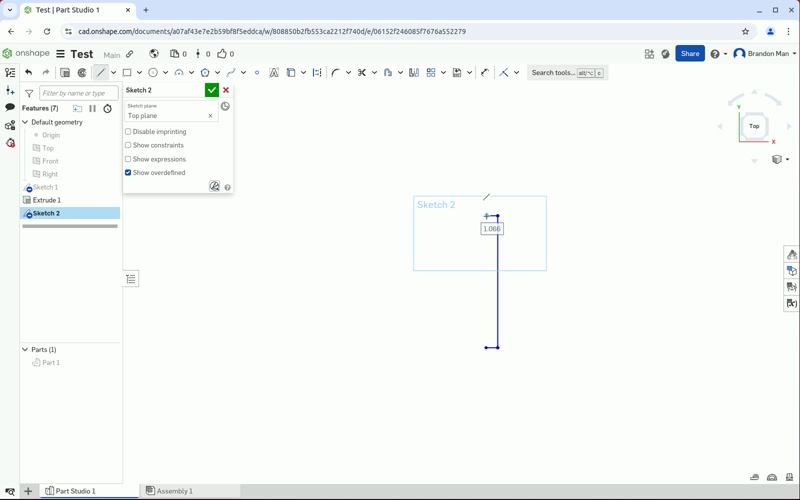
scroll(-6)
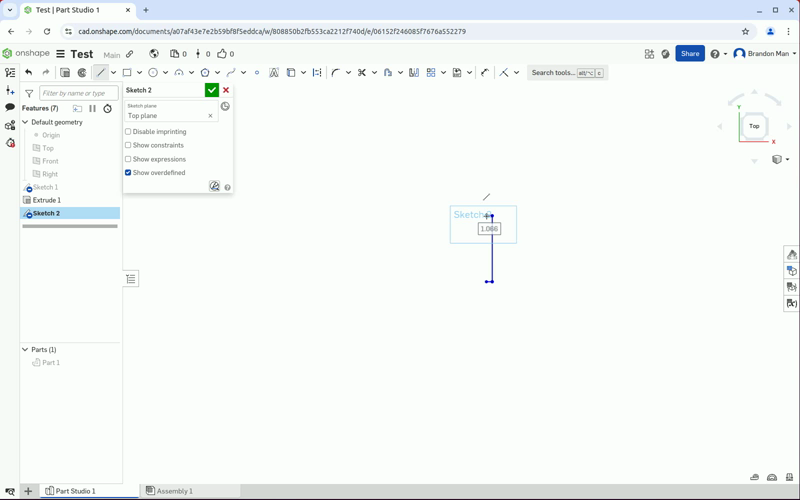
key_up(shift)
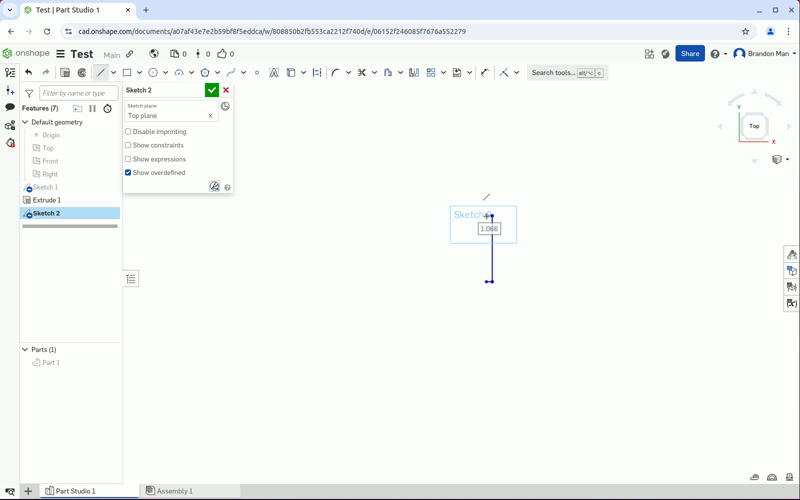
key_down(shift)
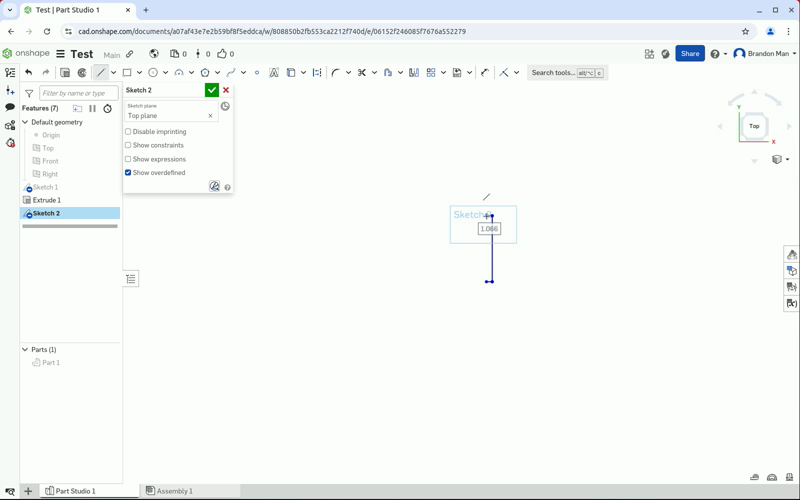
mouse_move(486, 281)
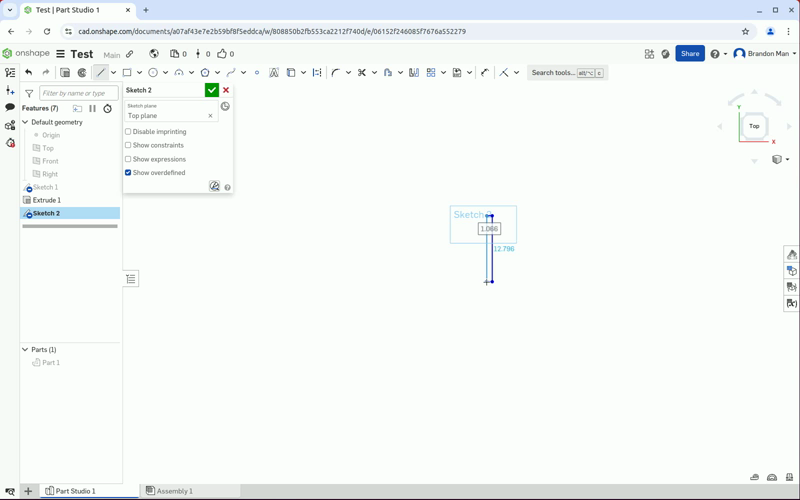
key_up(shift)
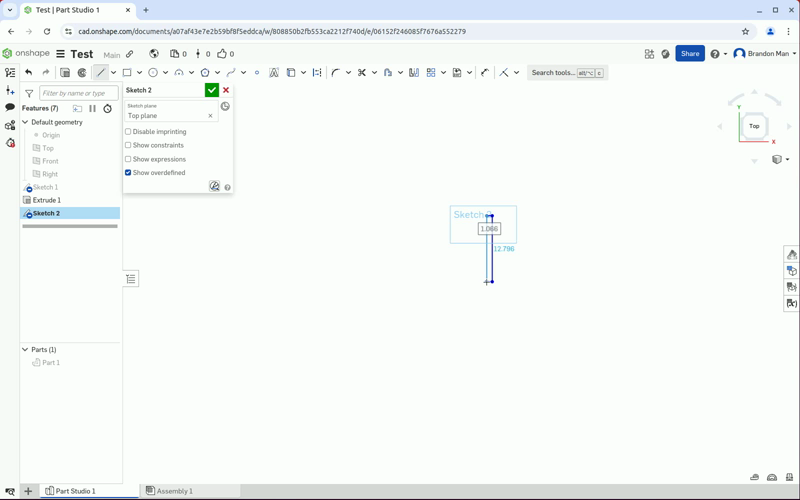
click(486, 281)
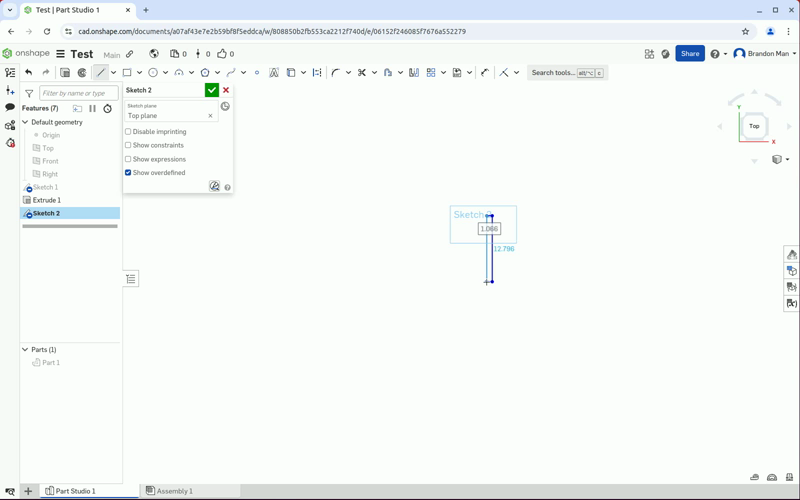
key(esc)
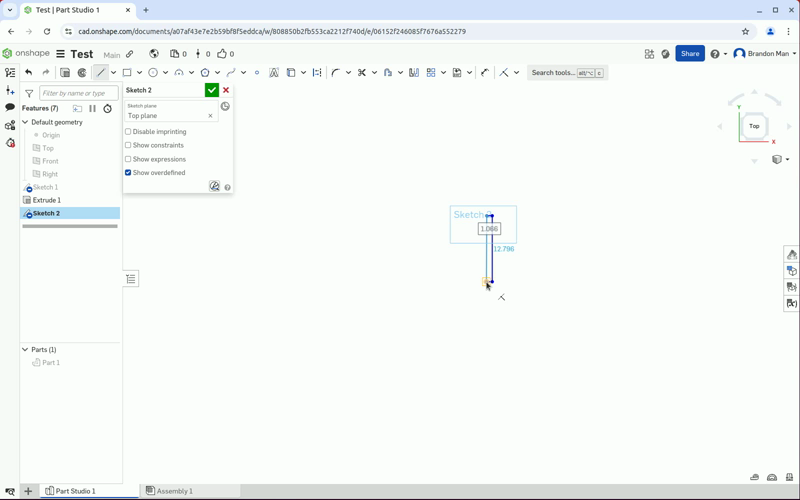
mouse_move(491, 279)
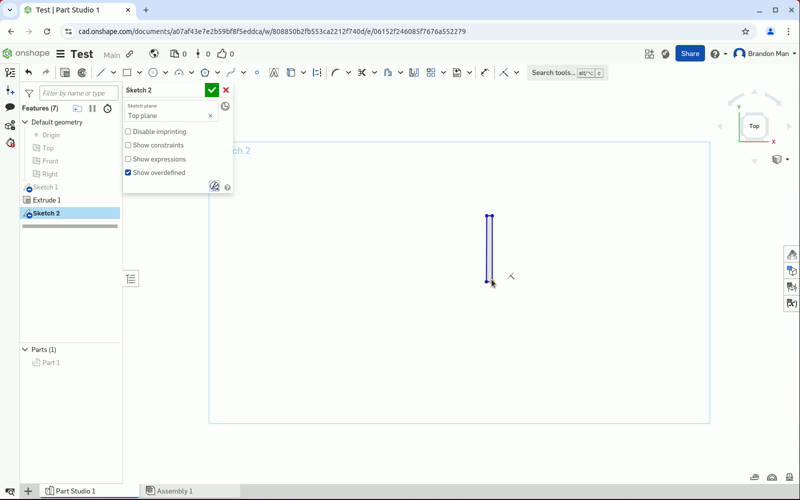
scroll(6)
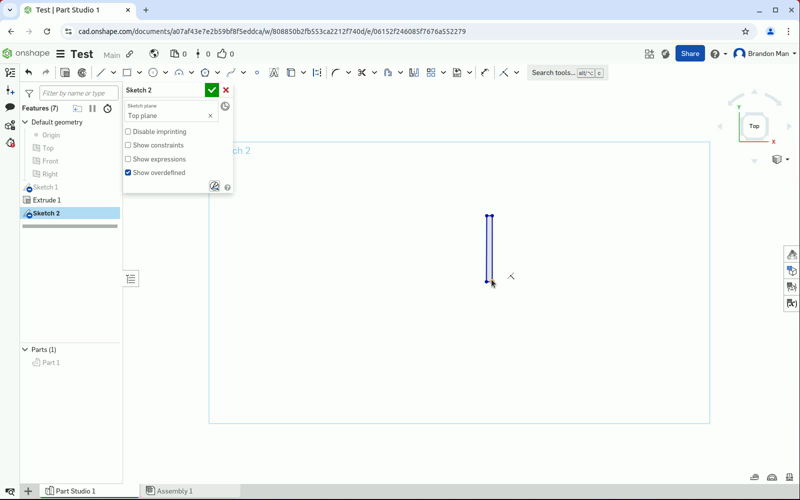
scroll(6)
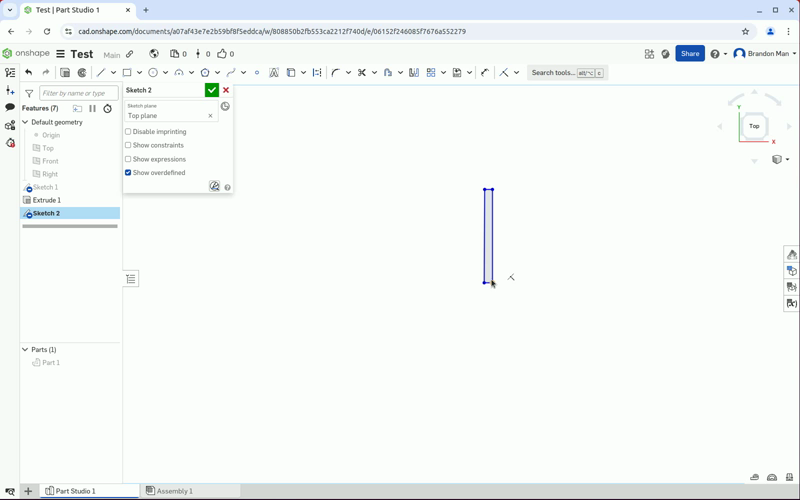
scroll(6)
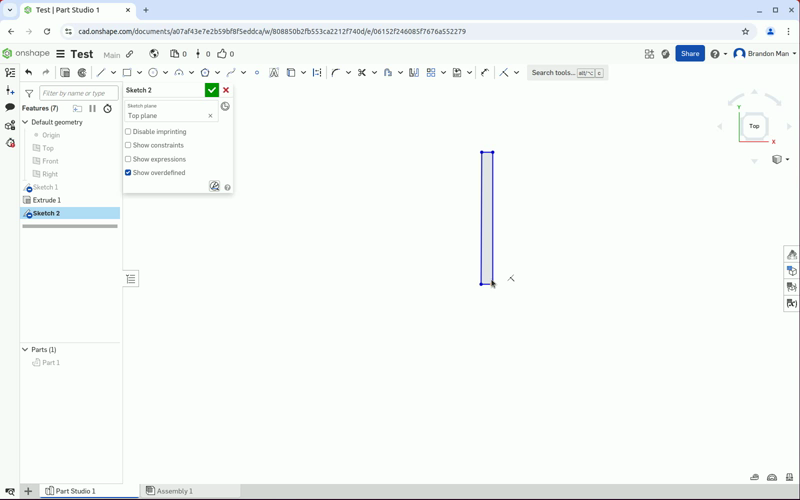
scroll(6)
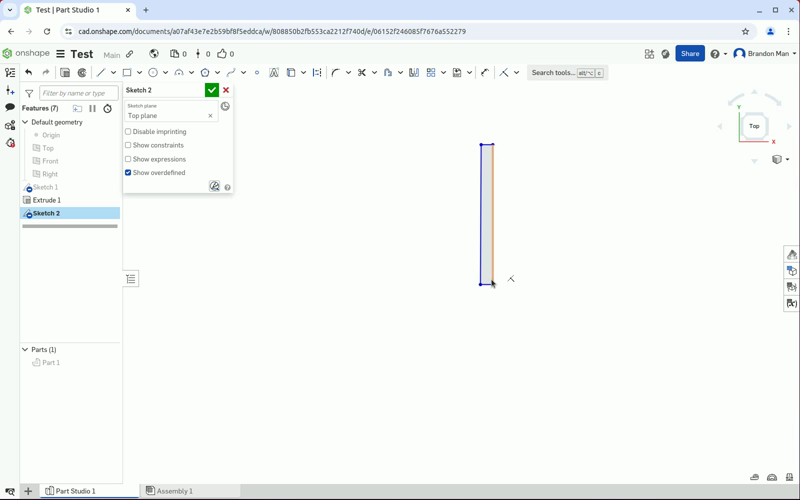
scroll(6)
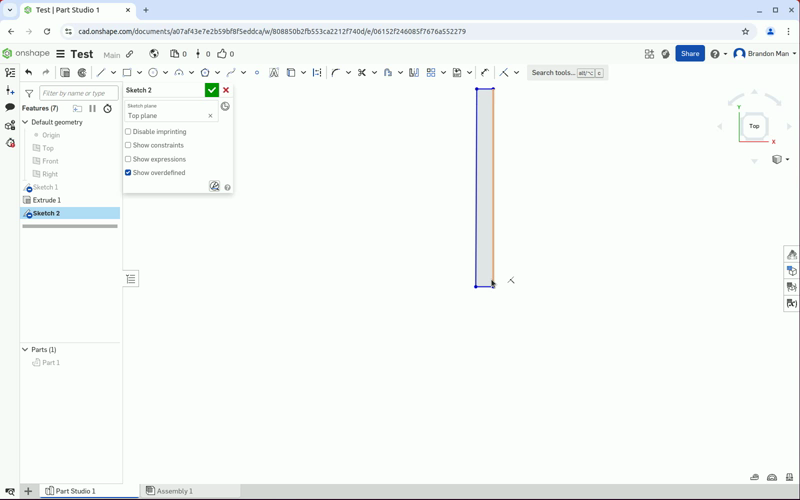
scroll(6)
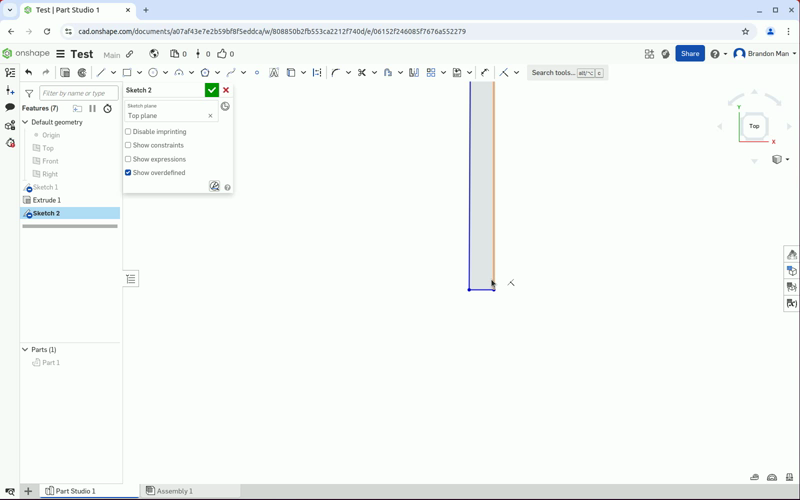
scroll(6)
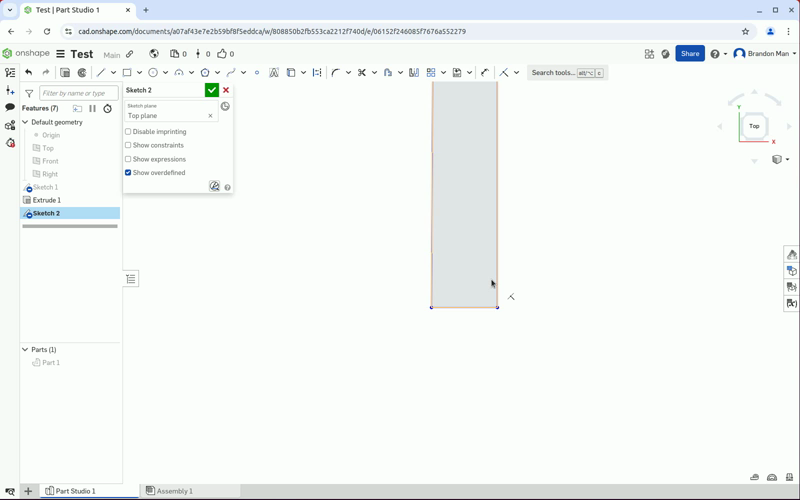
click(491, 279)
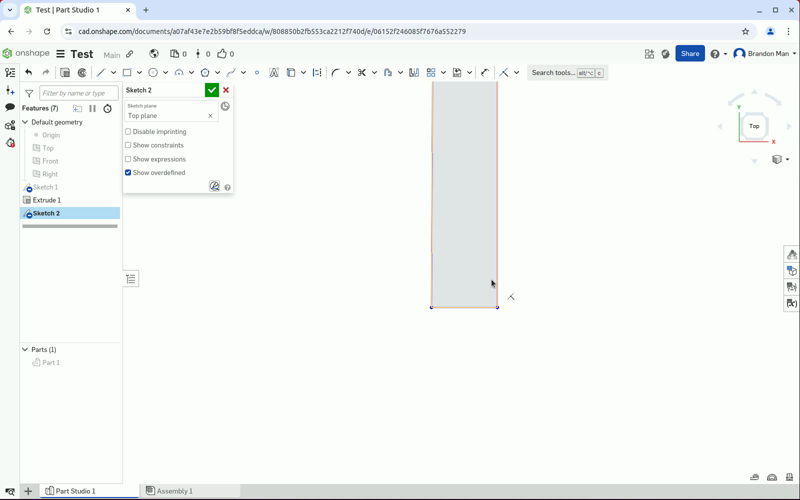
scroll(-6)
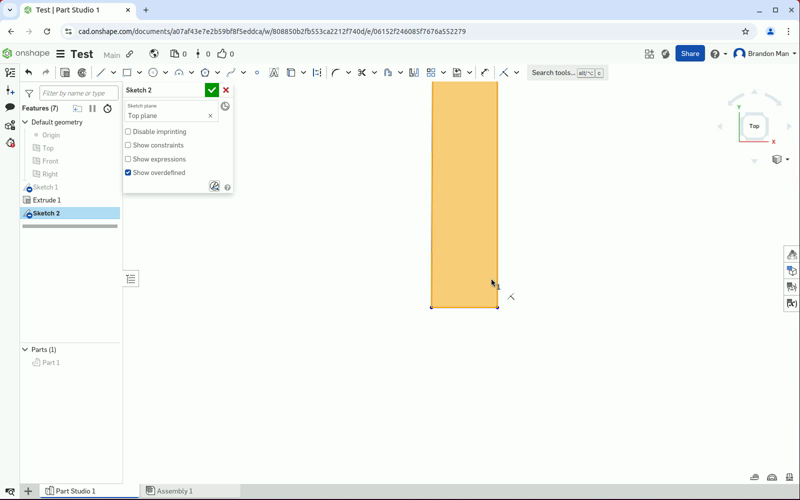
scroll(-6)
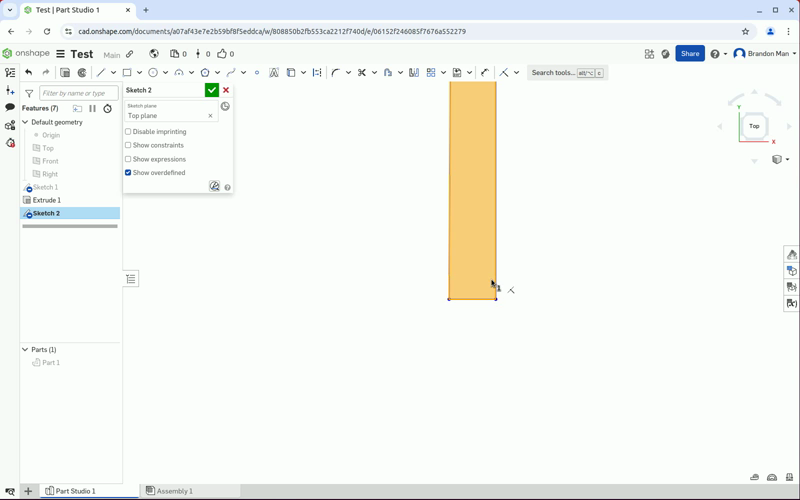
scroll(-6)
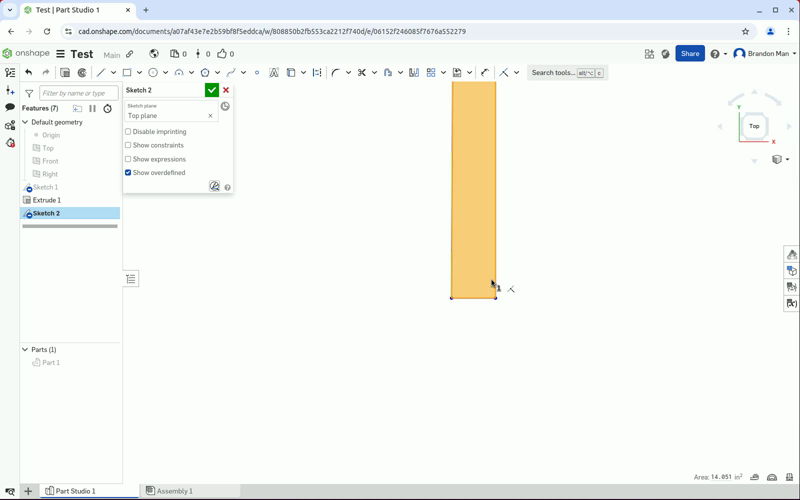
scroll(-6)
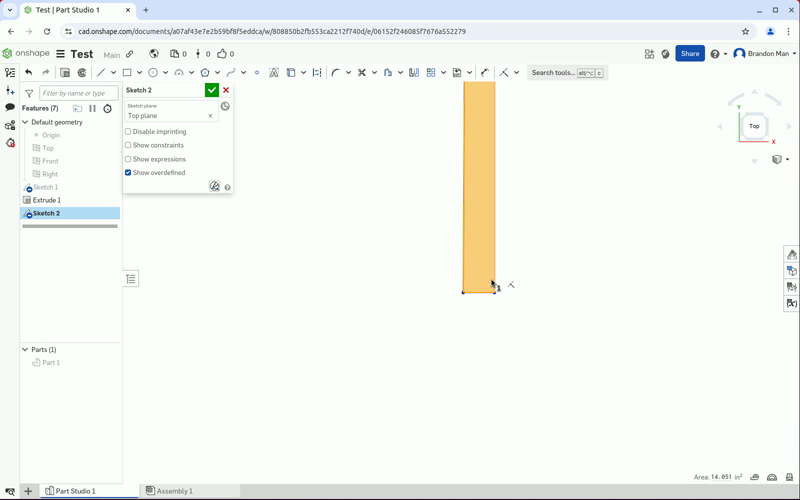
scroll(-6)
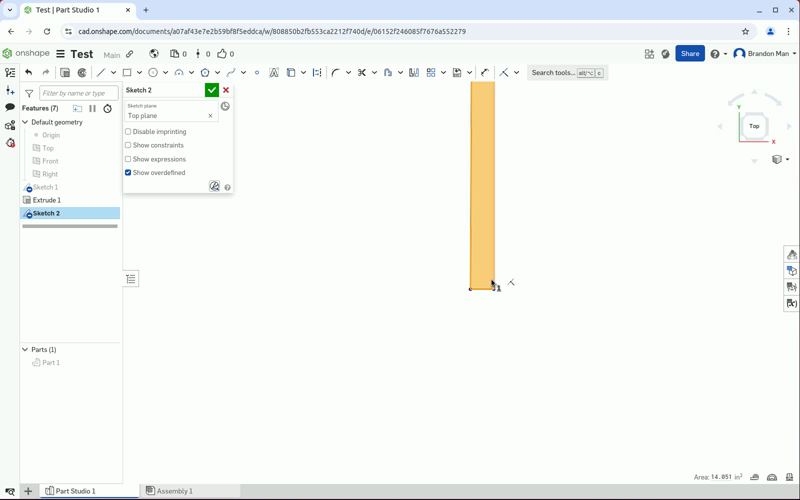
scroll(-6)
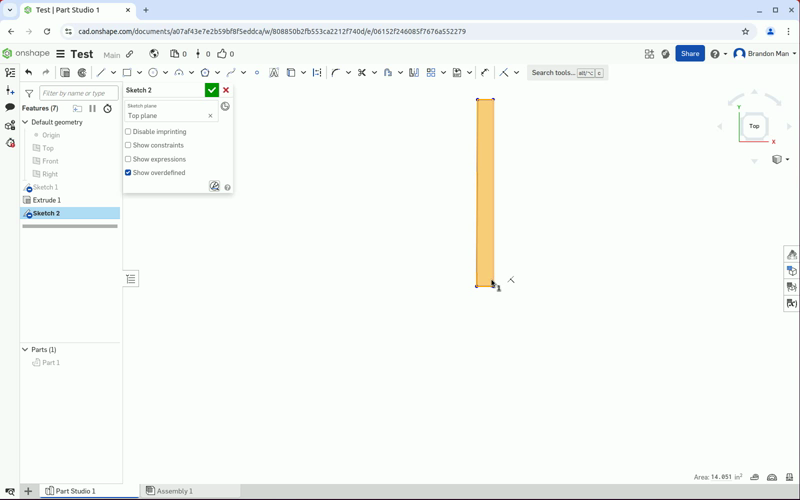
scroll(-6)
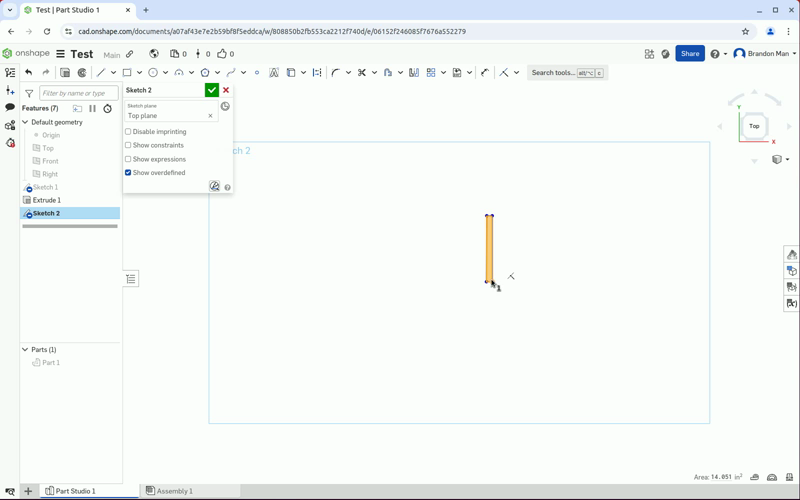
mouse_move(73, 352)
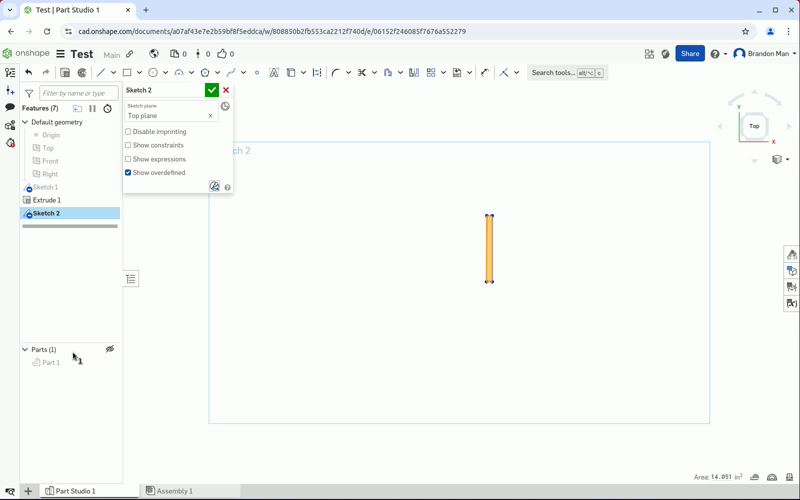
key(shift+y)
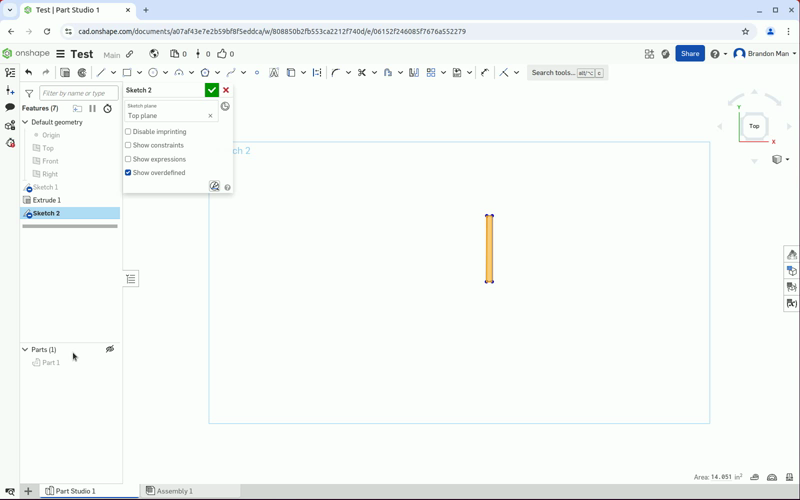
key(shift+e)
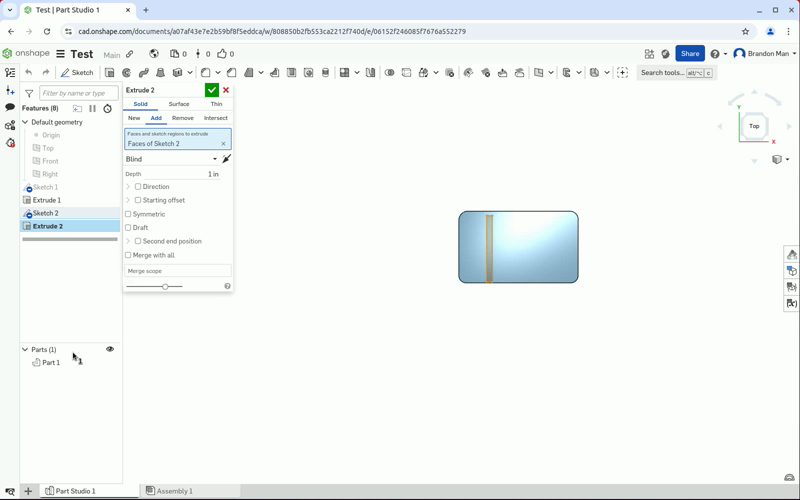
mouse_move(143, 106)
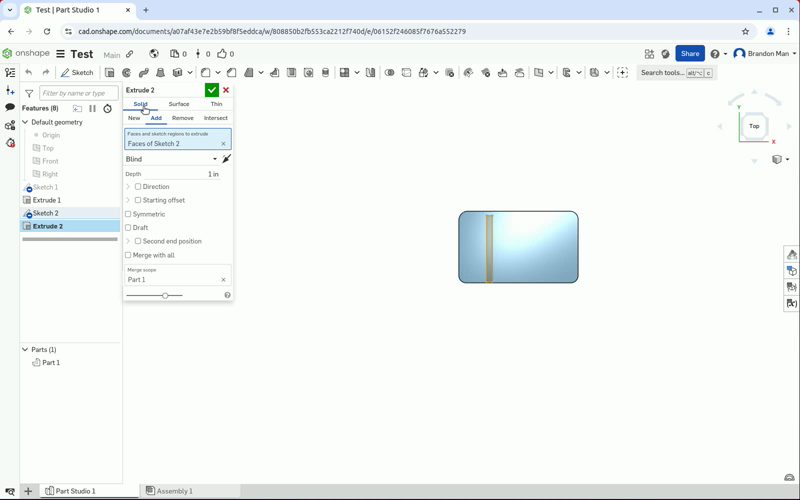
click(143, 106)
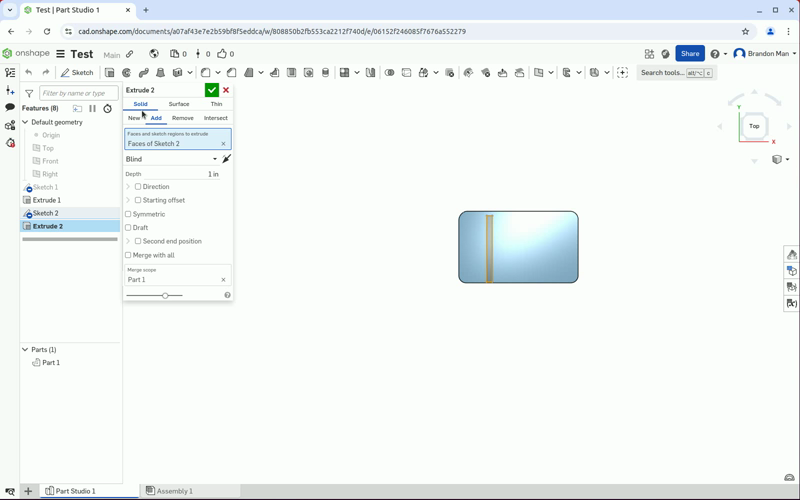
mouse_move(137, 120)
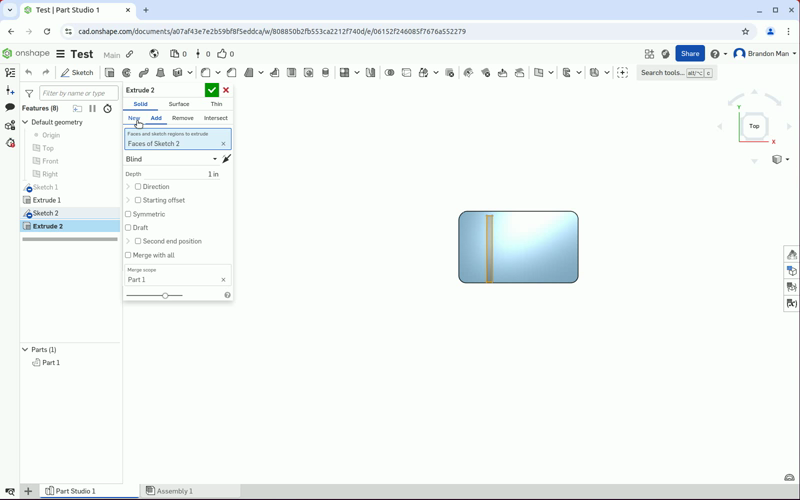
click(137, 120)
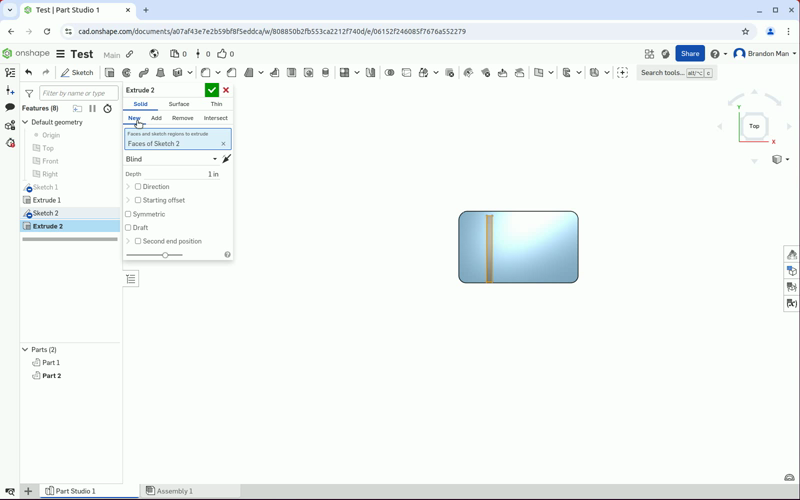
key(tab, 4)
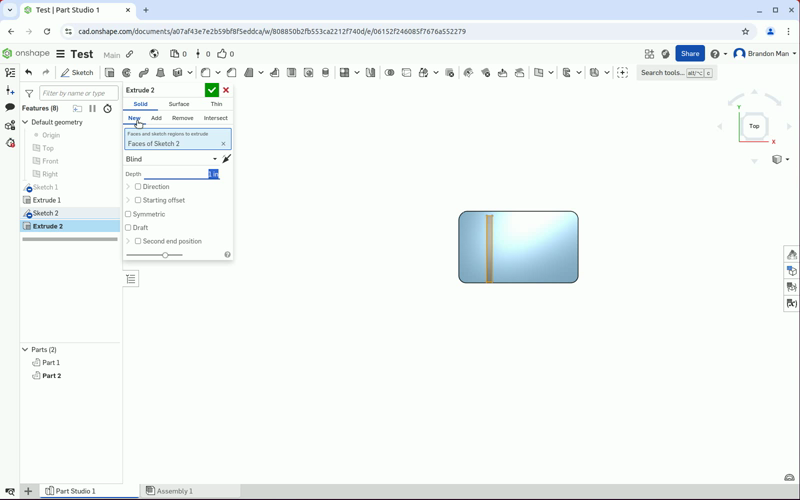
text(-10.832)
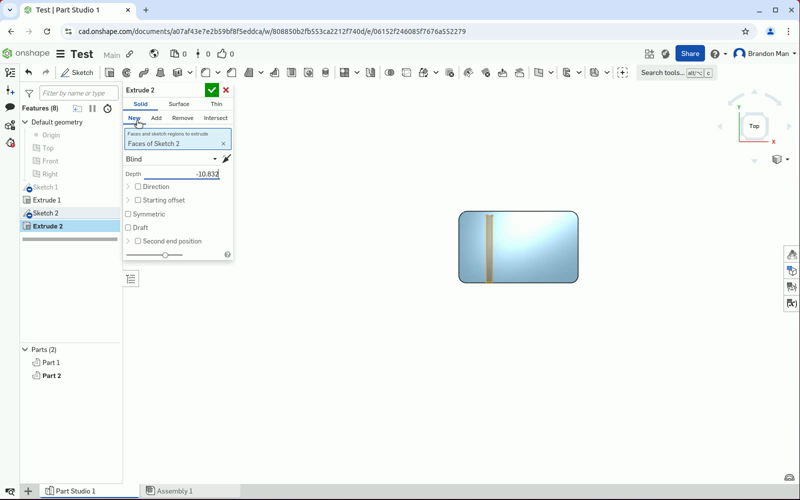
key(enter)
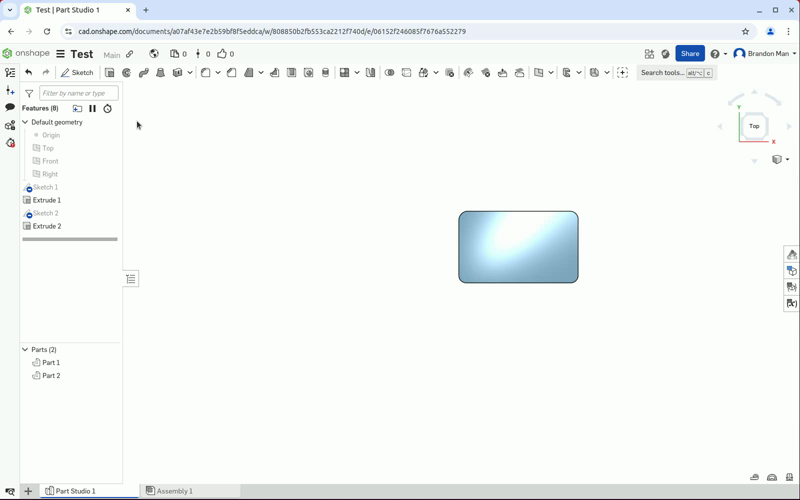
key(shift+h)
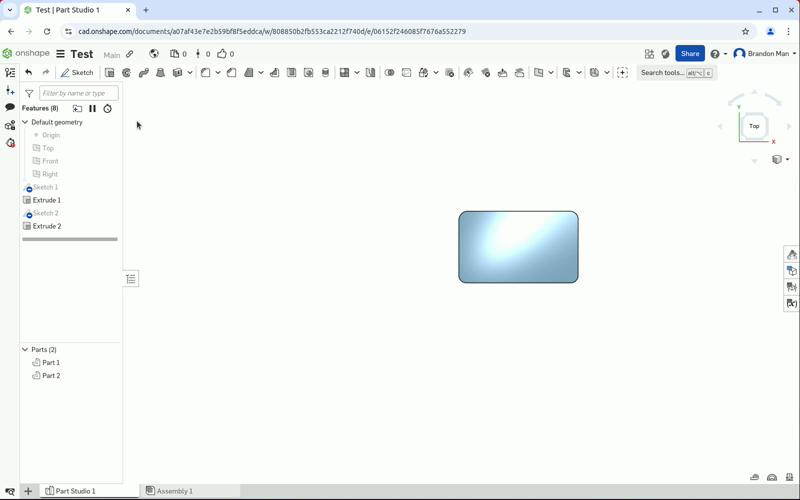
key(shift+h)
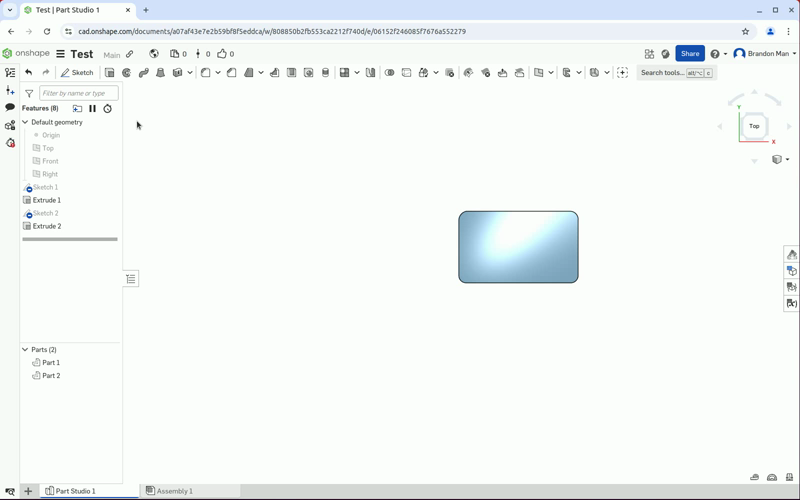
mouse_move(73, 189)
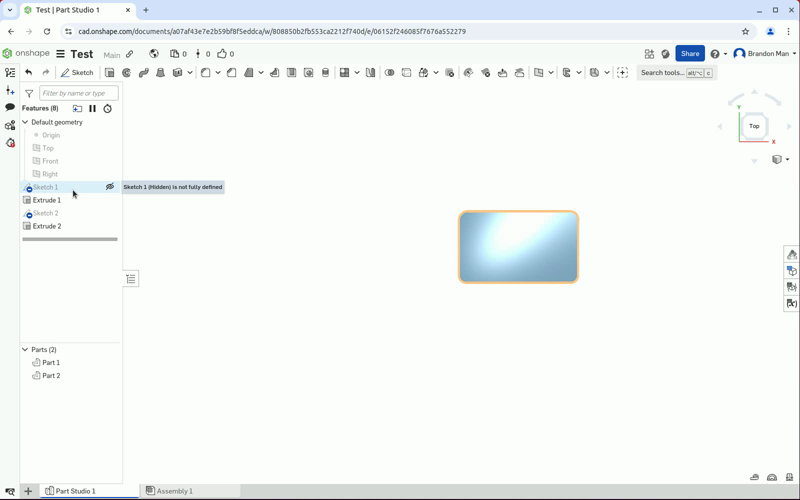
click(73, 189)
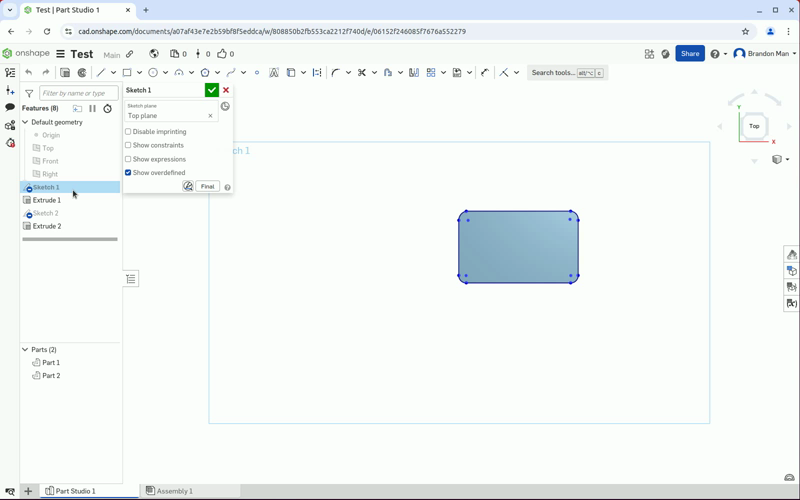
mouse_move(229, 92)
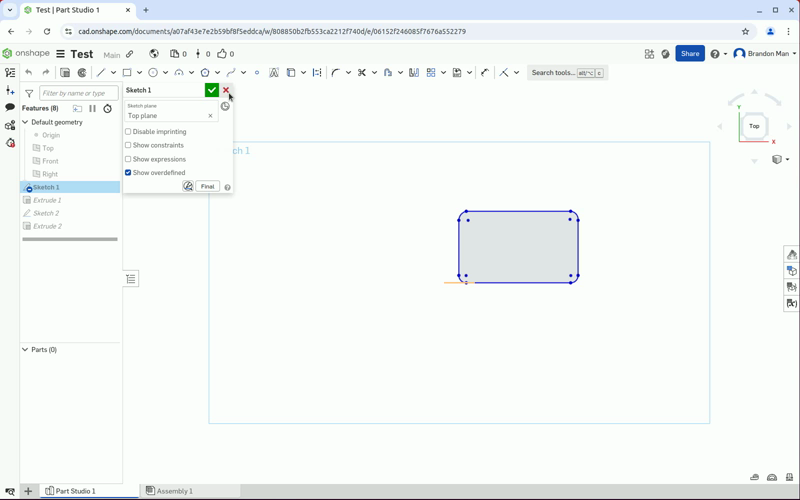
click(229, 92)
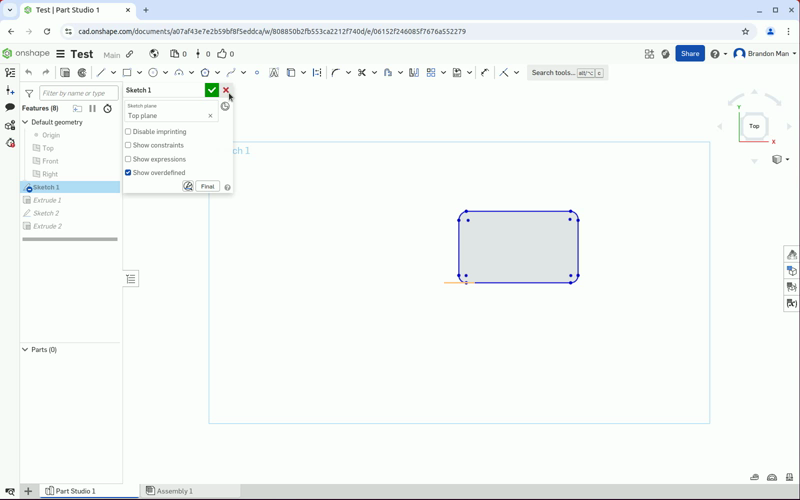
key(shift+s)
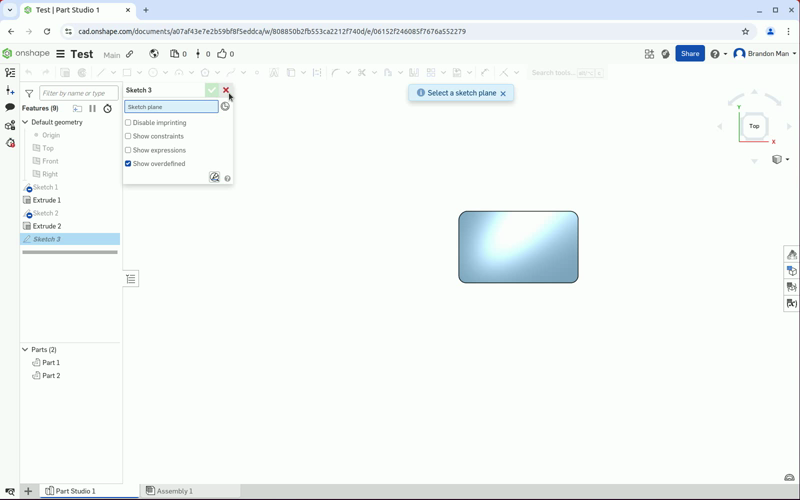
mouse_move(73, 150)
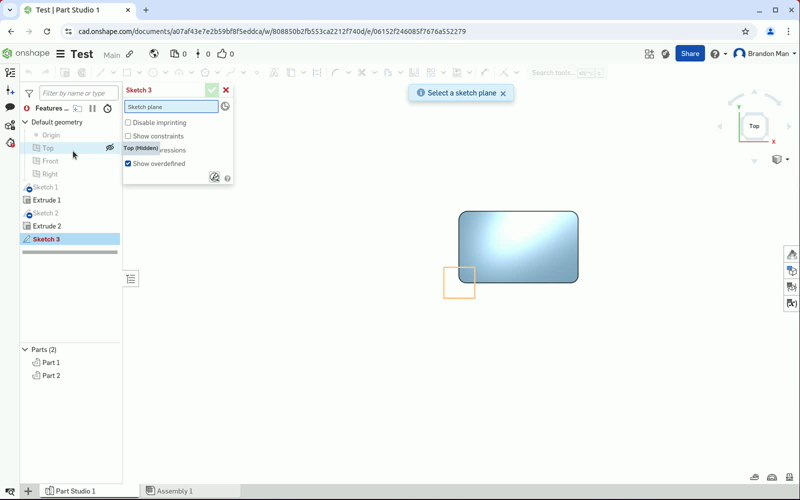
click(73, 150)
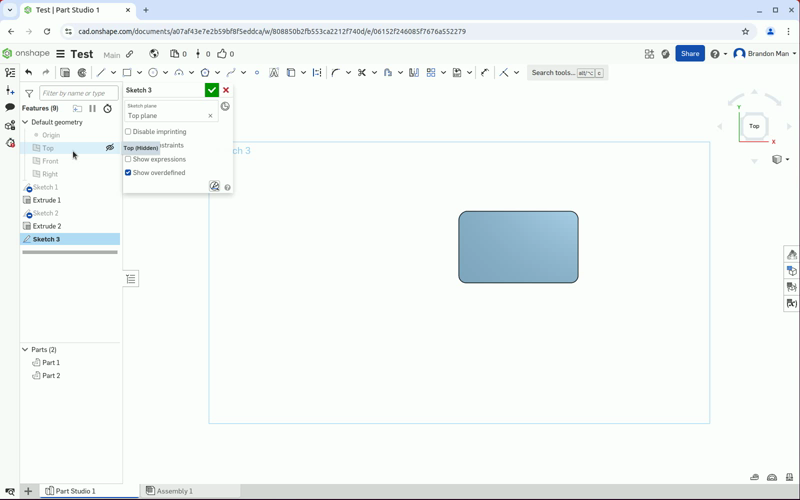
mouse_move(73, 352)
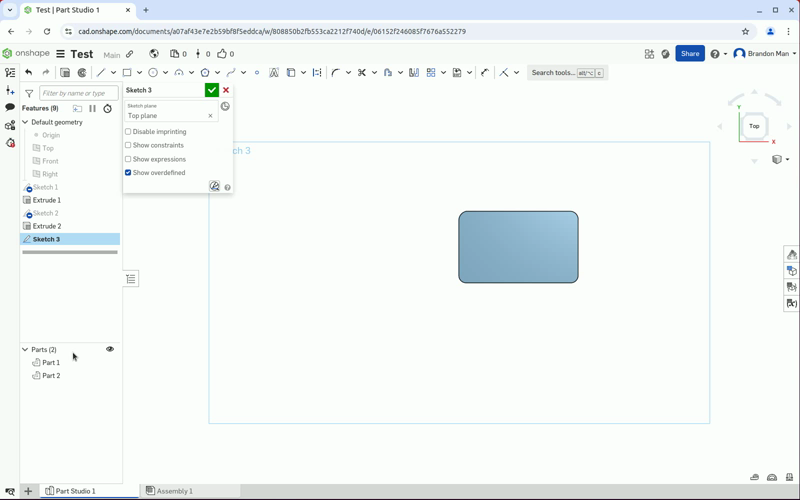
key(y)
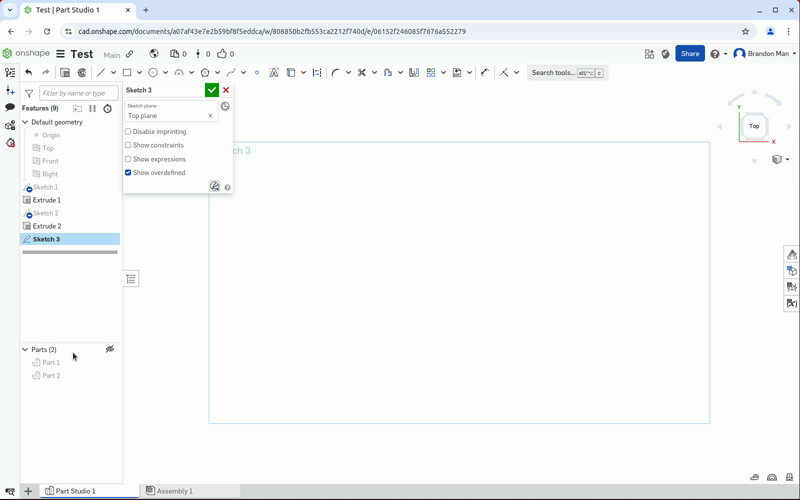
key(l)
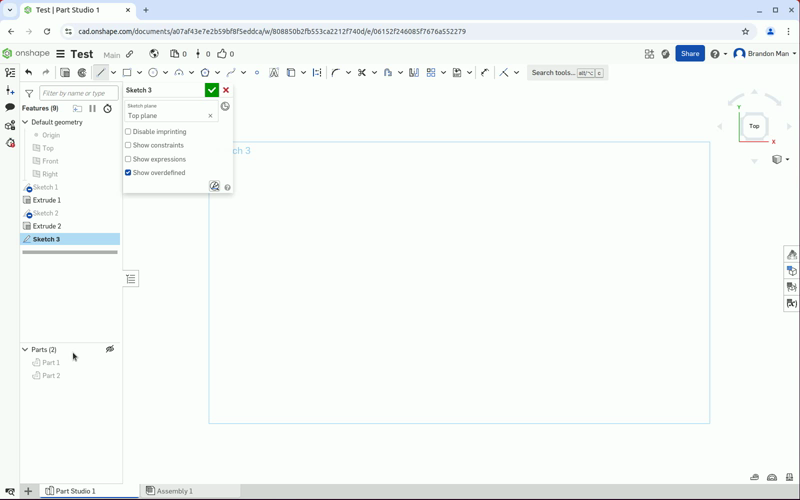
key_down(shift)
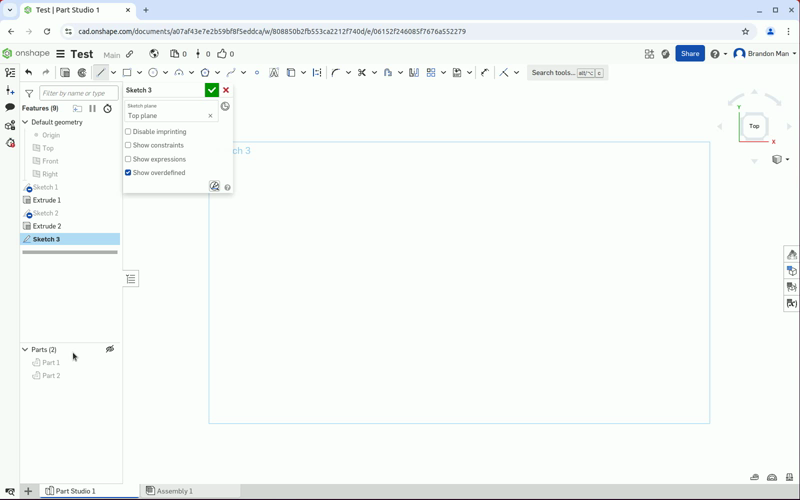
mouse_move(541, 281)
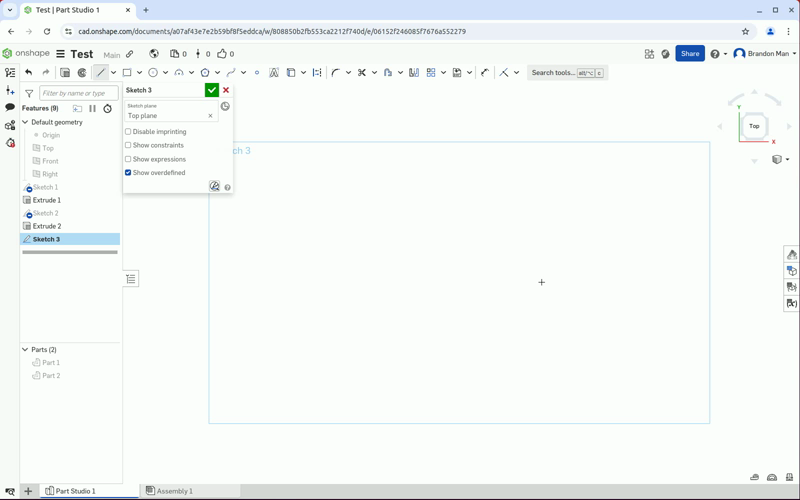
click(541, 281)
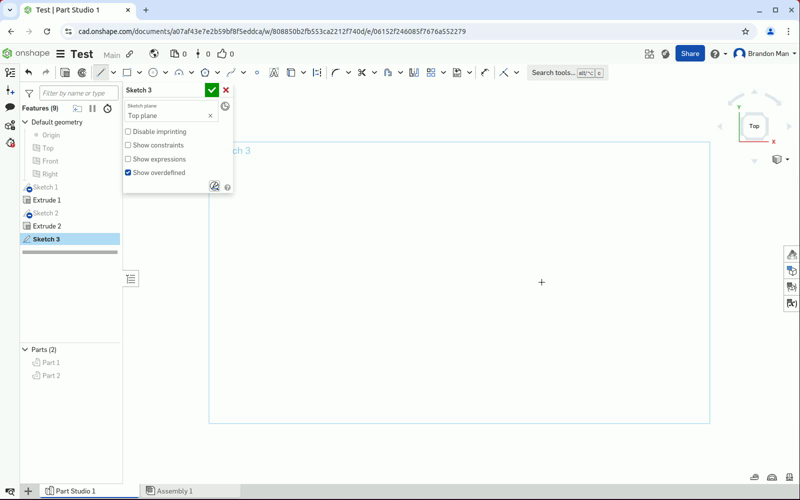
key_up(shift)
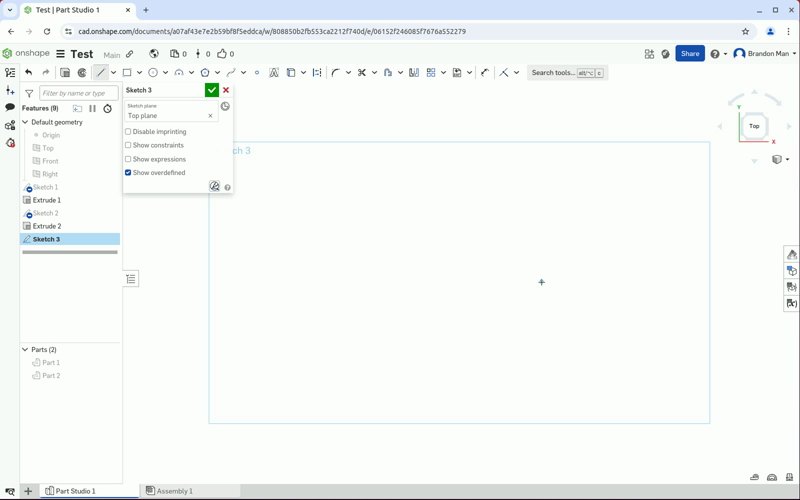
key_down(shift)
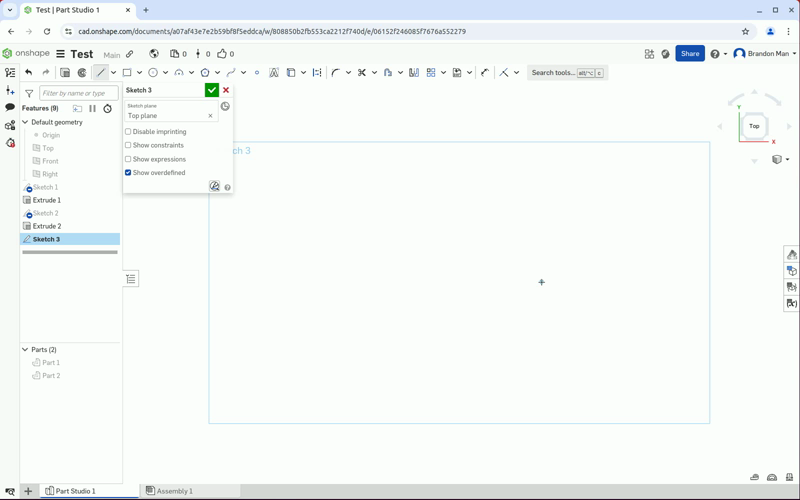
mouse_move(571, 281)
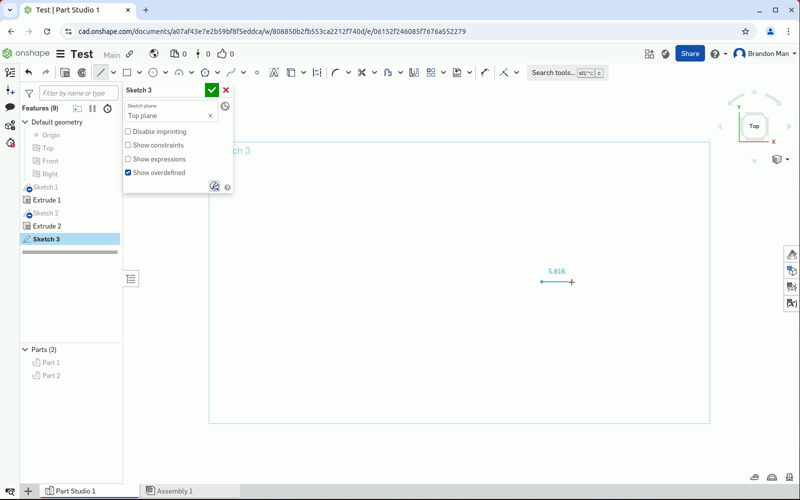
mouse_move(547, 281)
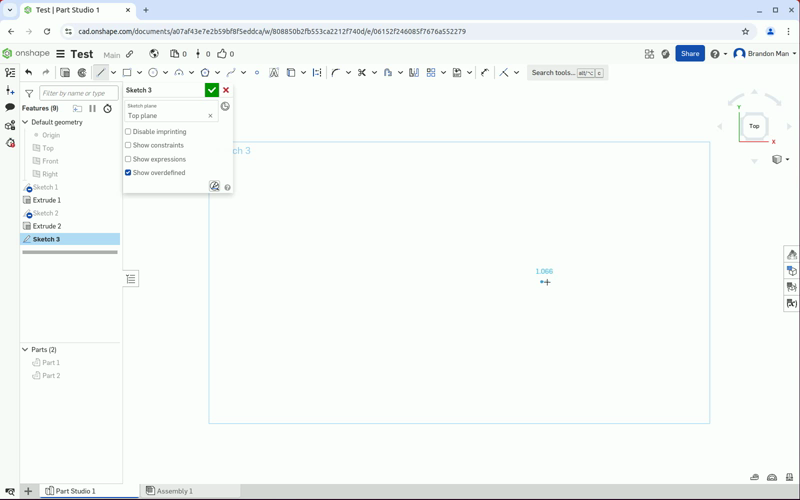
scroll(6)
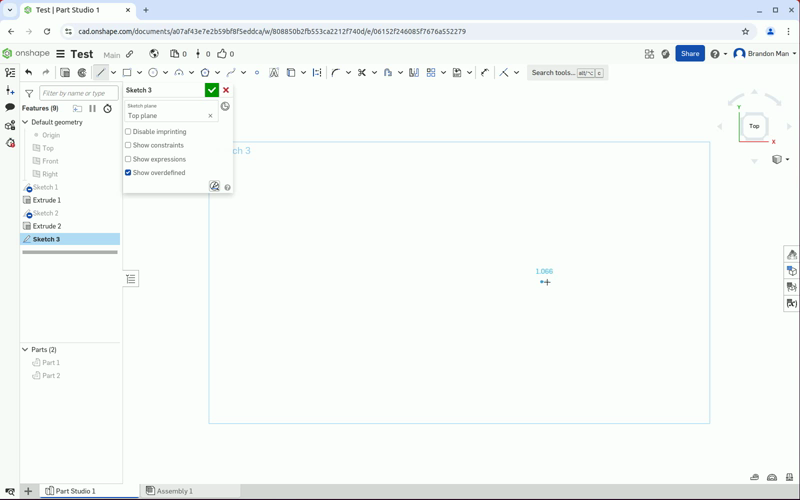
scroll(6)
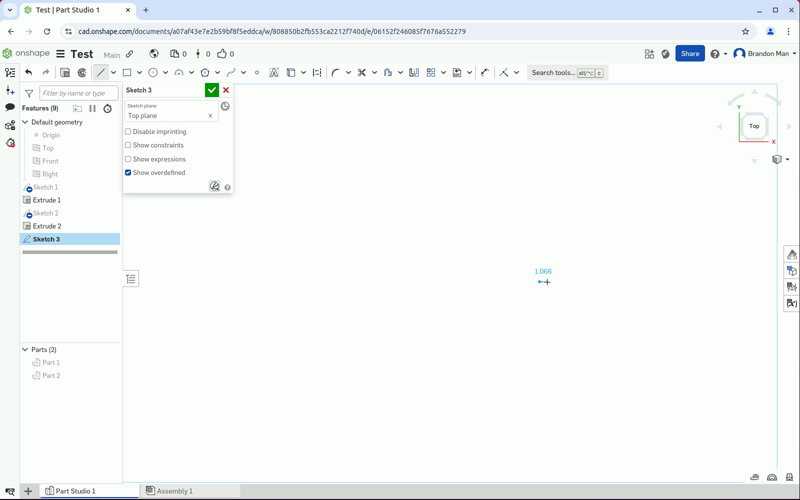
scroll(6)
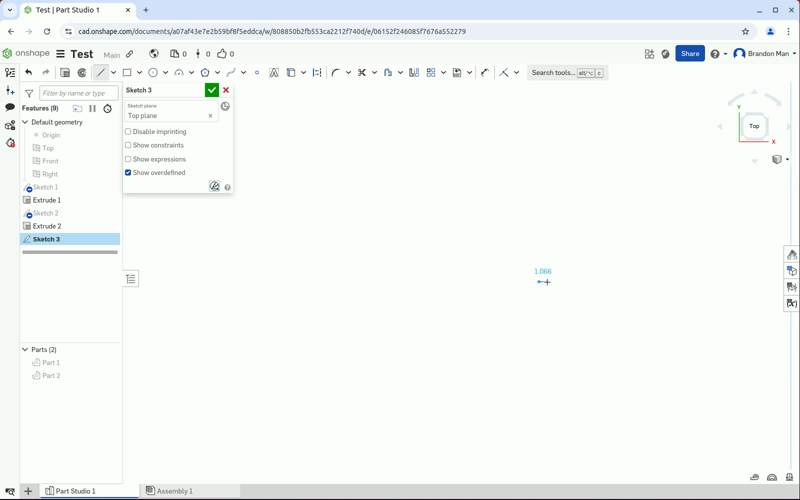
scroll(6)
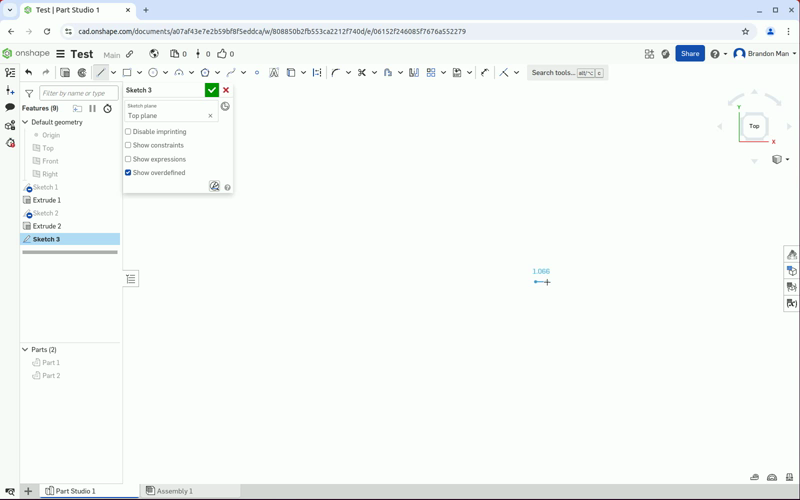
scroll(6)
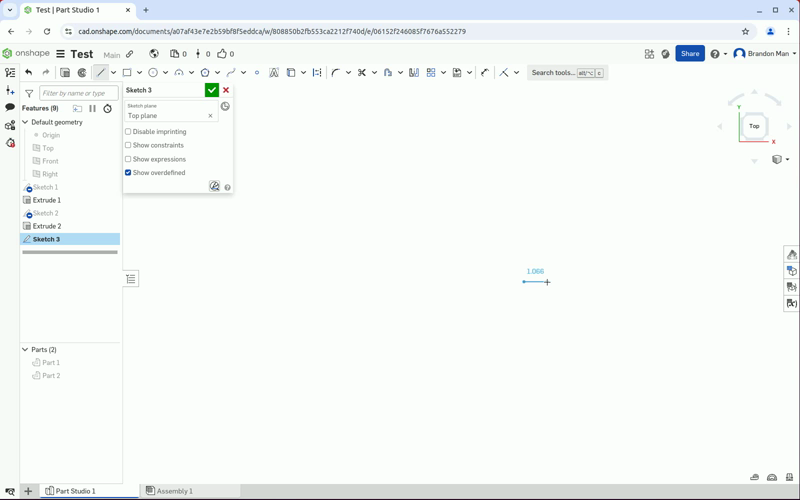
scroll(6)
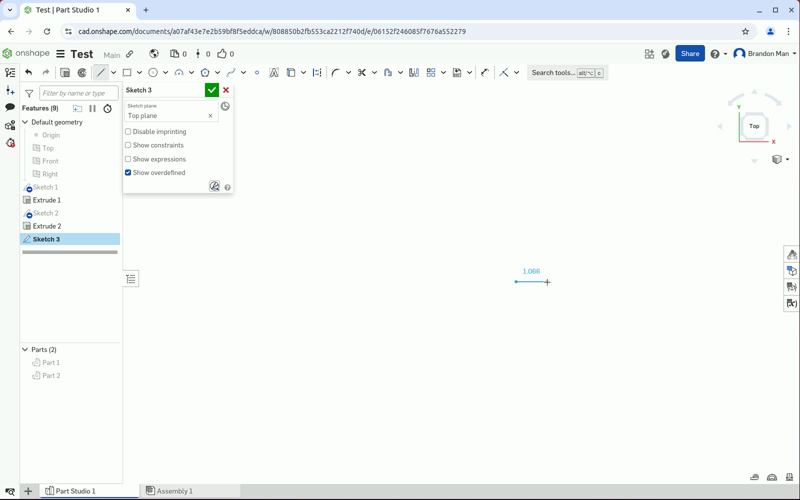
scroll(6)
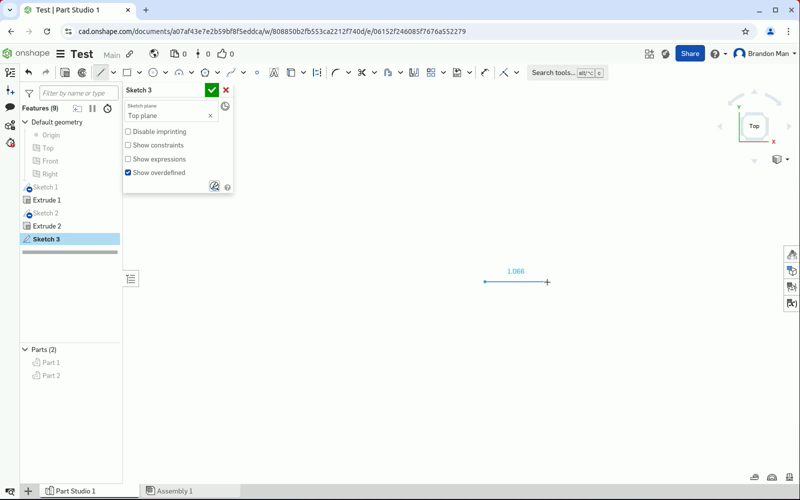
click(547, 281)
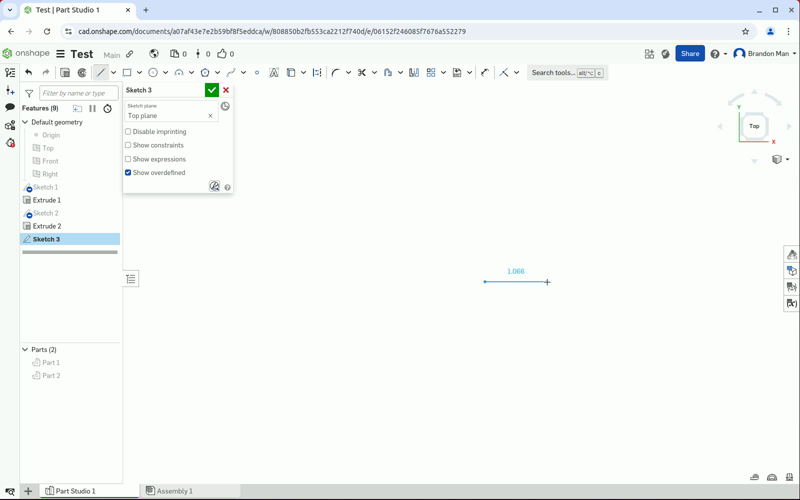
scroll(-6)
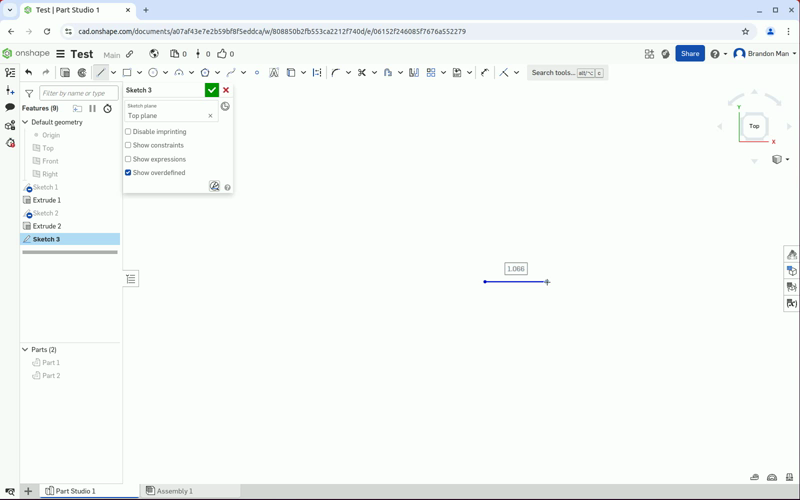
scroll(-6)
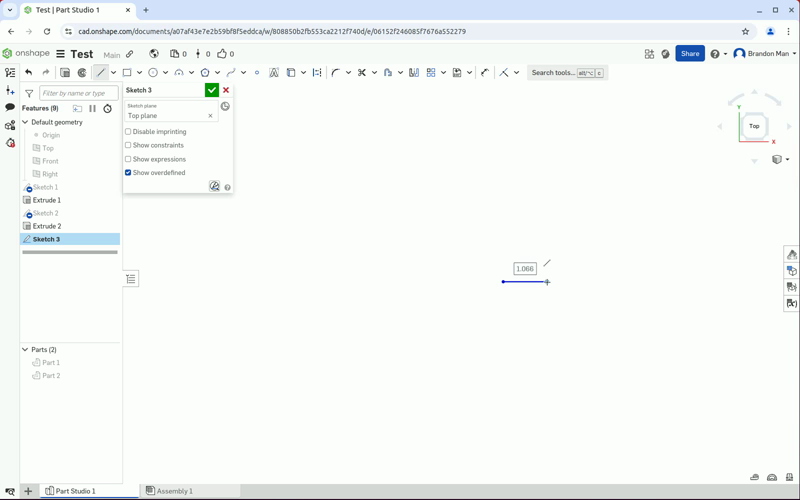
scroll(-6)
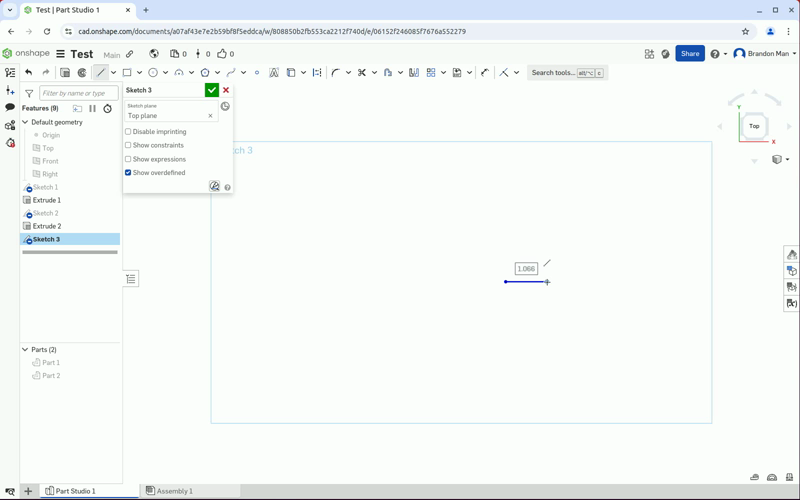
scroll(-6)
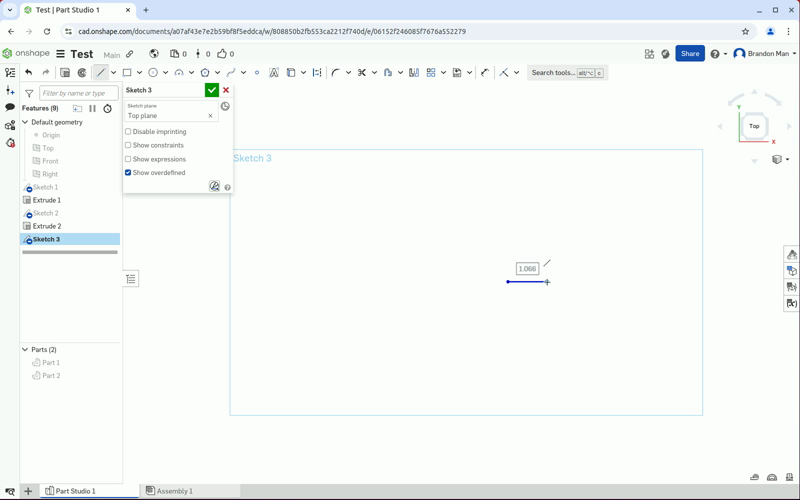
scroll(-6)
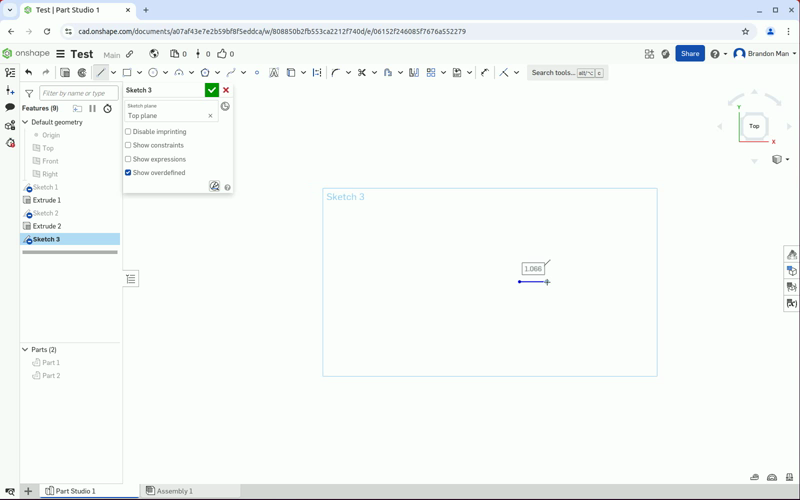
scroll(-6)
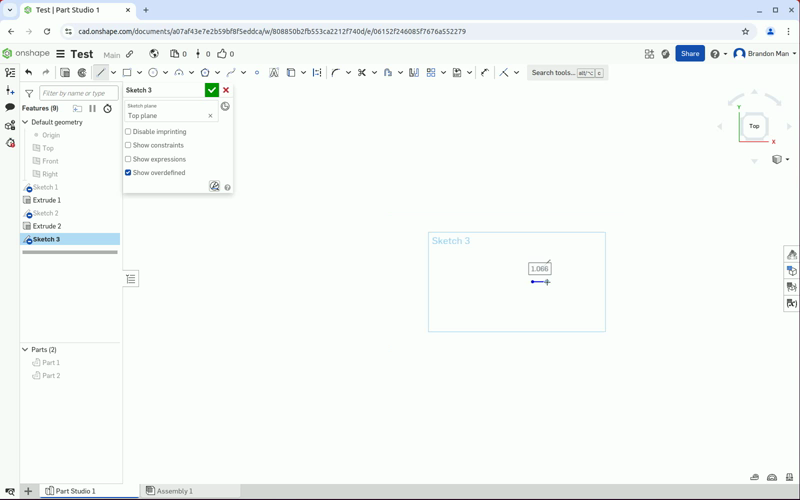
scroll(-6)
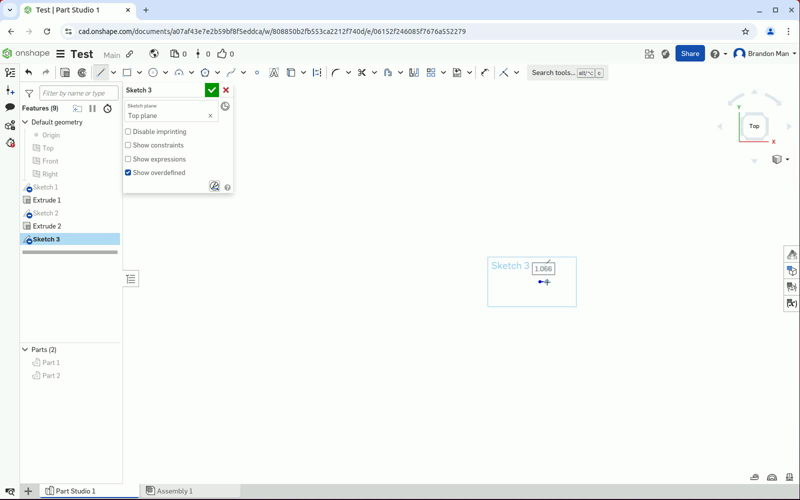
key_up(shift)
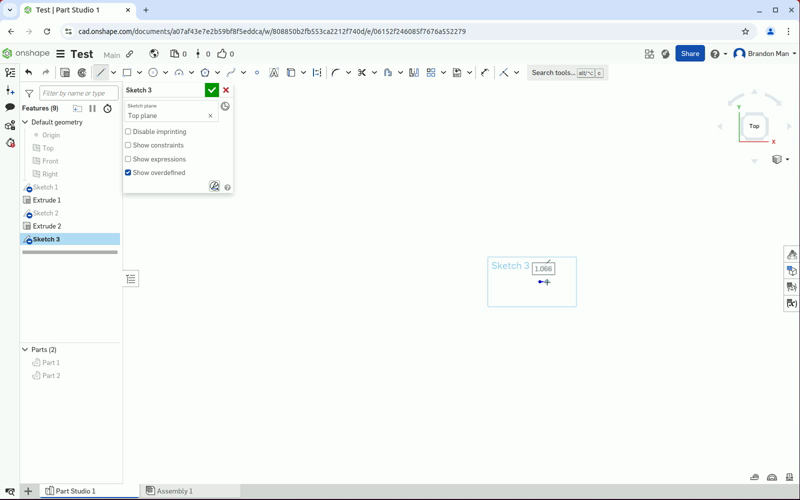
key_down(shift)
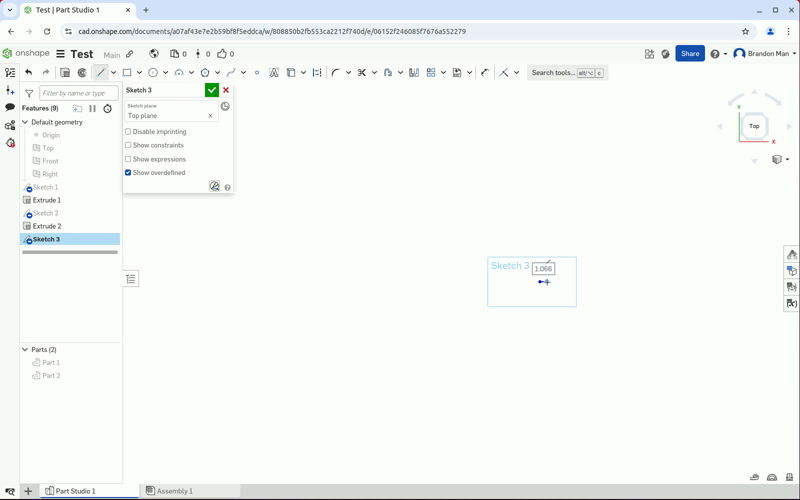
mouse_move(547, 215)
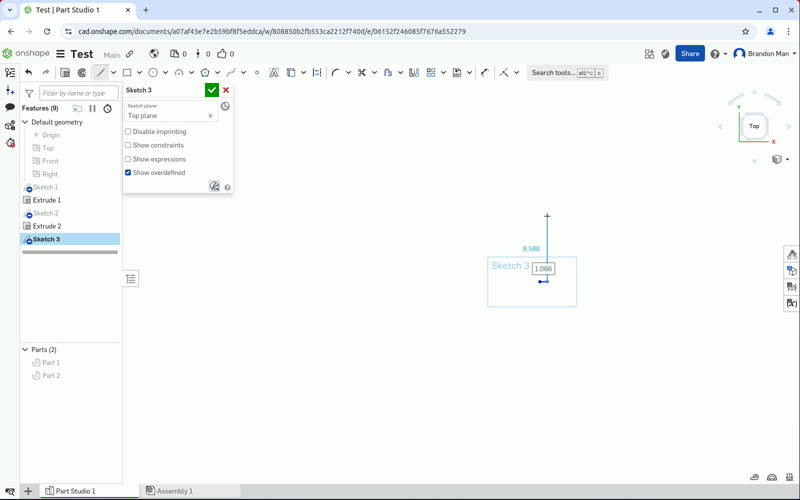
click(547, 215)
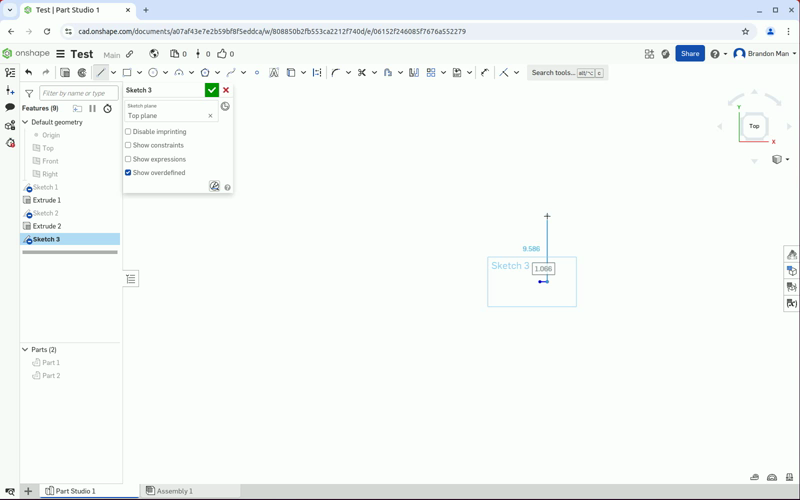
key_up(shift)
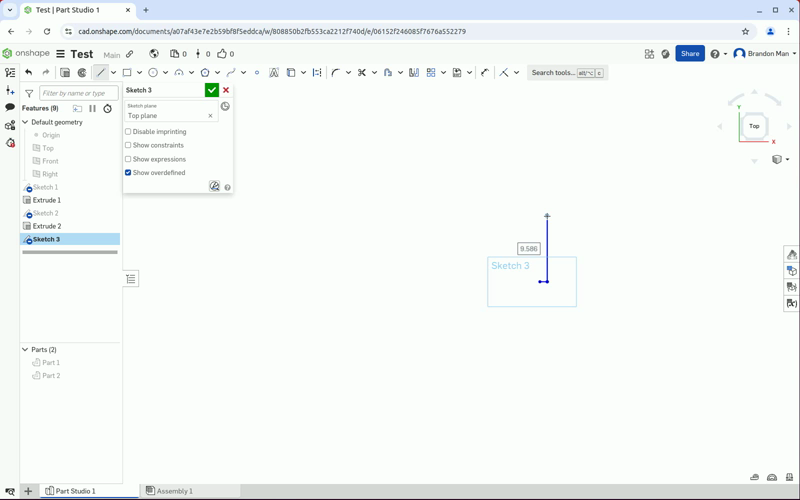
key_down(shift)
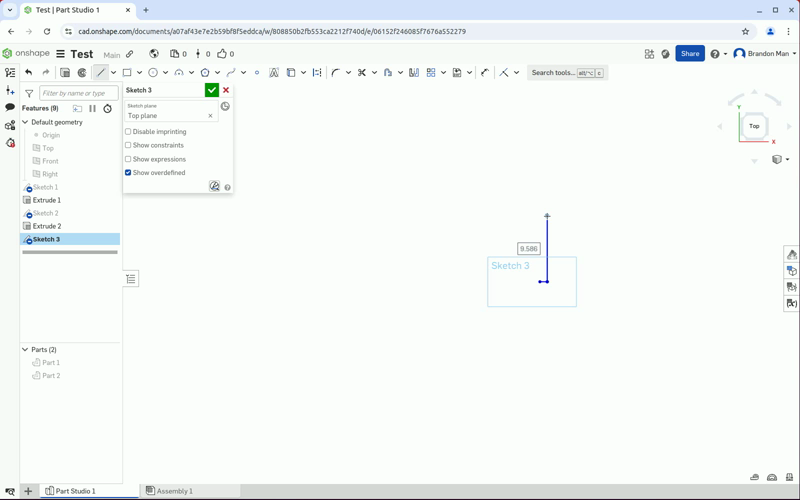
mouse_move(577, 215)
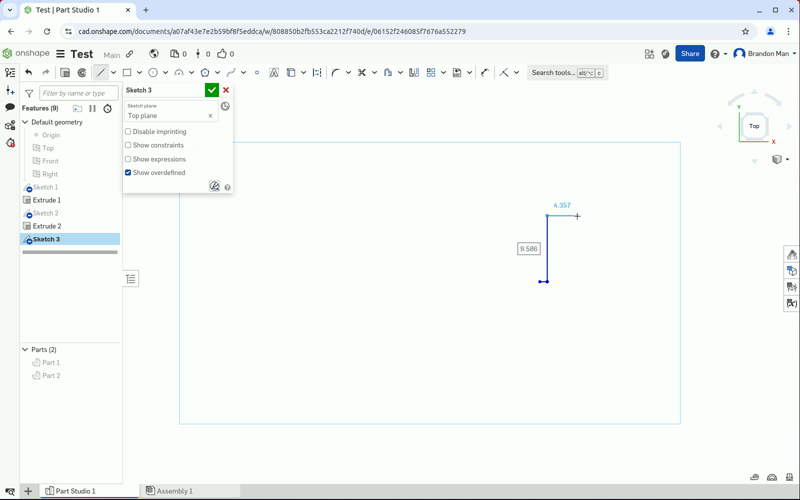
mouse_move(541, 215)
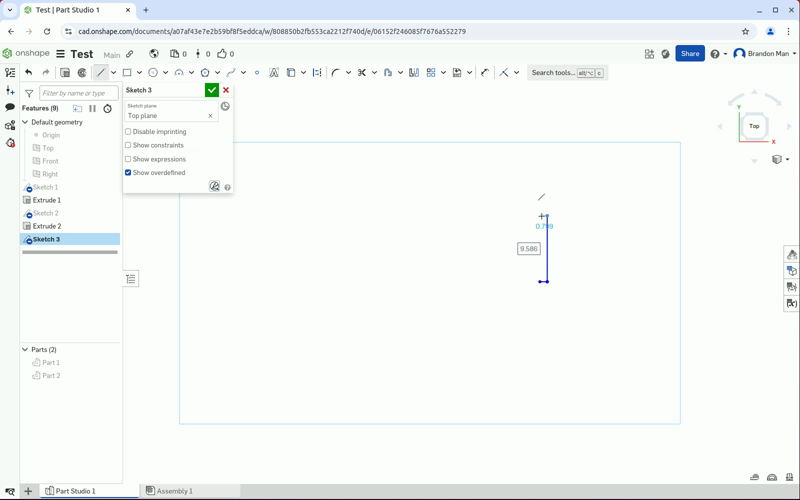
scroll(6)
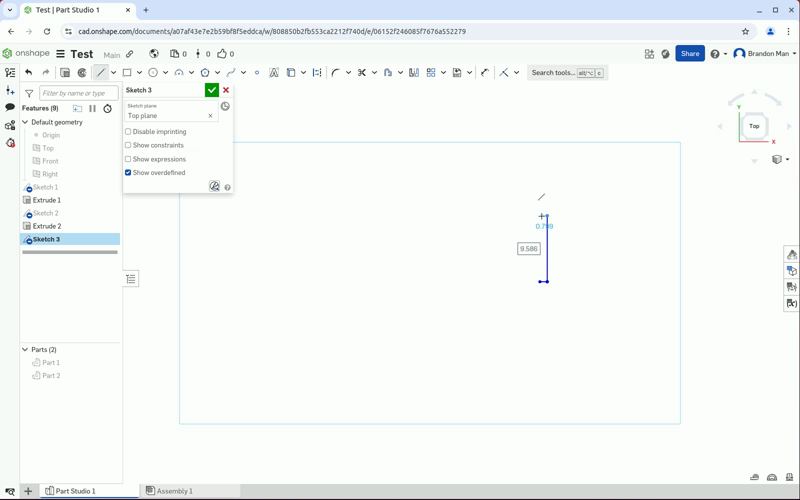
scroll(6)
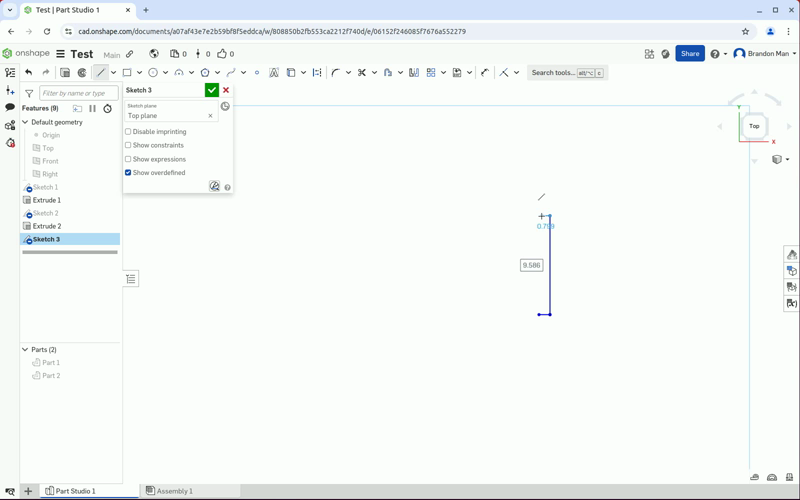
scroll(6)
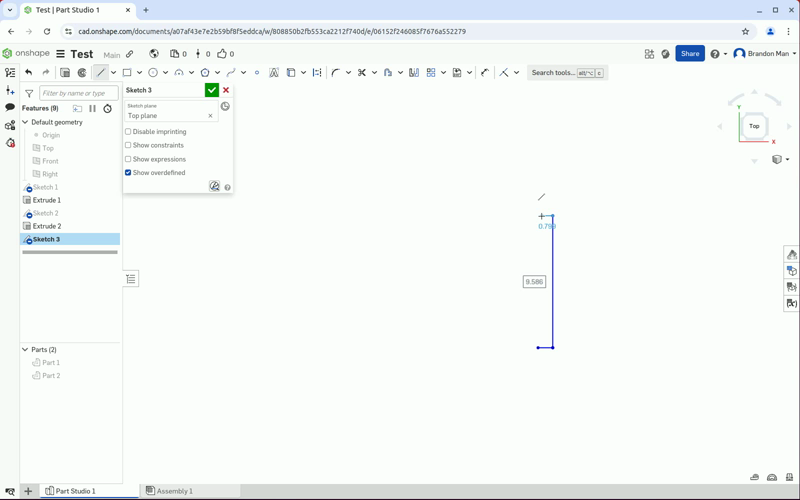
scroll(6)
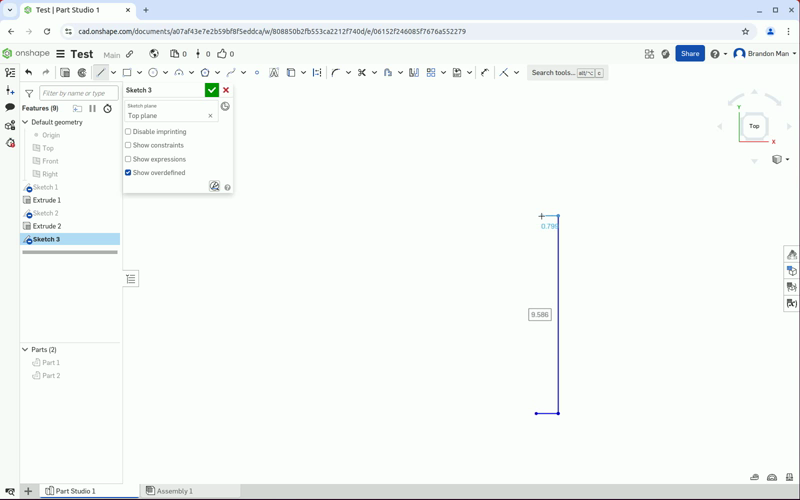
scroll(6)
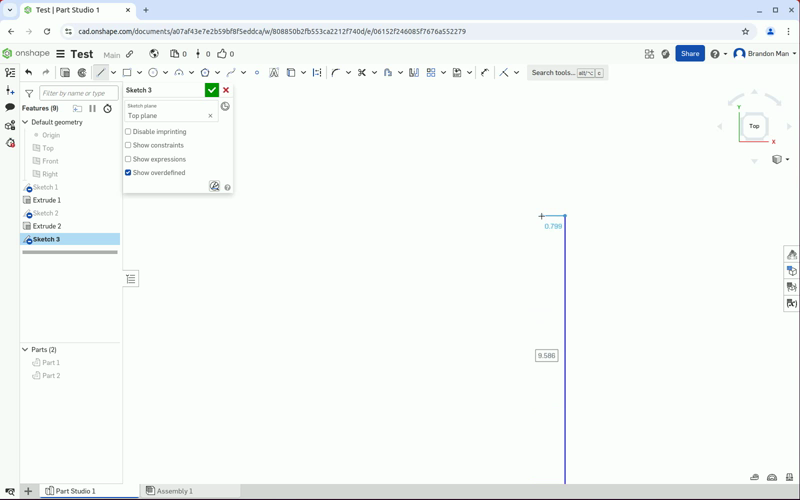
scroll(6)
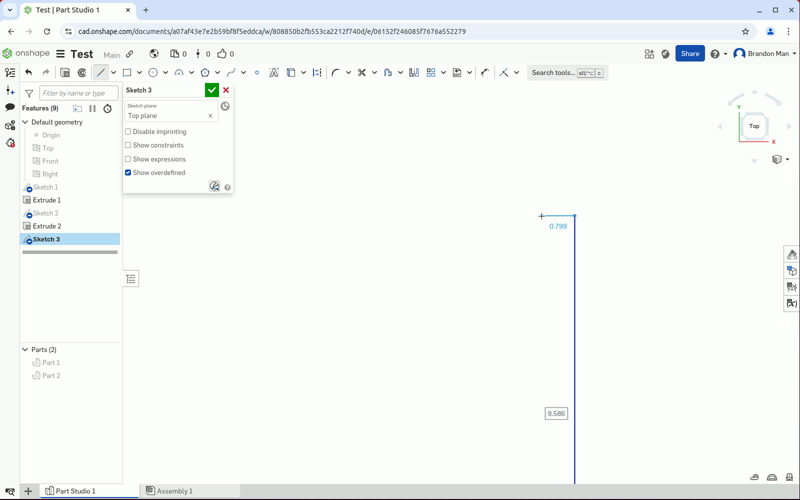
scroll(6)
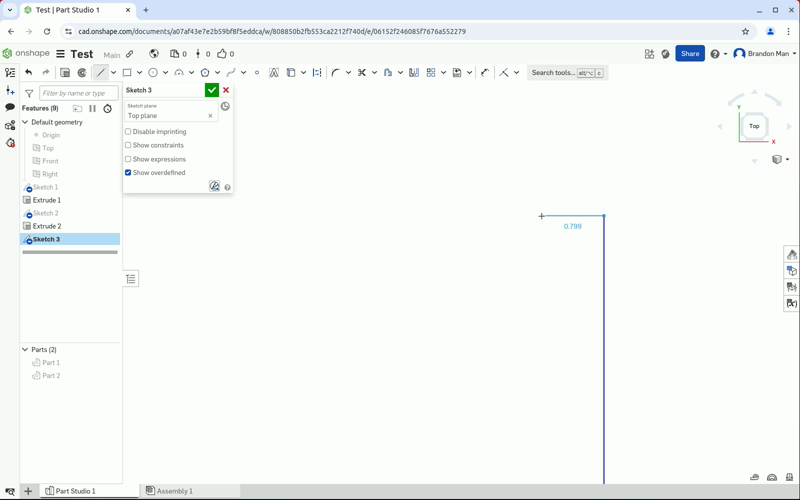
click(541, 215)
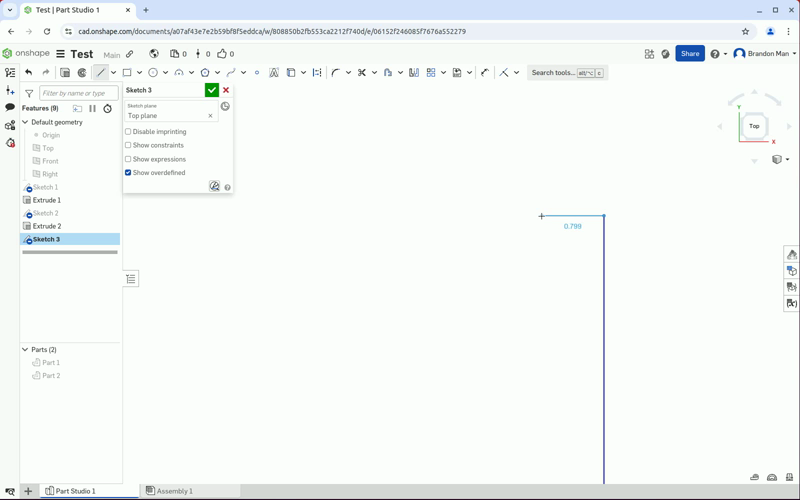
scroll(-6)
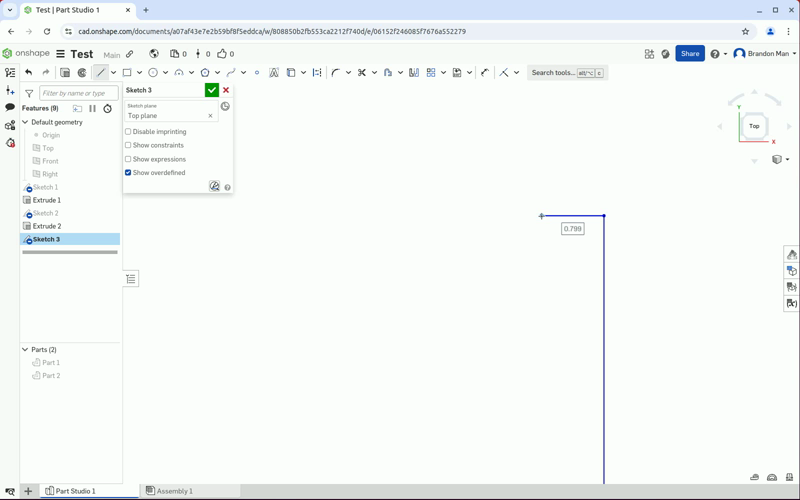
scroll(-6)
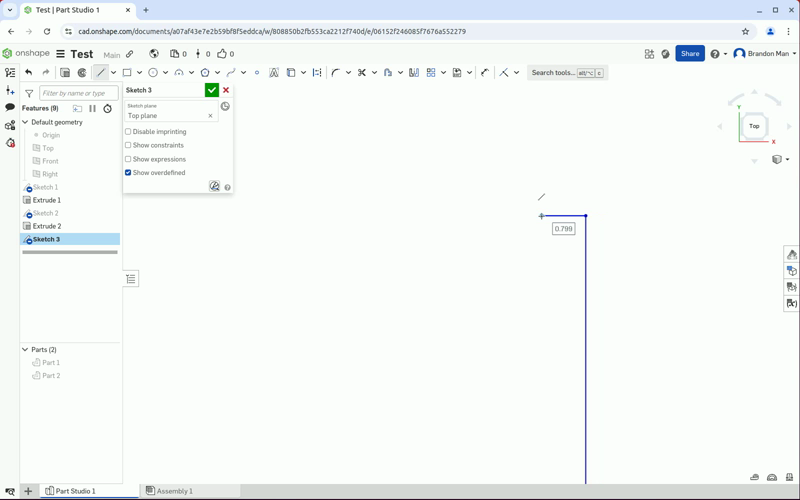
scroll(-6)
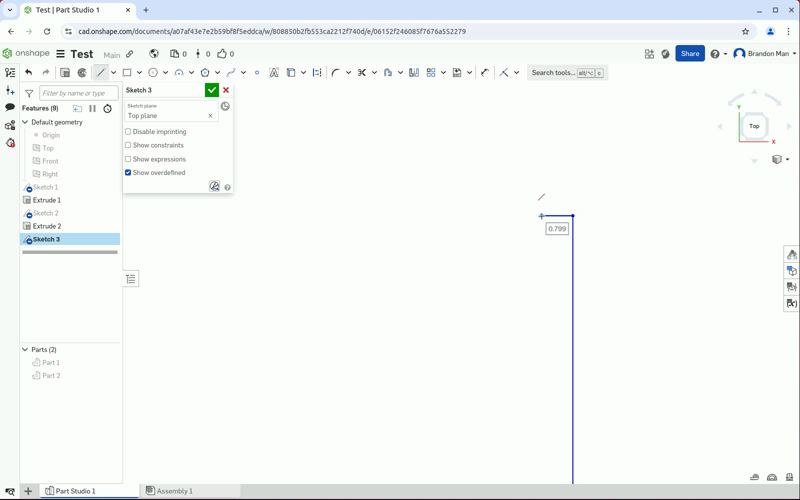
scroll(-6)
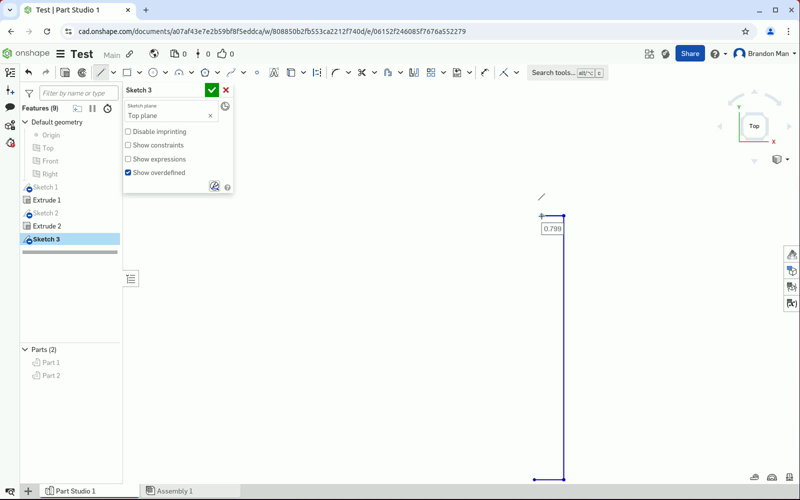
scroll(-6)
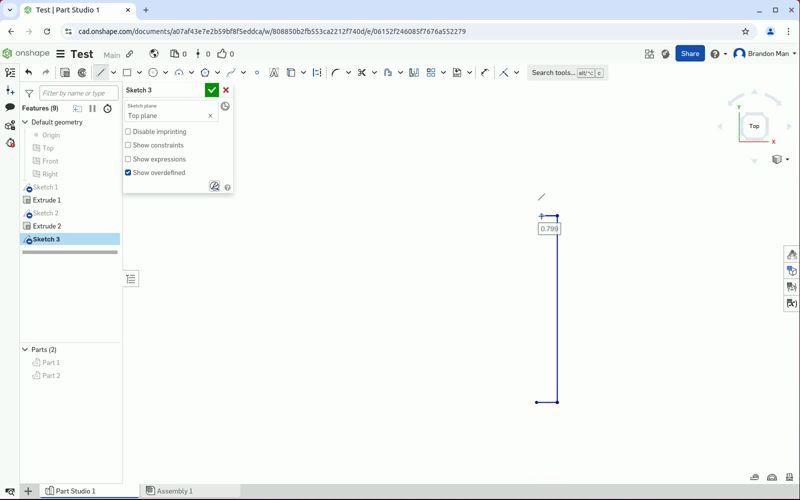
scroll(-6)
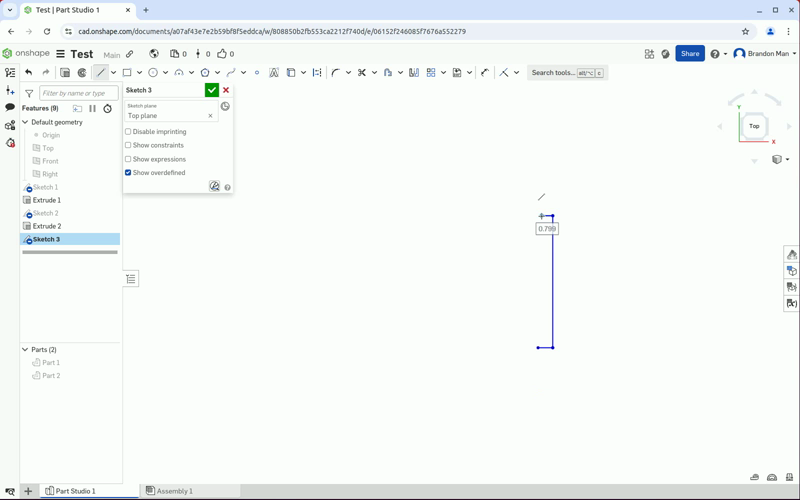
scroll(-6)
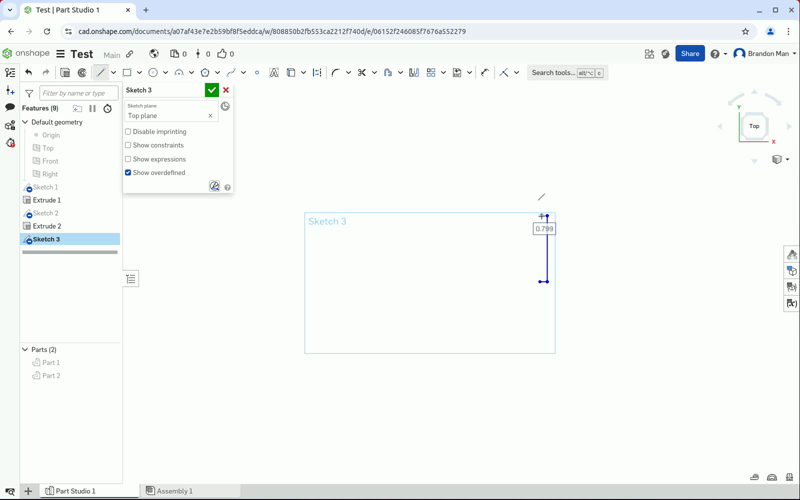
key_up(shift)
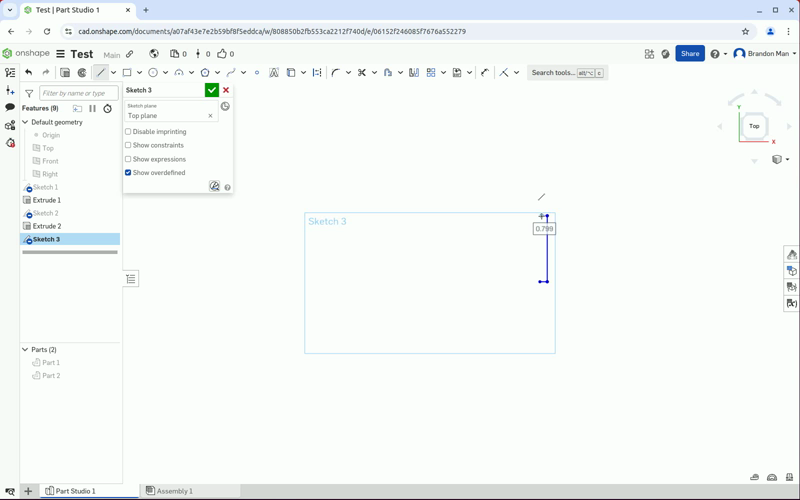
key_down(shift)
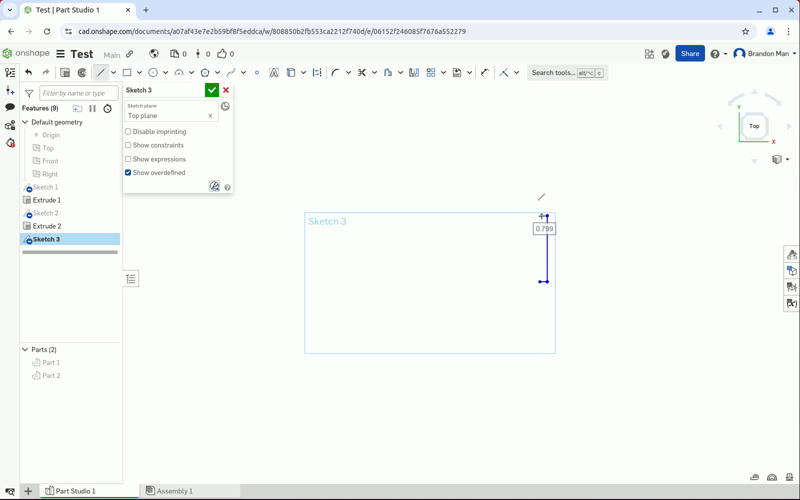
mouse_move(541, 281)
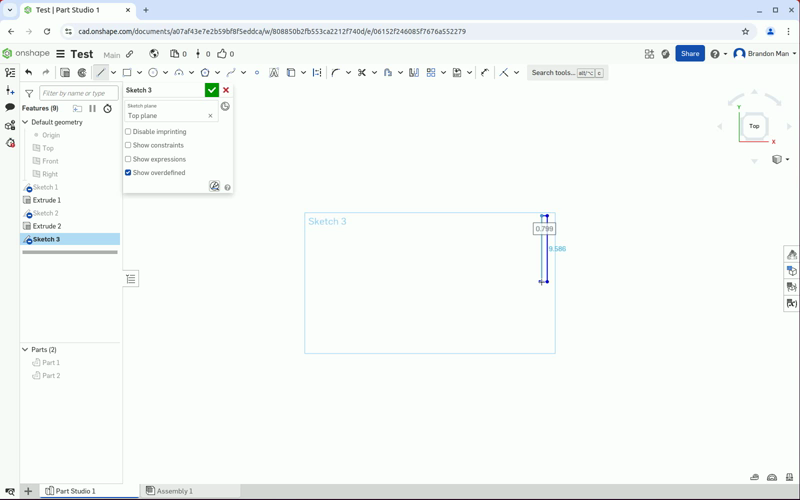
key_up(shift)
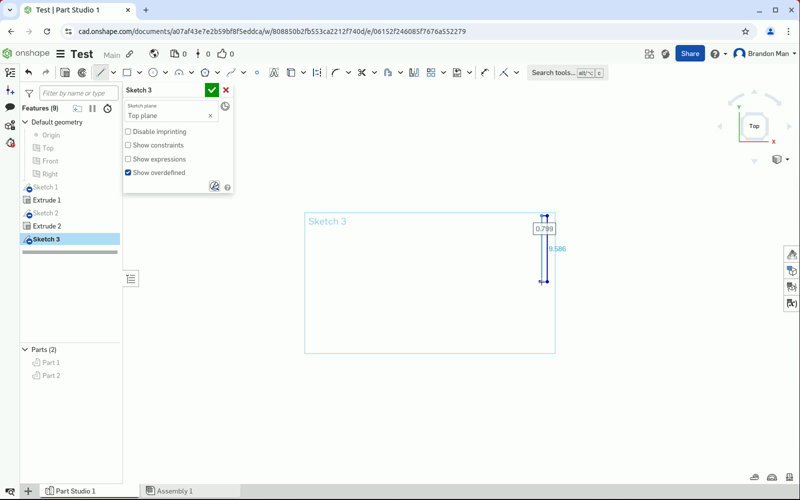
click(541, 281)
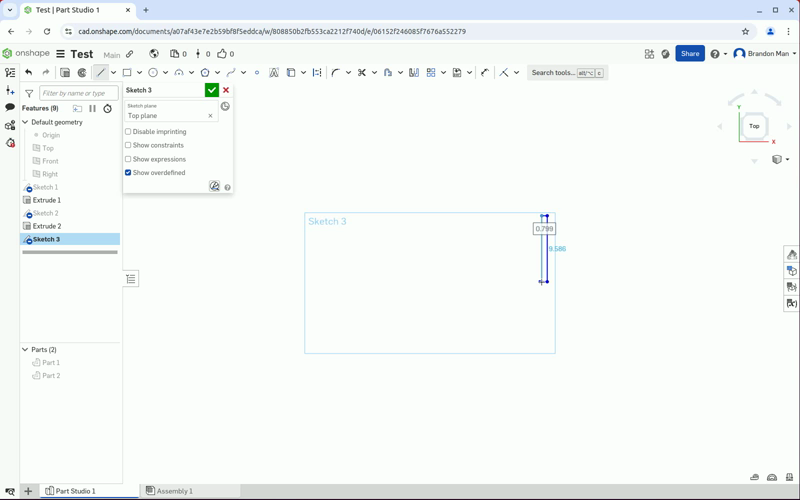
key(esc)
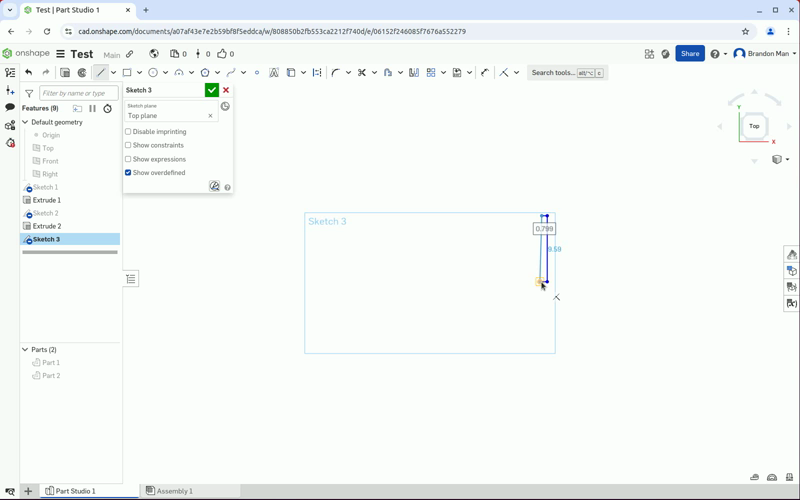
mouse_move(543, 242)
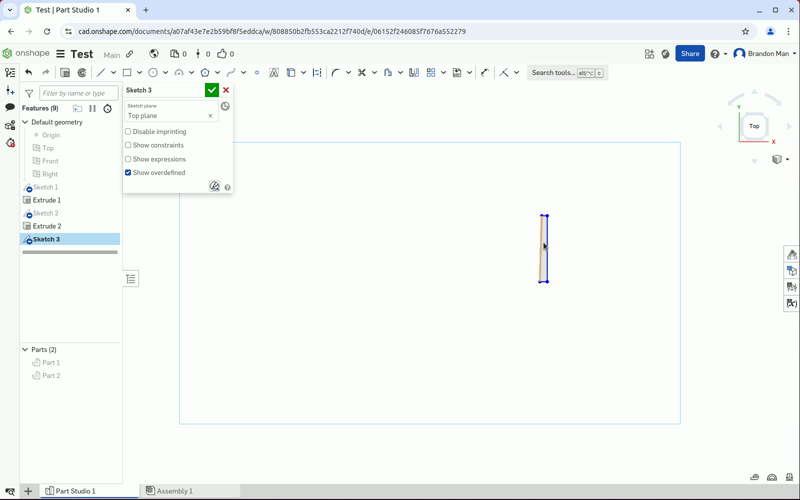
scroll(6)
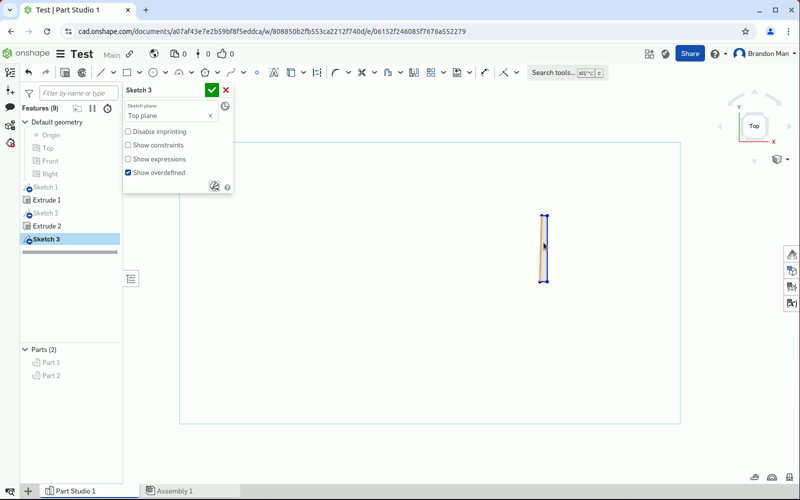
scroll(6)
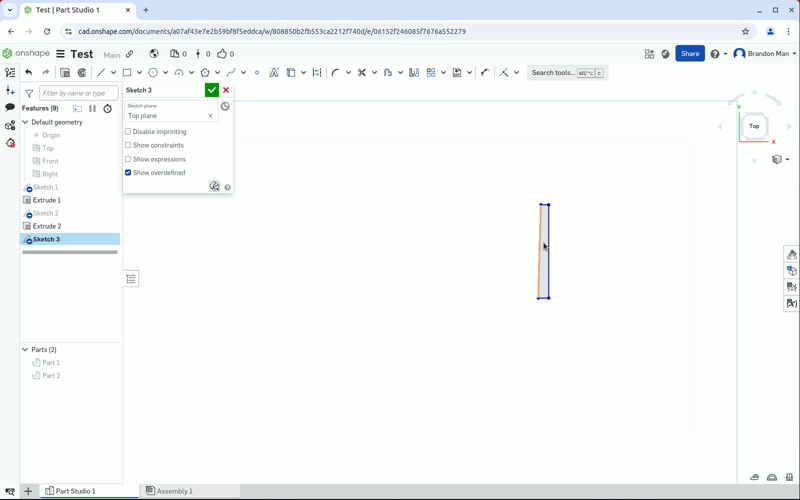
scroll(6)
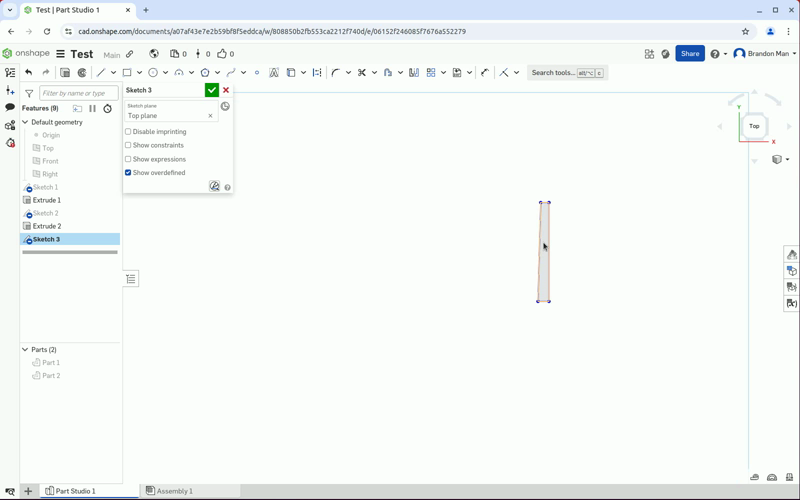
scroll(6)
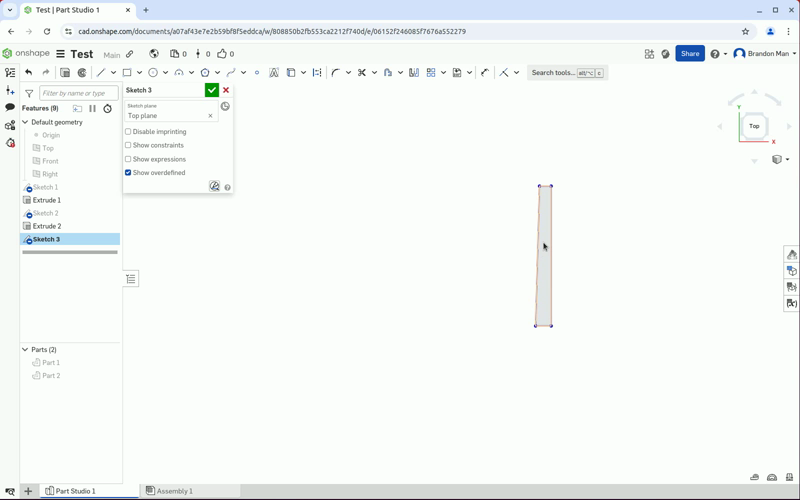
scroll(6)
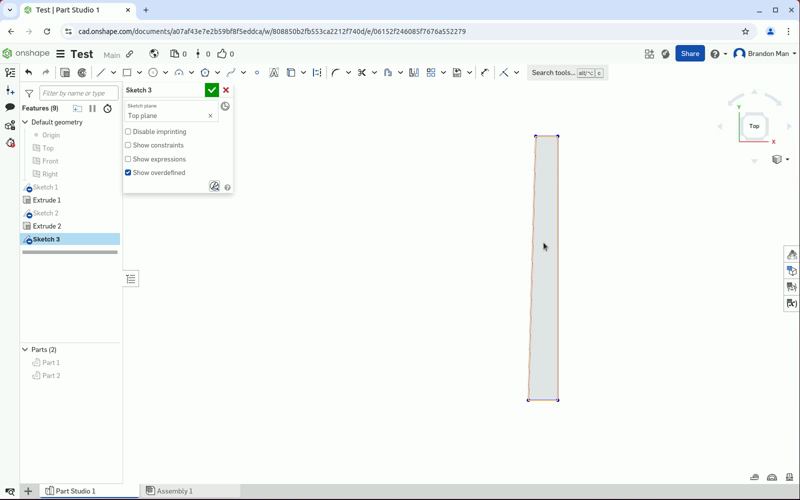
scroll(6)
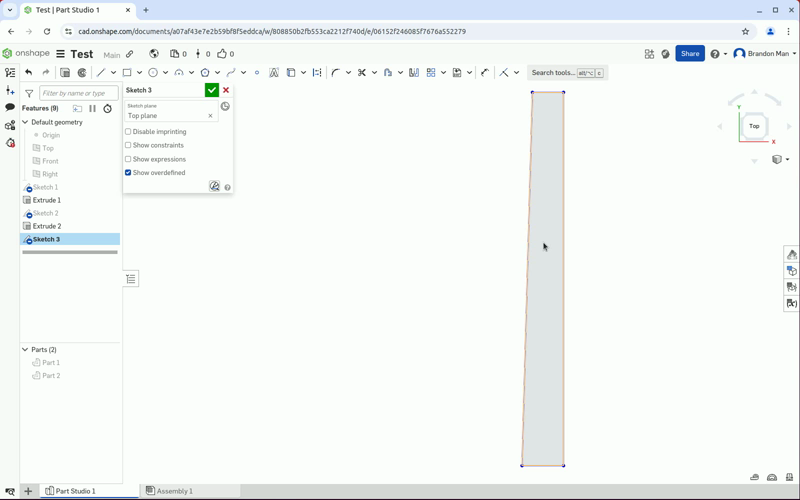
scroll(6)
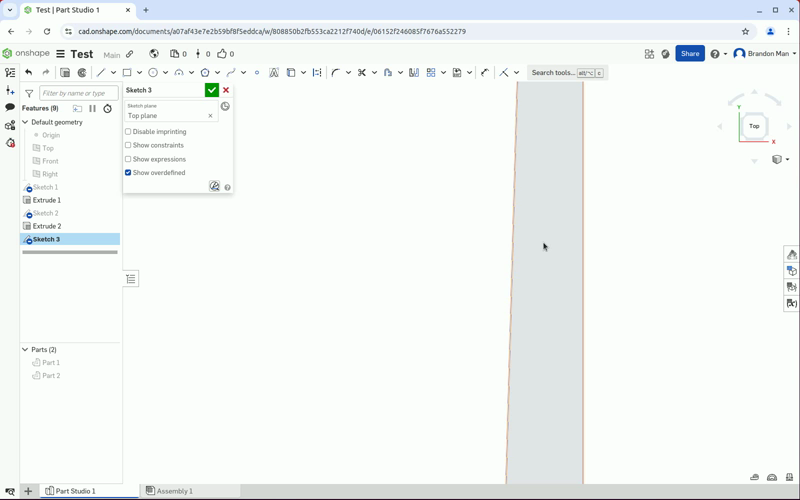
click(543, 242)
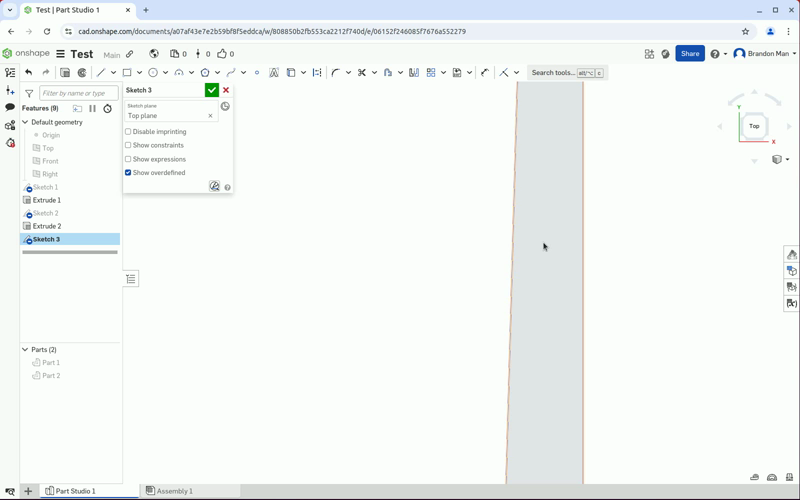
scroll(-6)
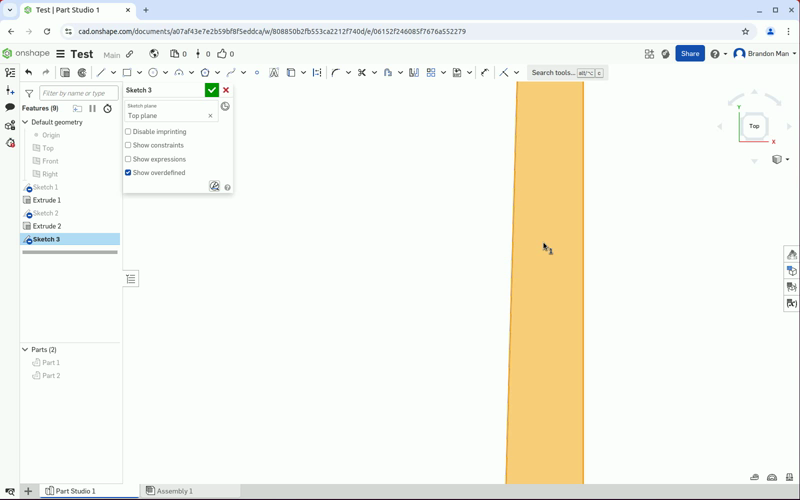
scroll(-6)
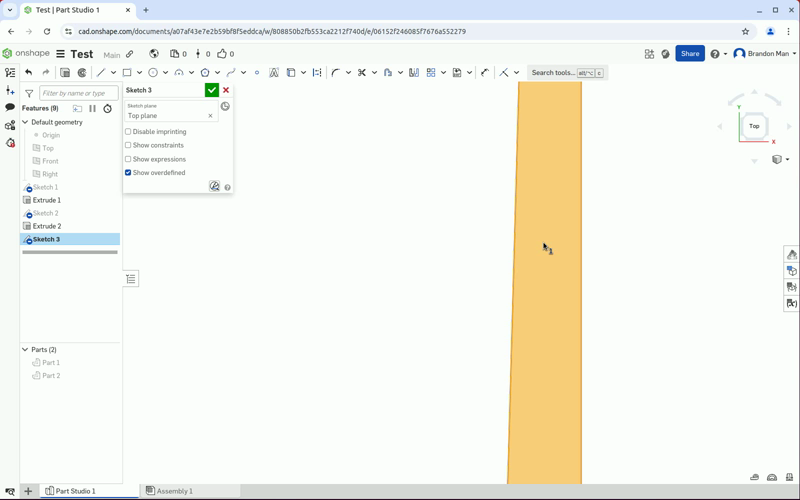
scroll(-6)
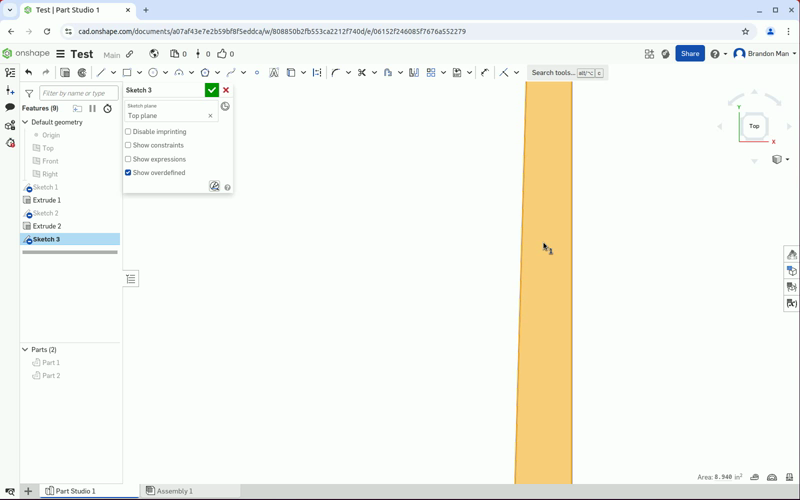
scroll(-6)
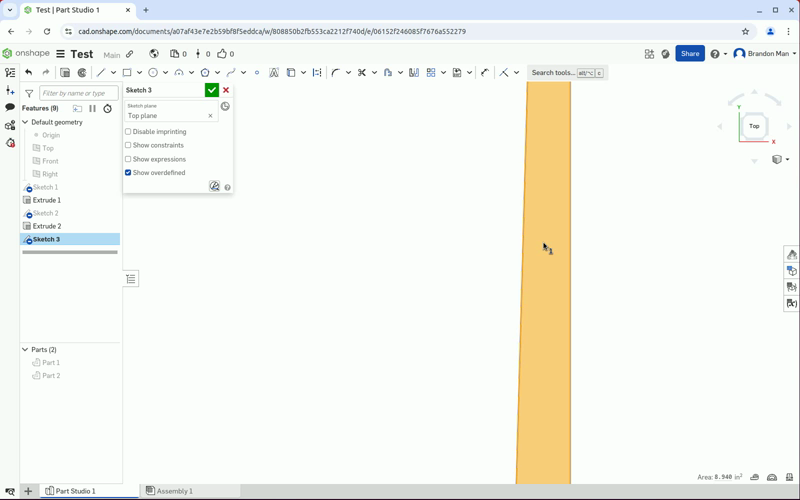
scroll(-6)
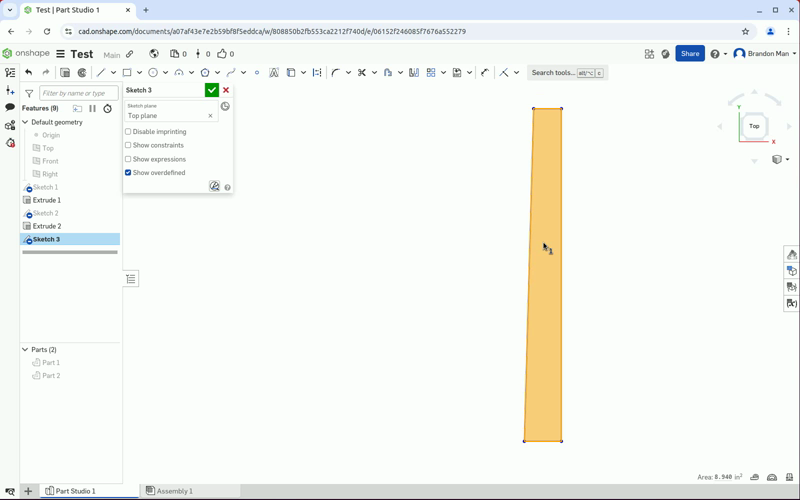
scroll(-6)
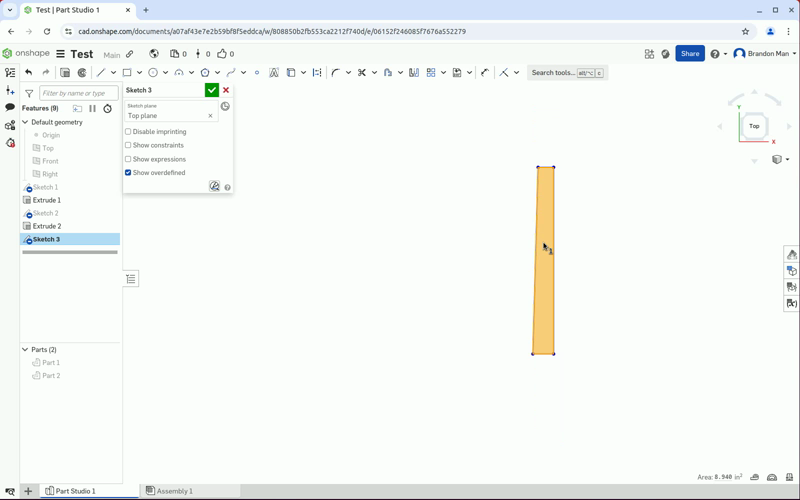
scroll(-6)
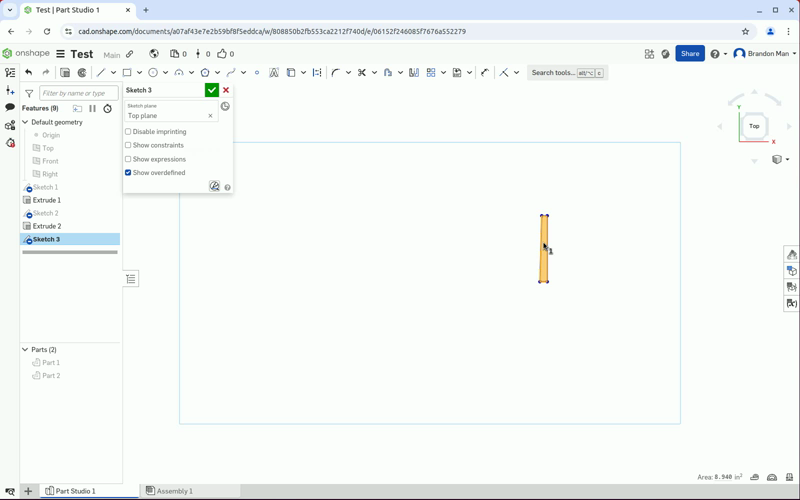
mouse_move(73, 352)
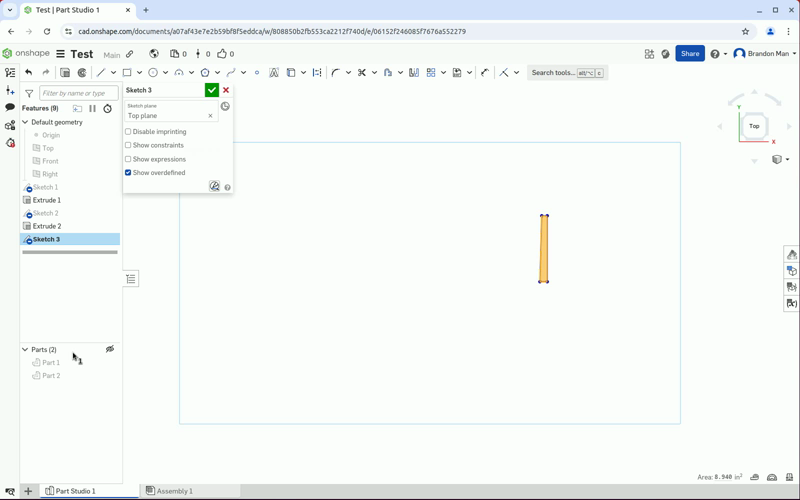
key(shift+y)
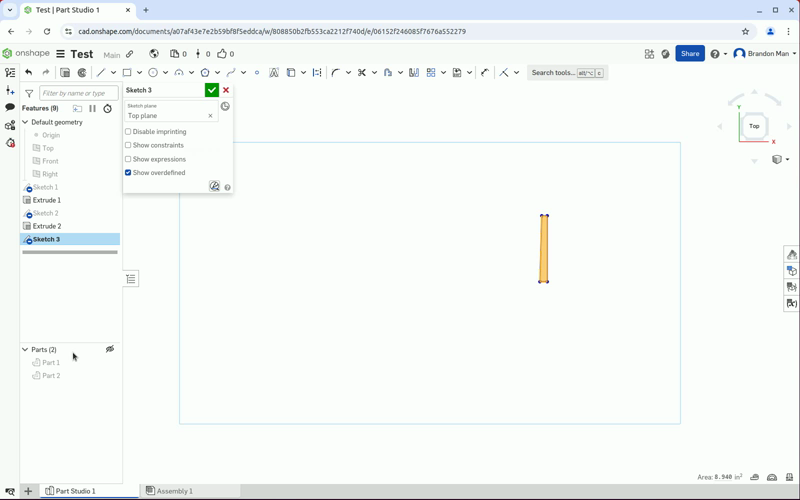
key(shift+e)
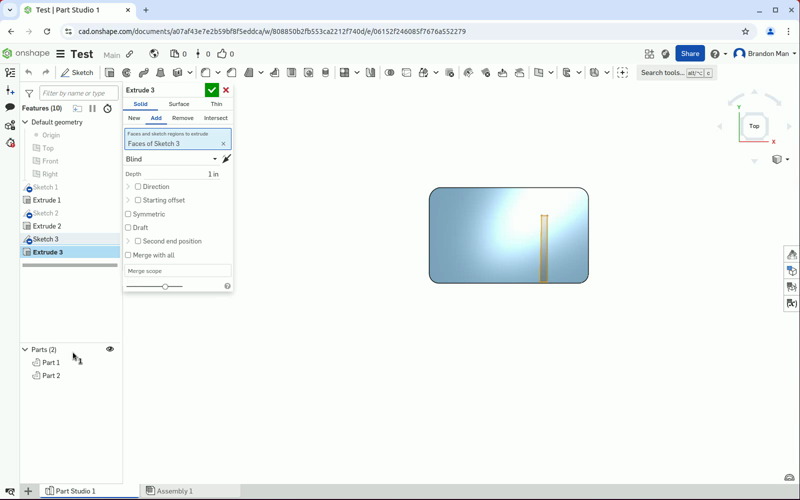
mouse_move(143, 106)
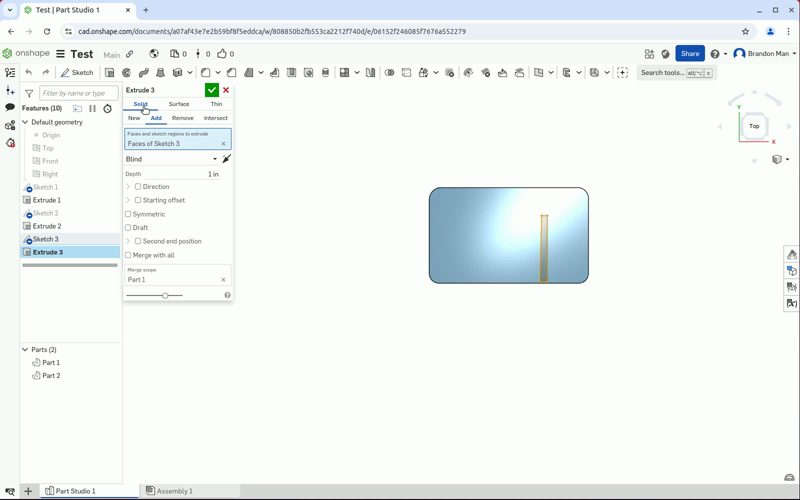
click(143, 106)
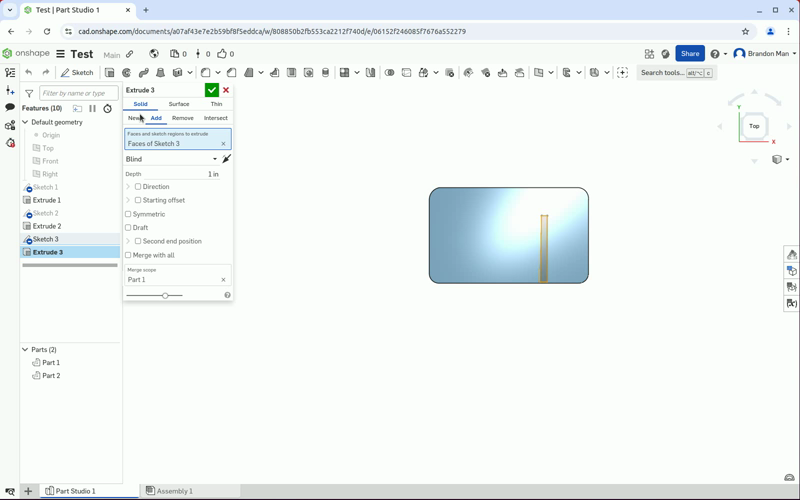
mouse_move(137, 120)
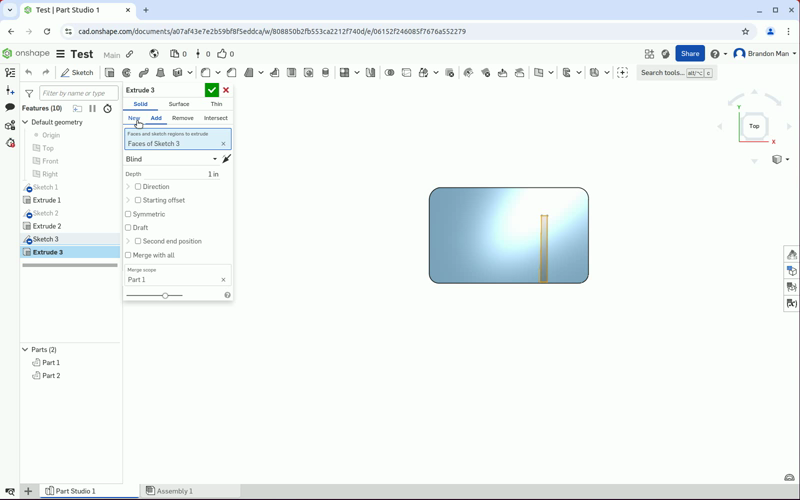
click(137, 120)
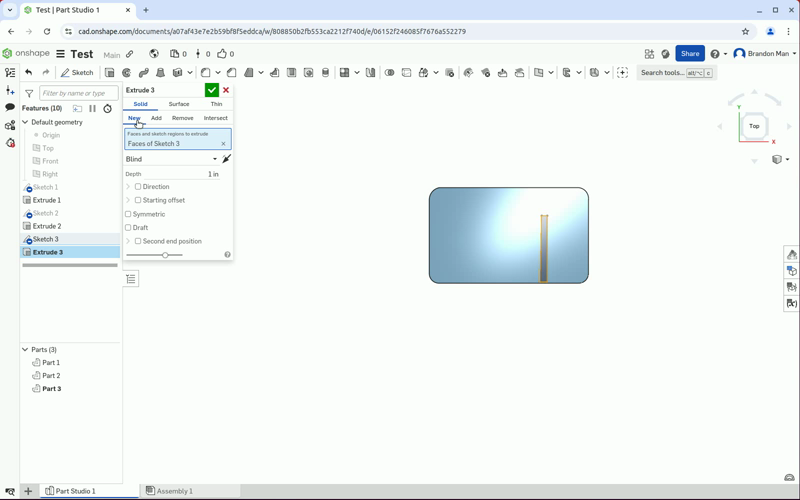
key(tab, 4)
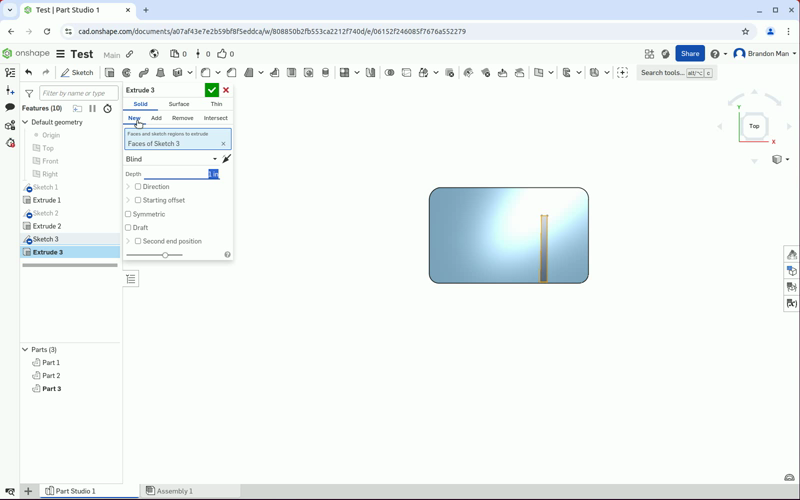
text(-10.832)
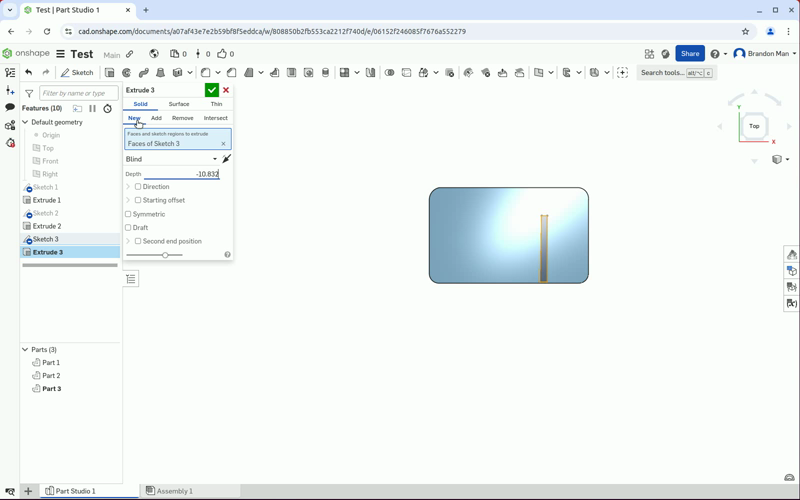
key(enter)
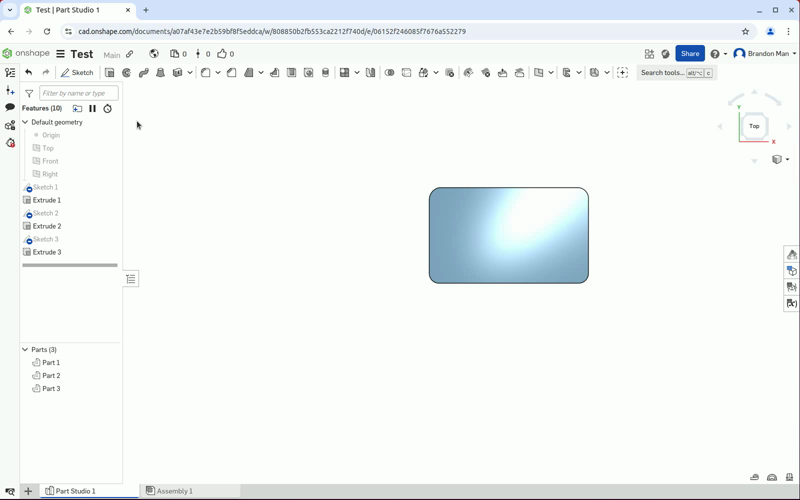
key(shift+h)
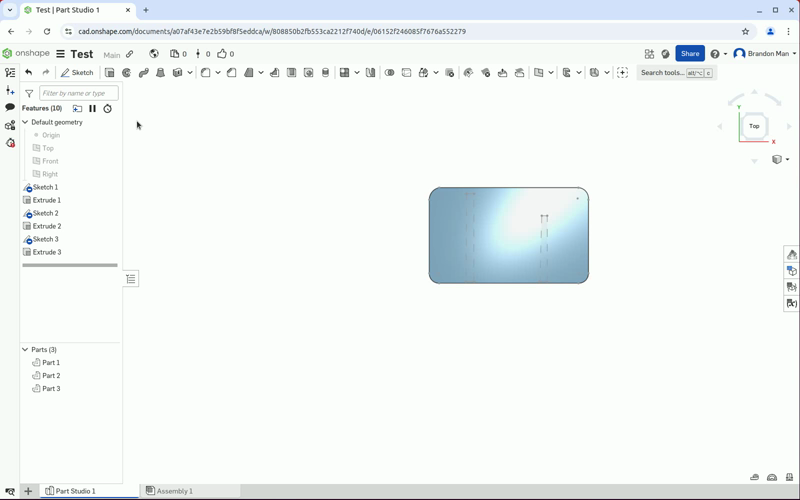
key(shift+h)
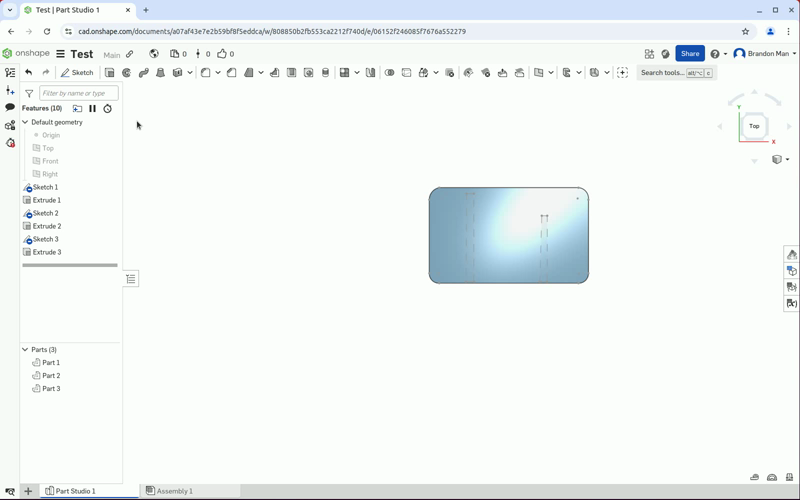
key(shift+7)
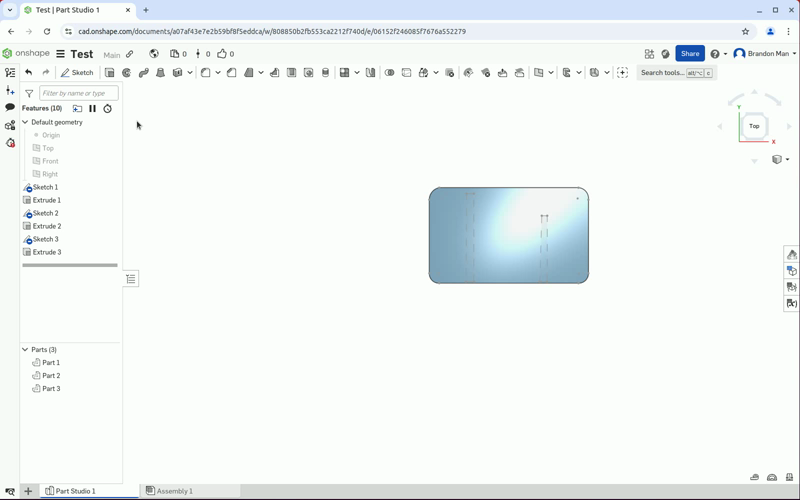
key(up, 3)
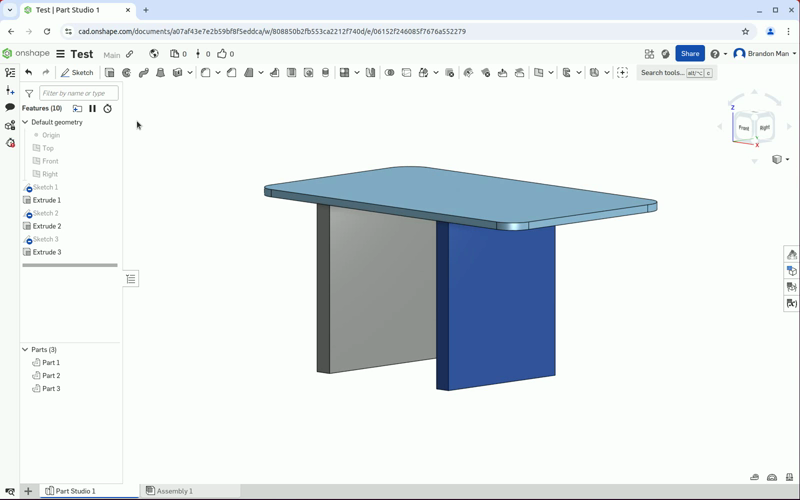
key(left, 3)
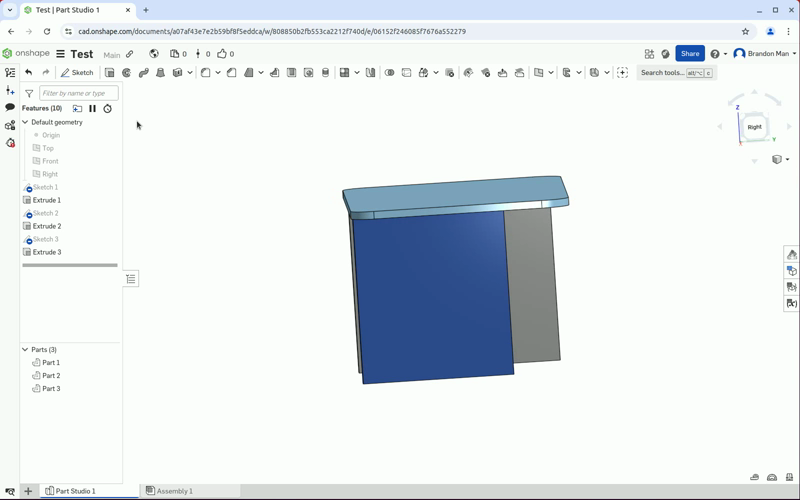
key(right, 3)
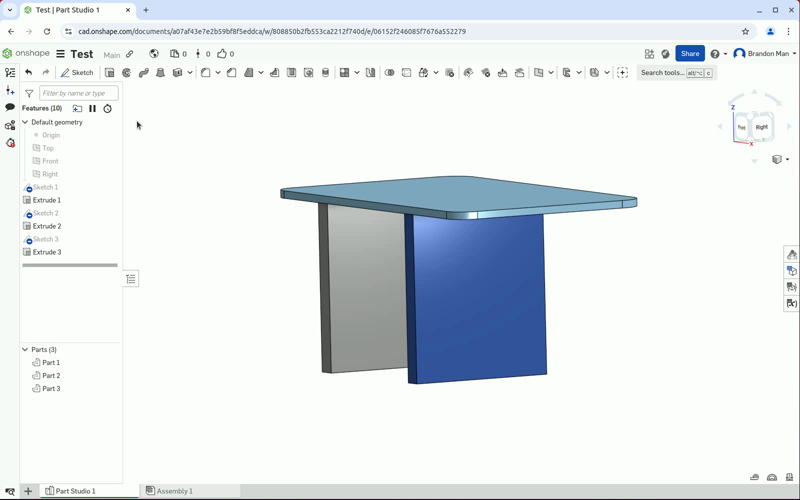
key(down, 3)
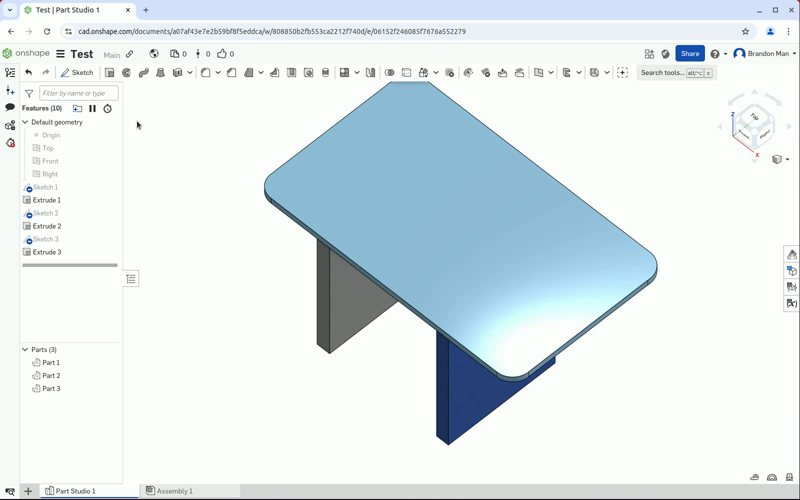
mouse_move(73, 189)
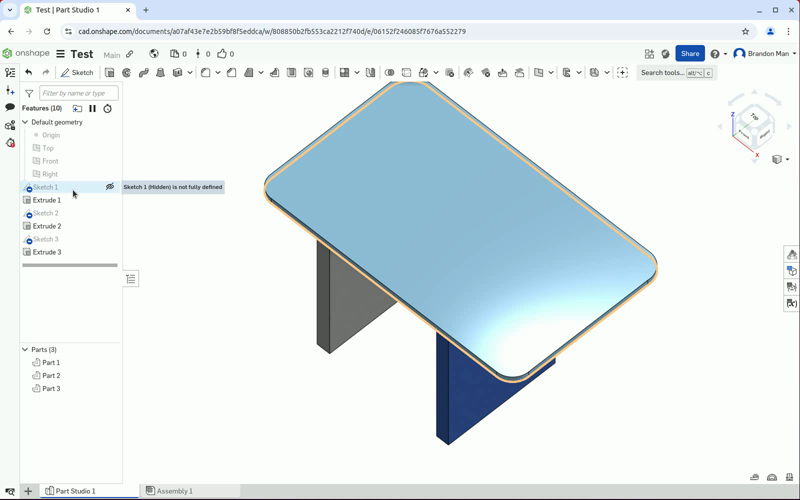
click(73, 189)